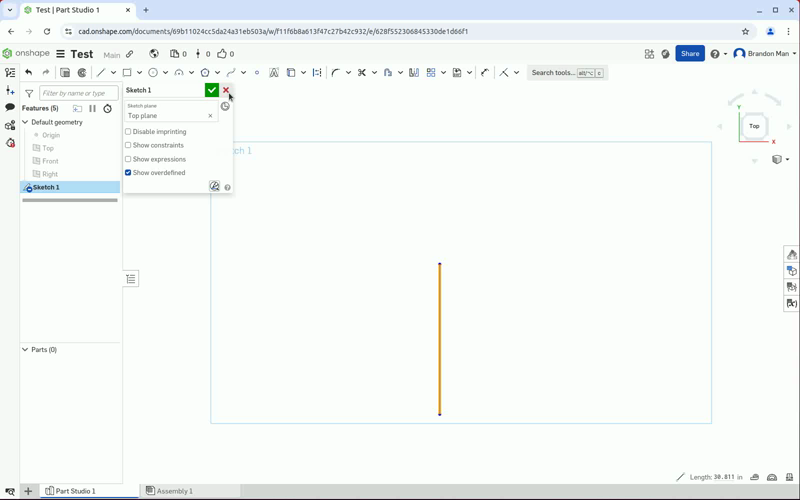
key(shift+h)
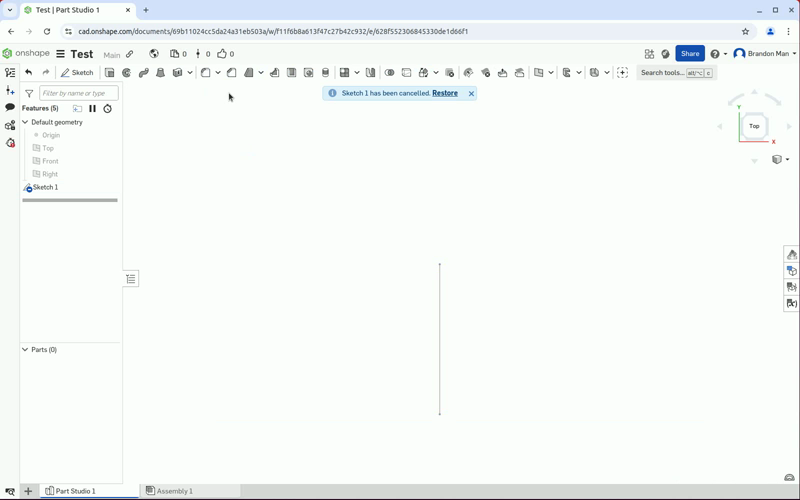
key(shift+s)
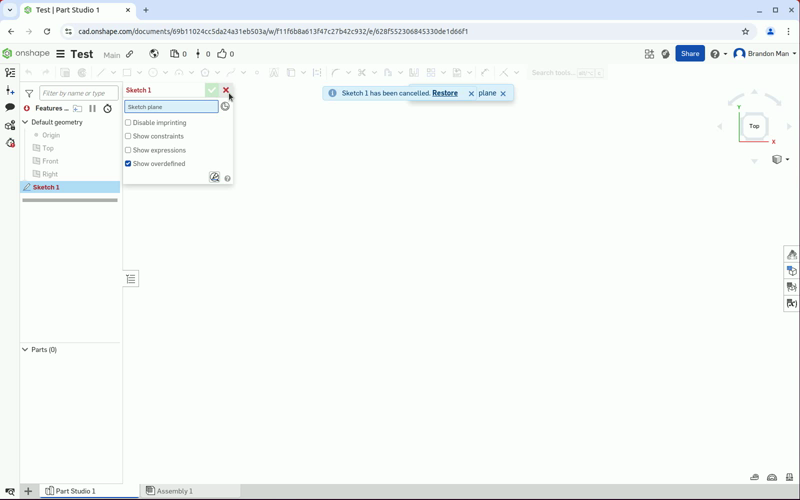
mouse_move(73, 150)
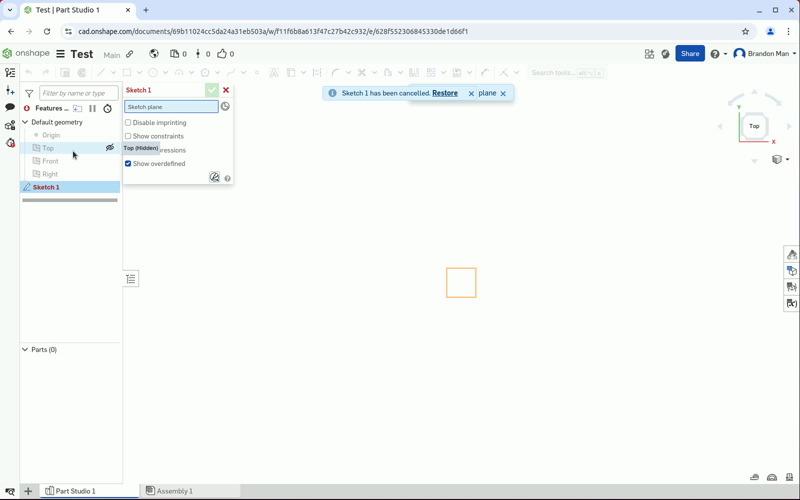
click(73, 150)
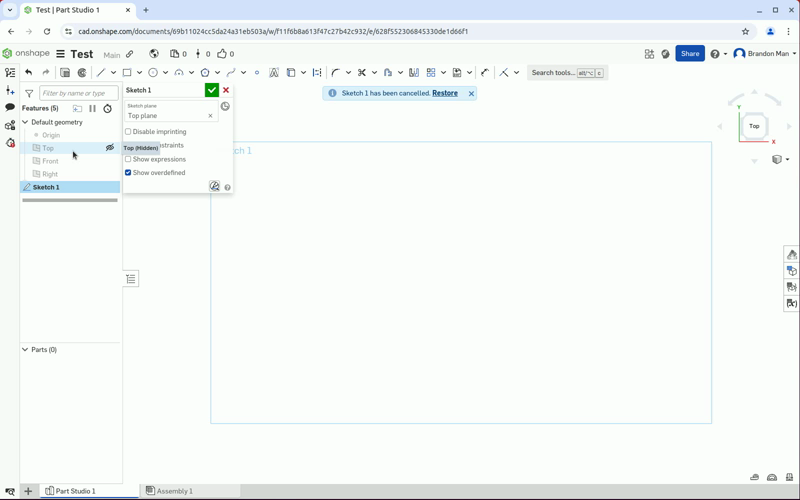
mouse_move(73, 352)
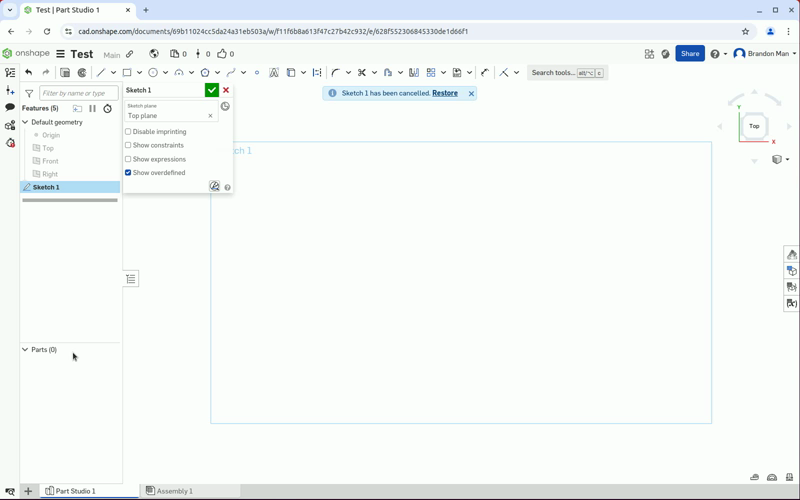
key(y)
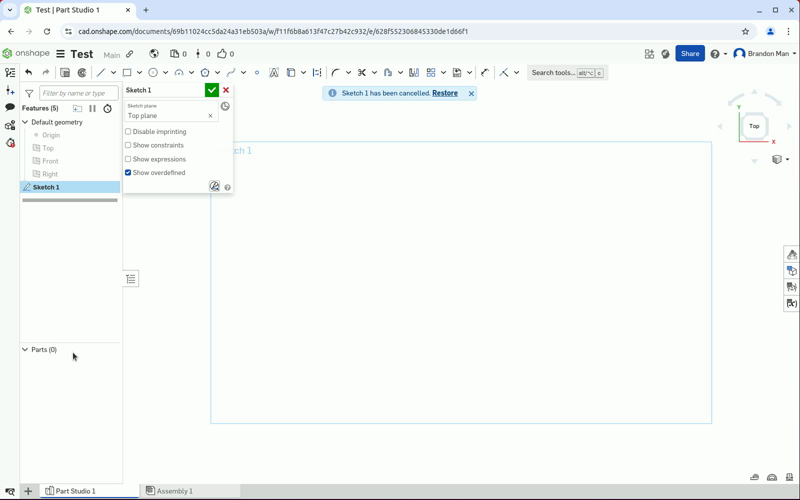
key(c)
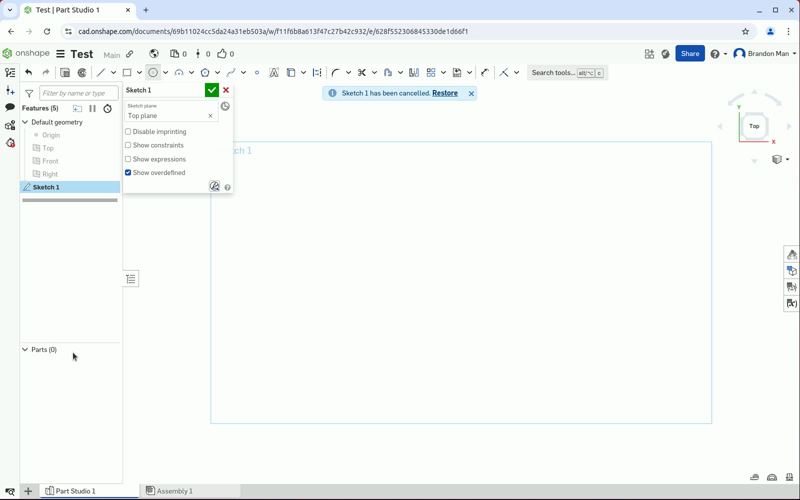
key_down(shift)
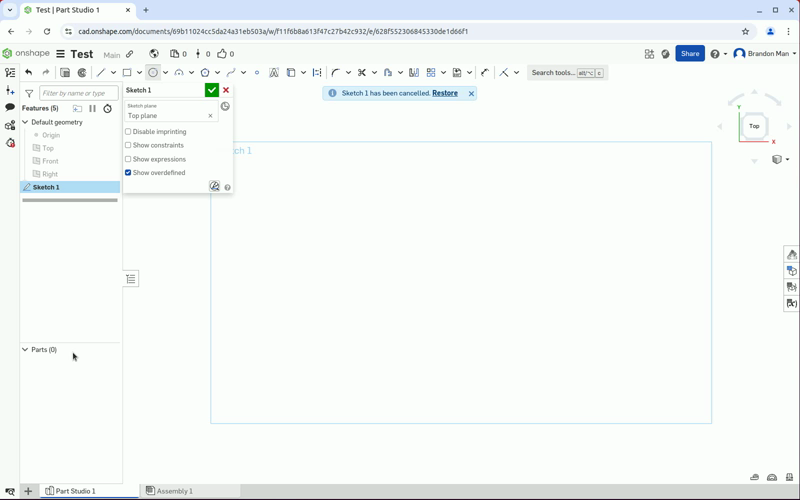
mouse_move(460, 282)
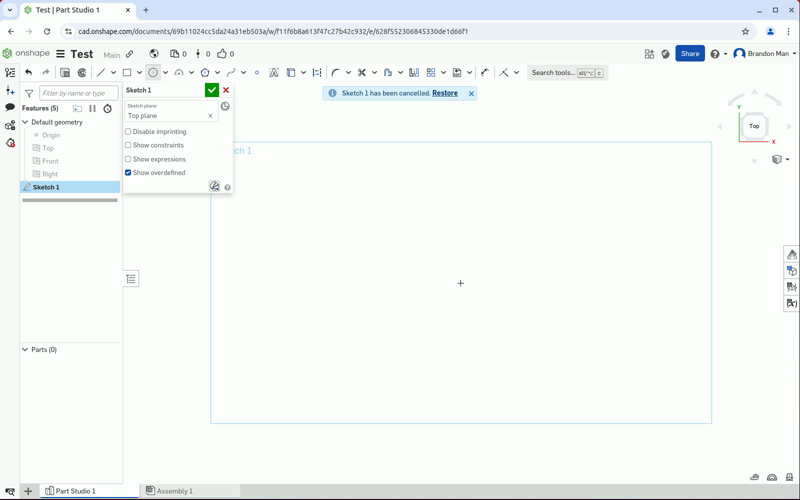
click(460, 282)
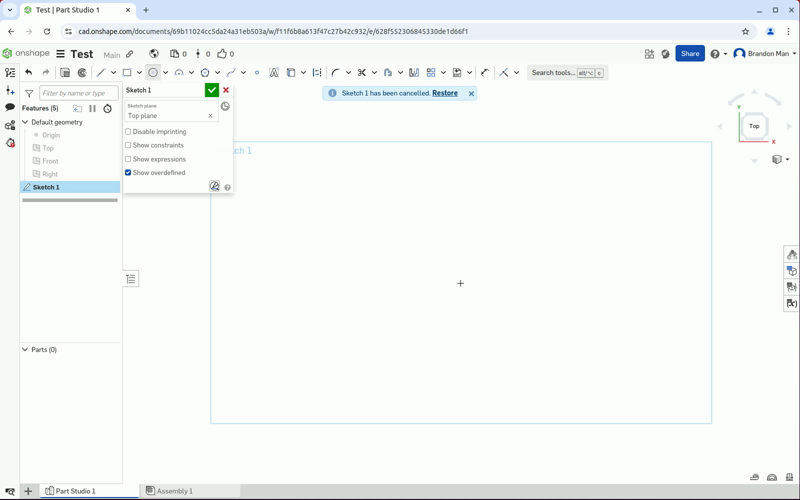
key_up(shift)
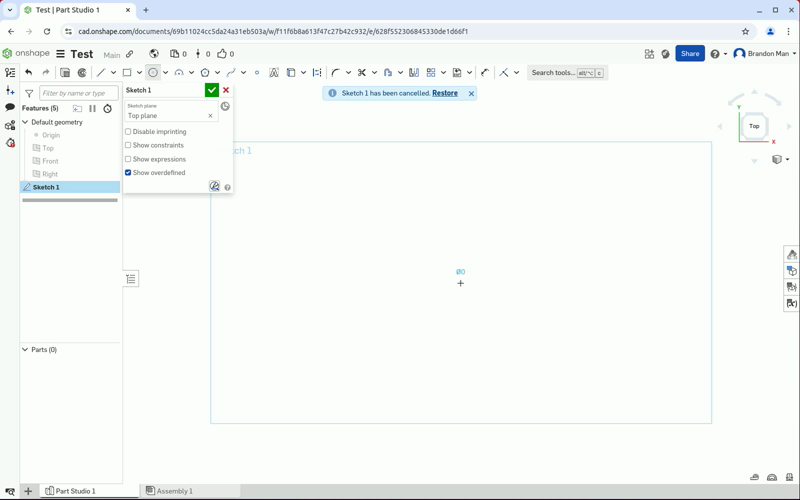
mouse_move(501, 282)
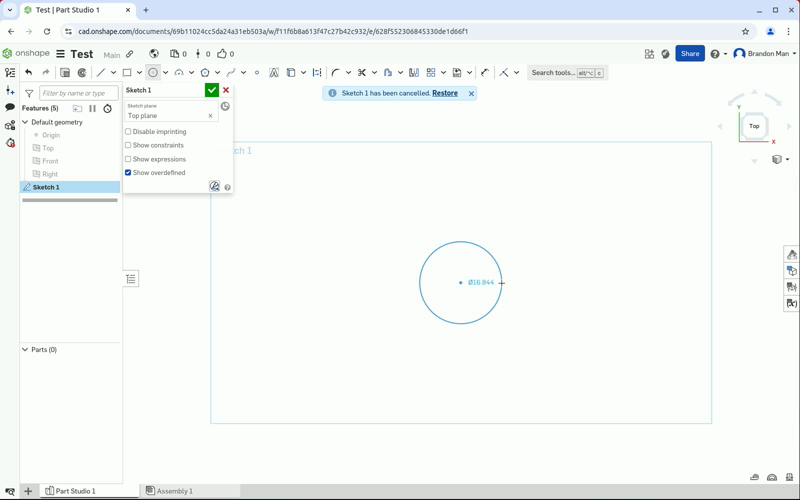
click(501, 282)
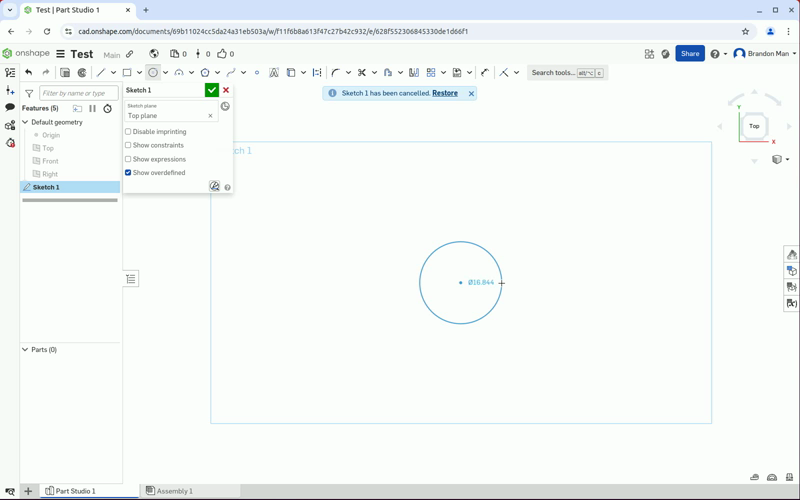
key(esc)
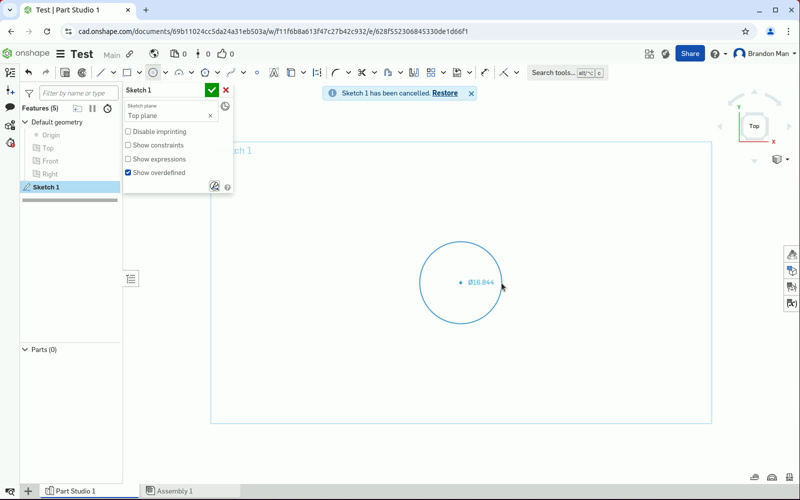
key(l)
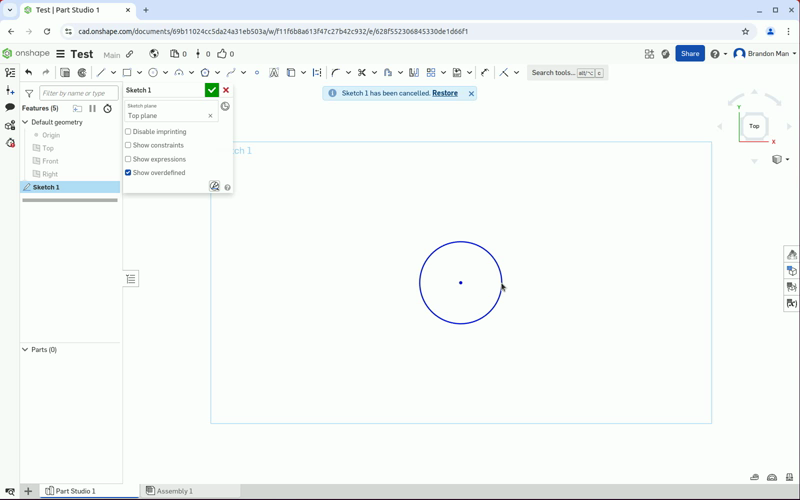
key_down(shift)
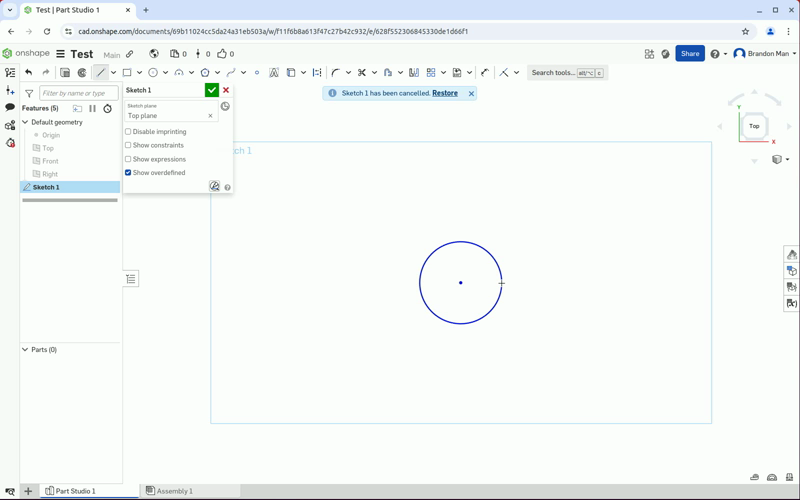
mouse_move(456, 295)
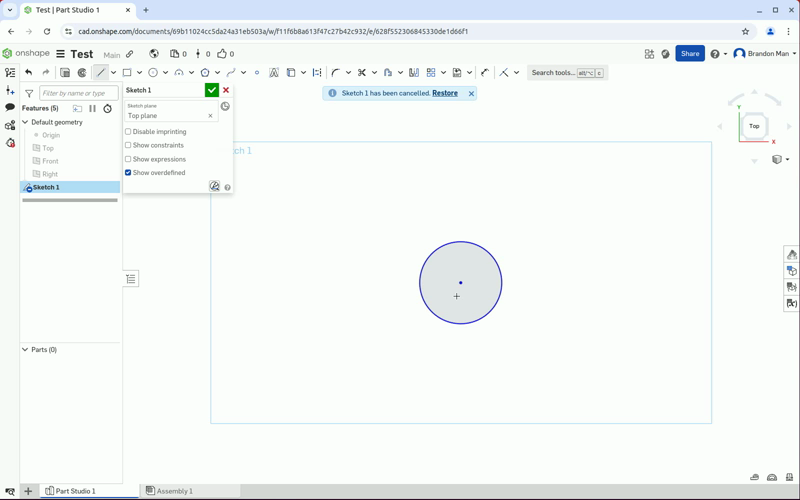
click(456, 295)
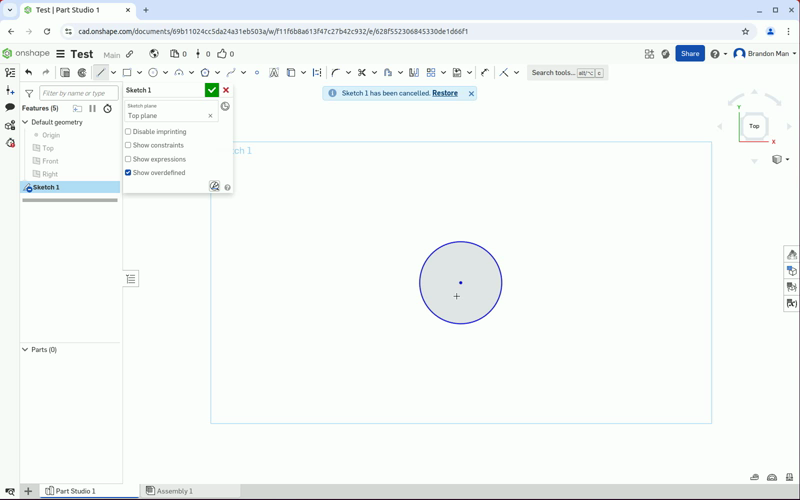
key_up(shift)
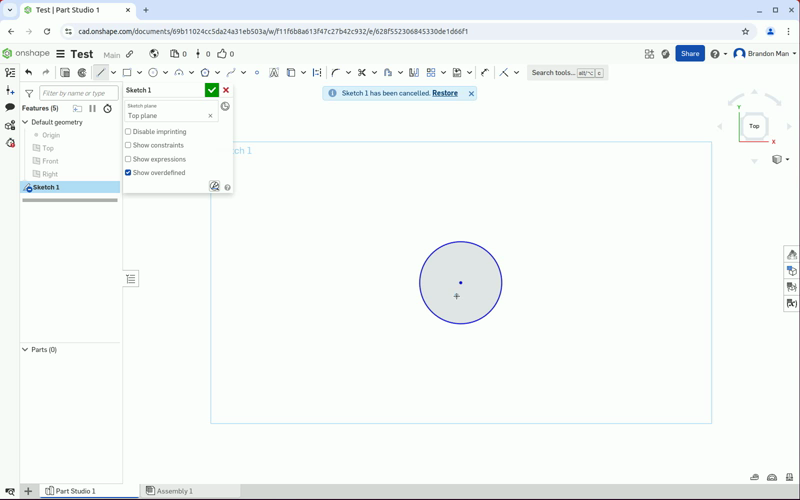
key_down(shift)
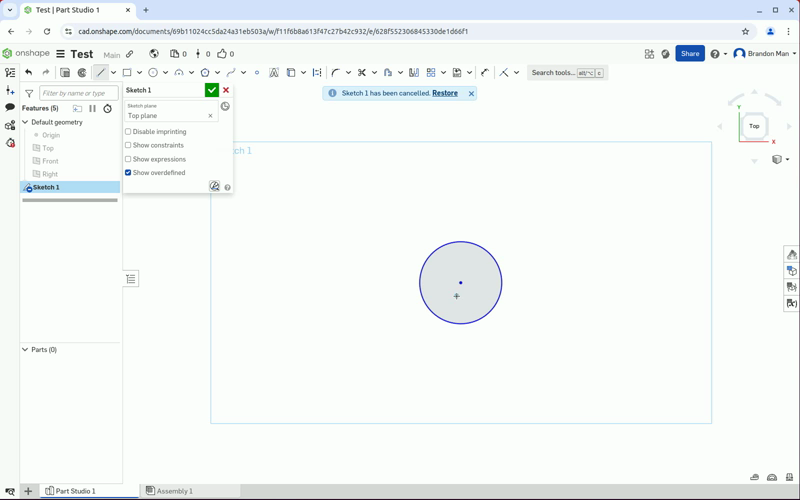
mouse_move(486, 295)
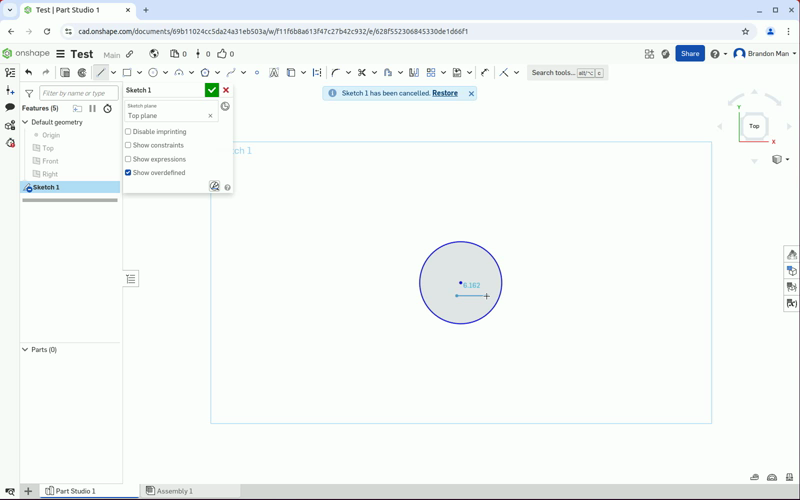
mouse_move(460, 295)
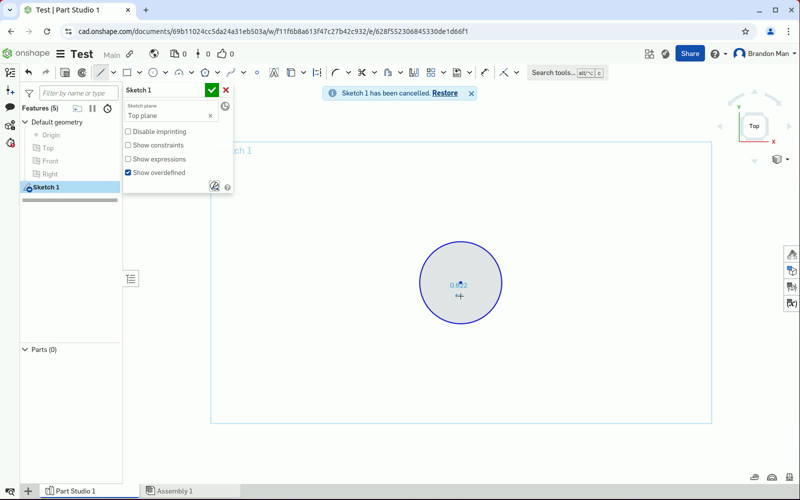
scroll(6)
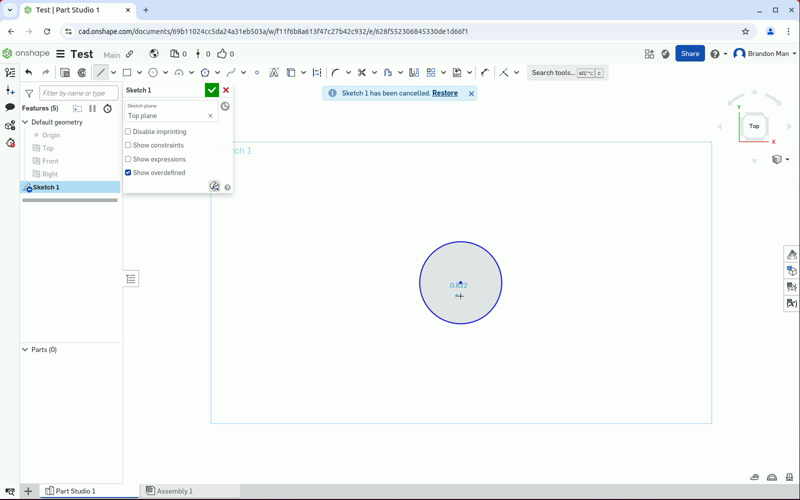
scroll(6)
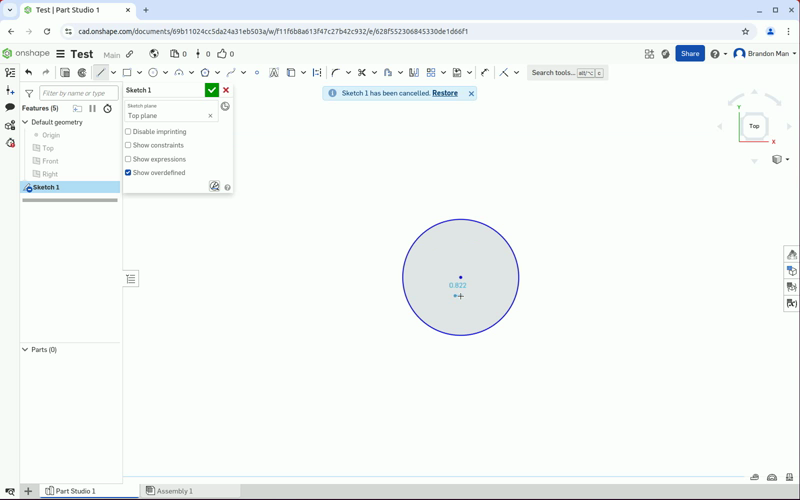
scroll(6)
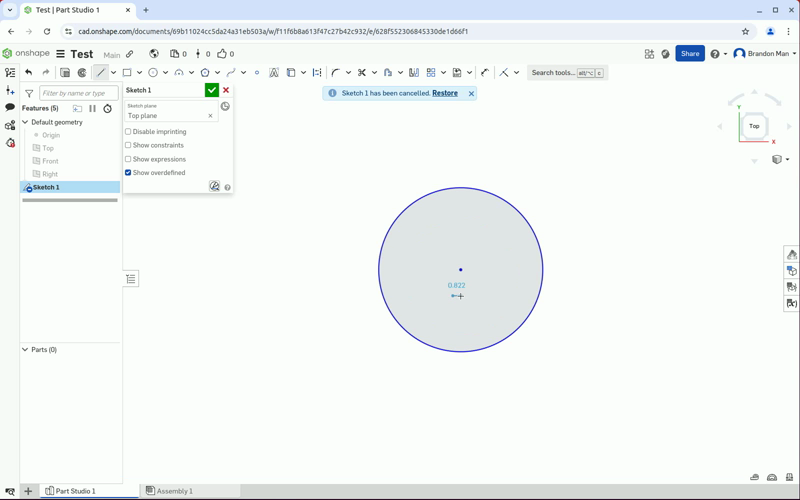
scroll(6)
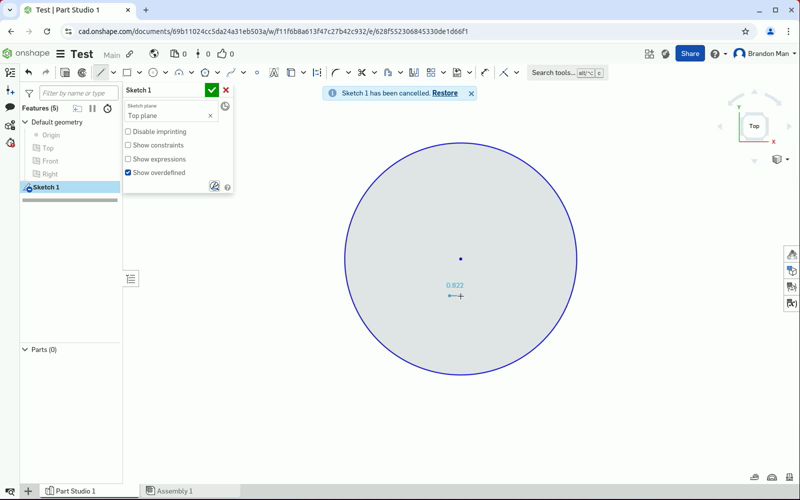
scroll(6)
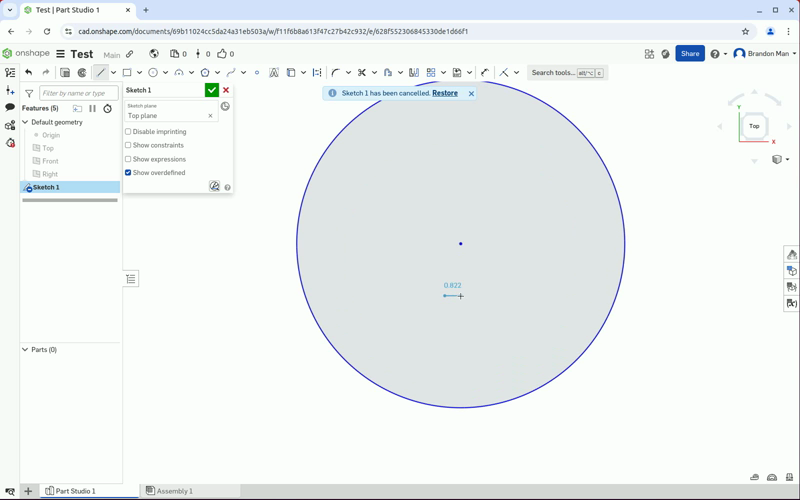
scroll(6)
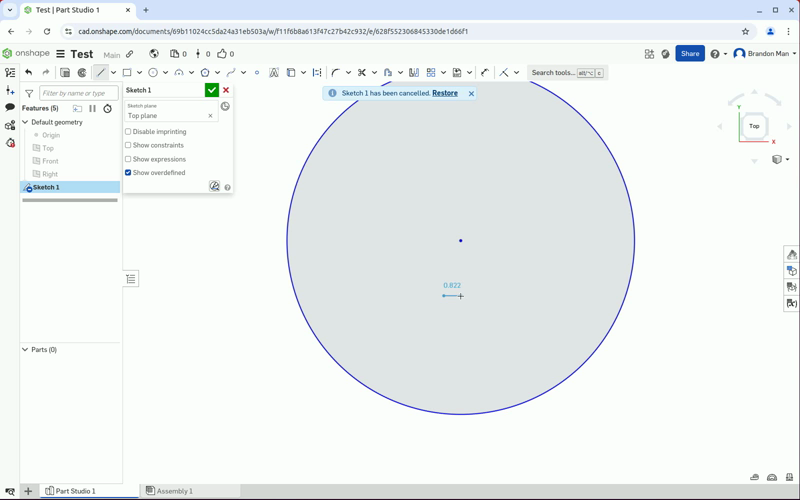
scroll(6)
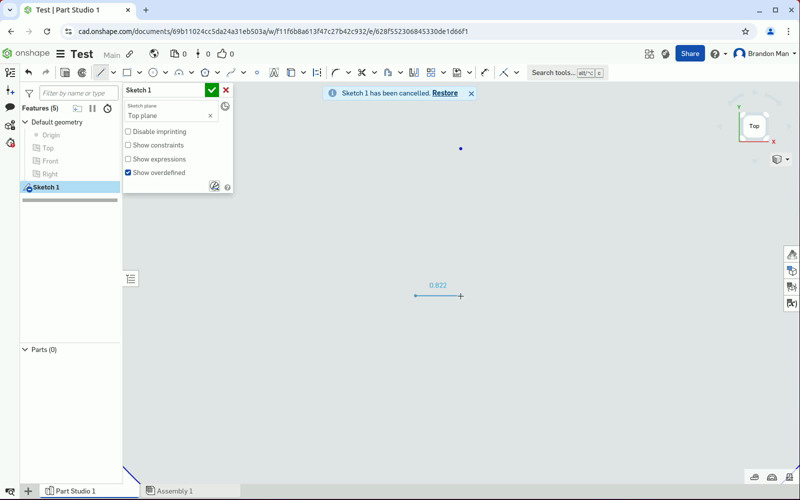
click(460, 295)
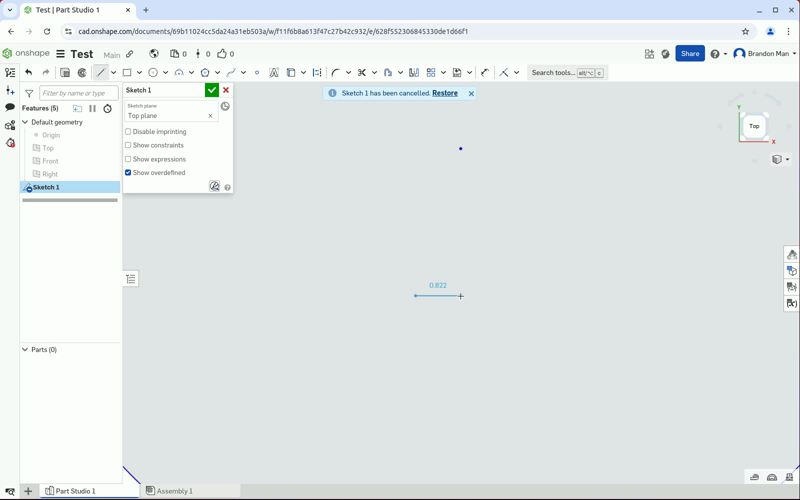
scroll(-6)
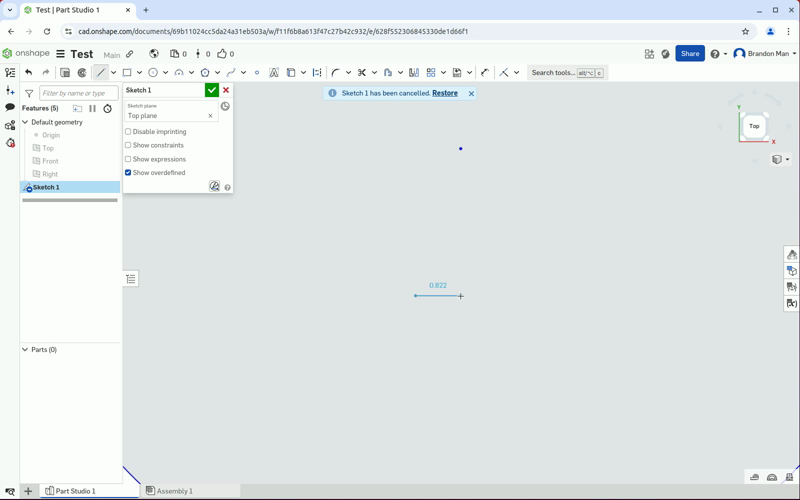
scroll(-6)
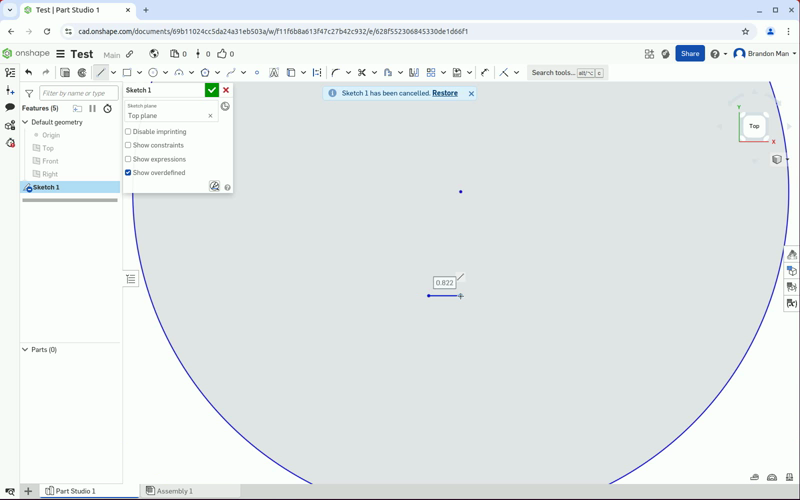
scroll(-6)
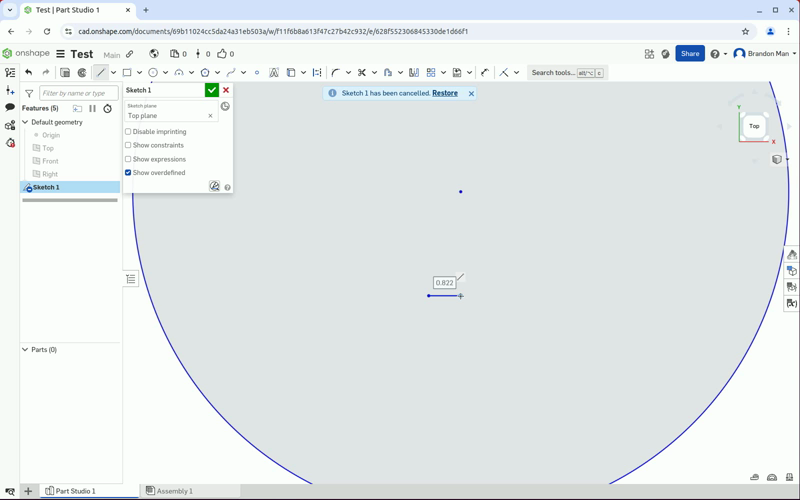
scroll(-6)
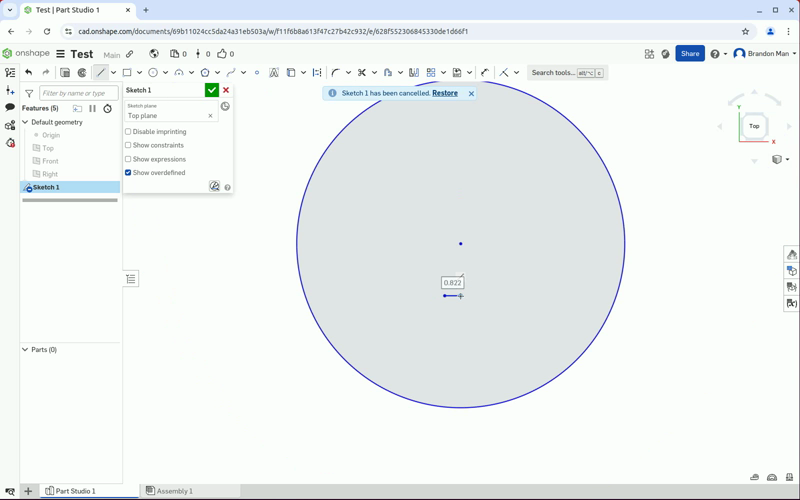
scroll(-6)
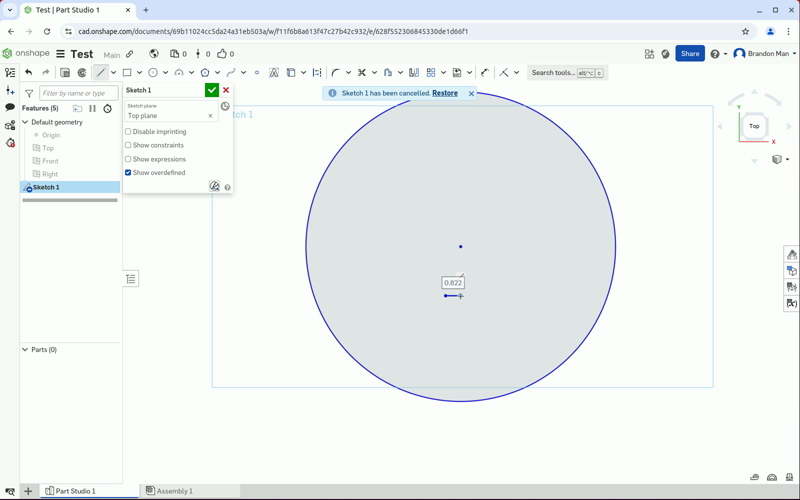
scroll(-6)
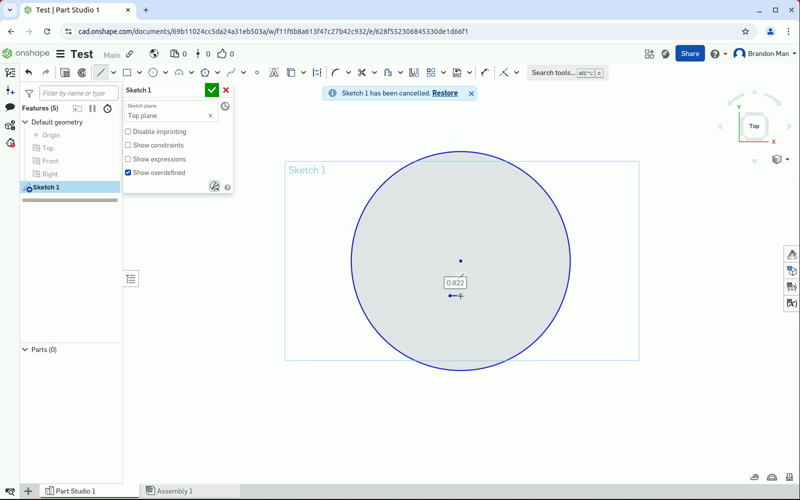
scroll(-6)
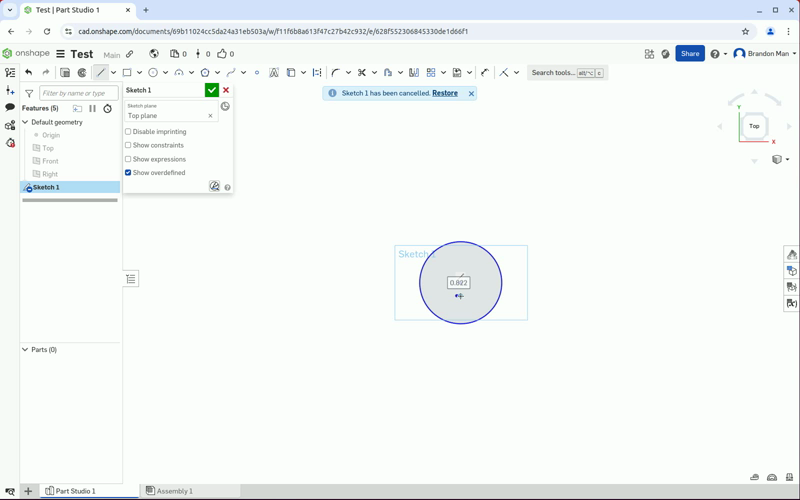
key_up(shift)
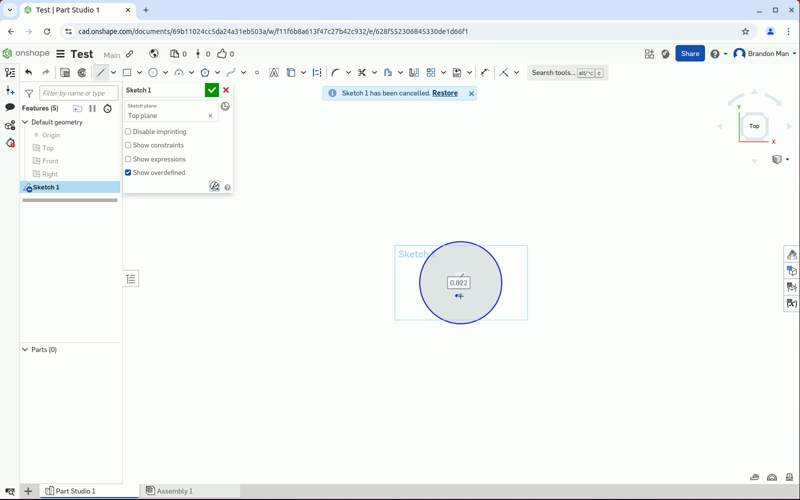
key_down(shift)
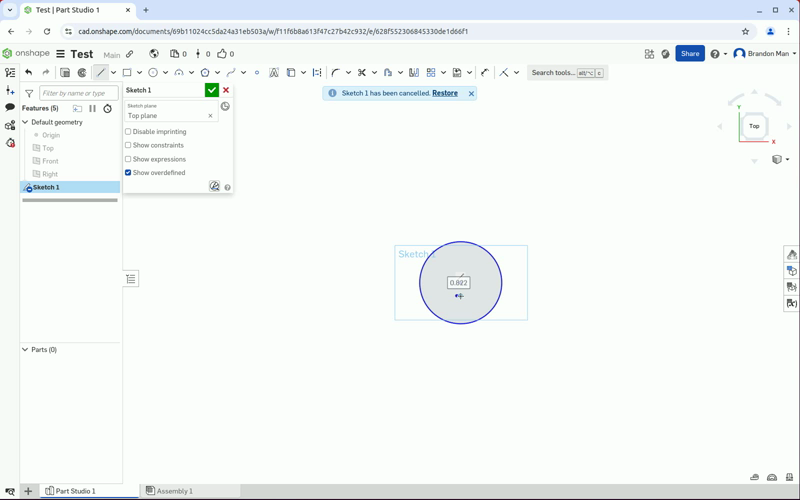
mouse_move(490, 295)
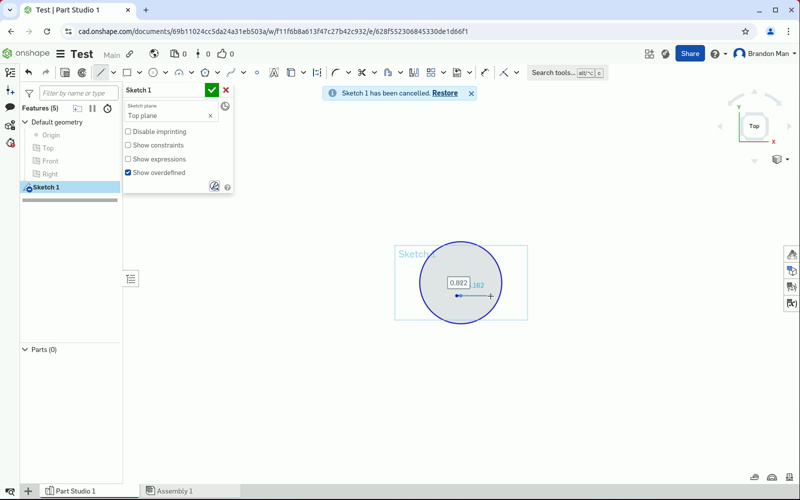
mouse_move(464, 295)
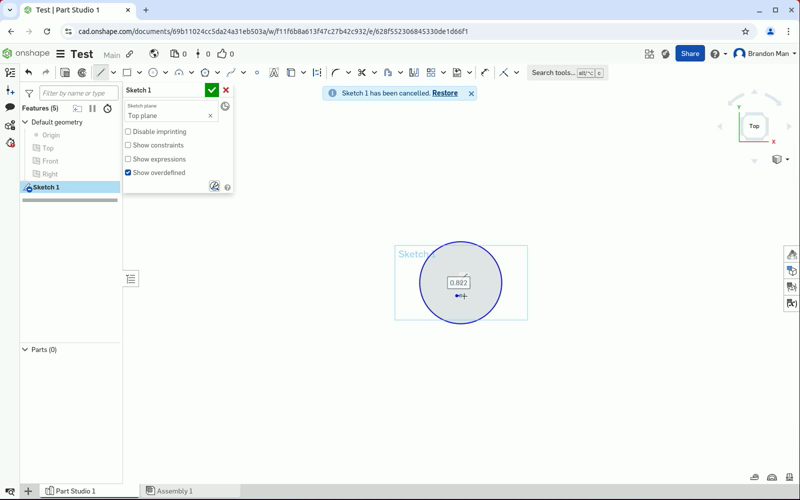
scroll(6)
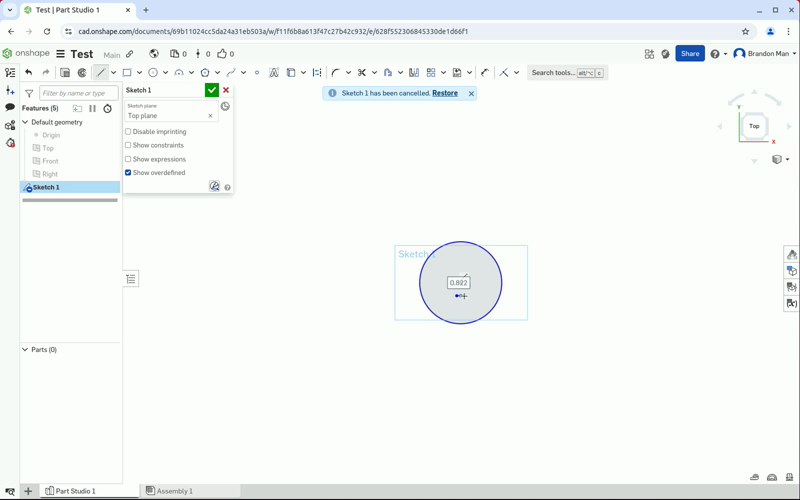
scroll(6)
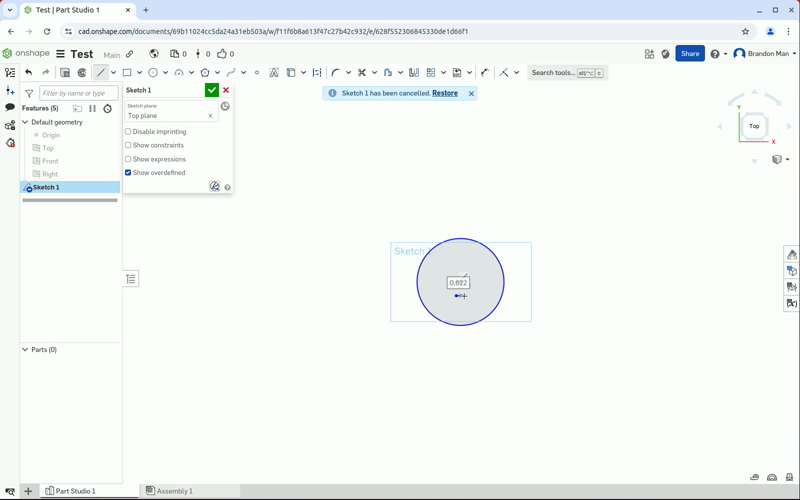
scroll(6)
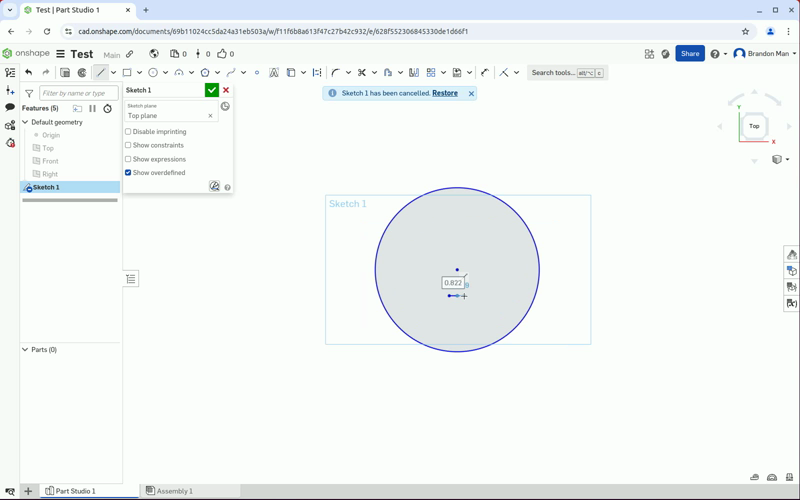
scroll(6)
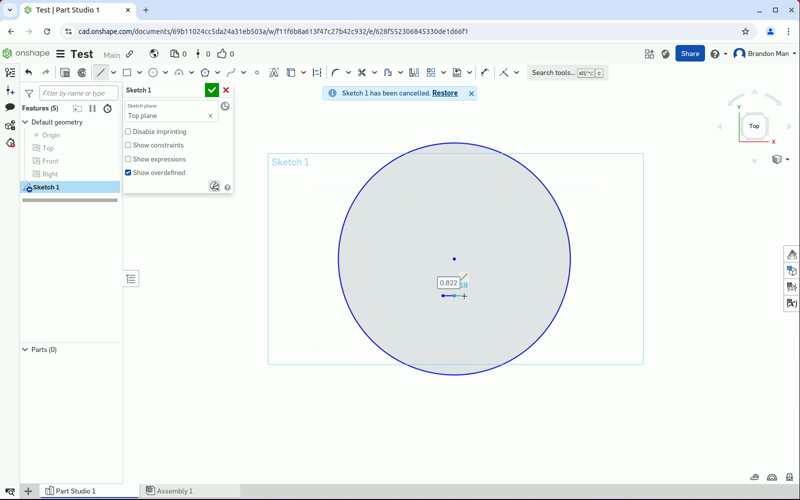
scroll(6)
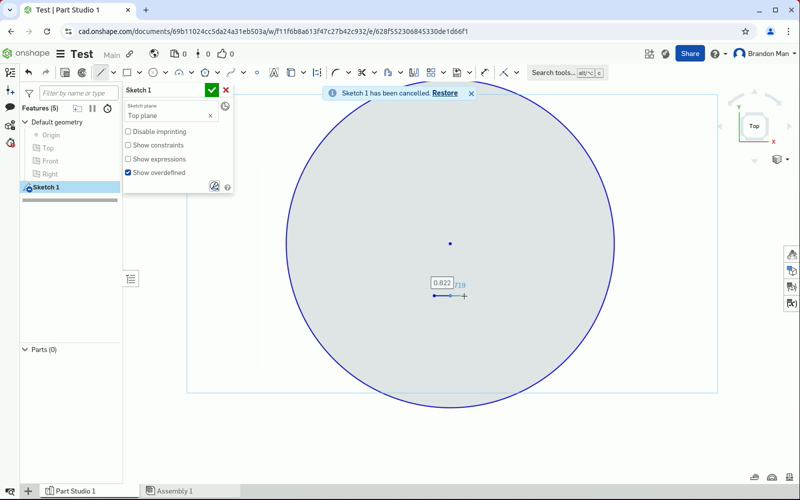
scroll(6)
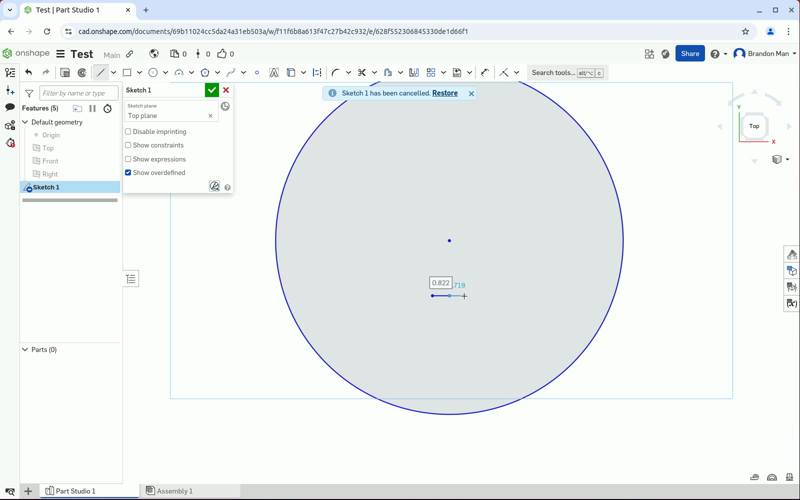
scroll(6)
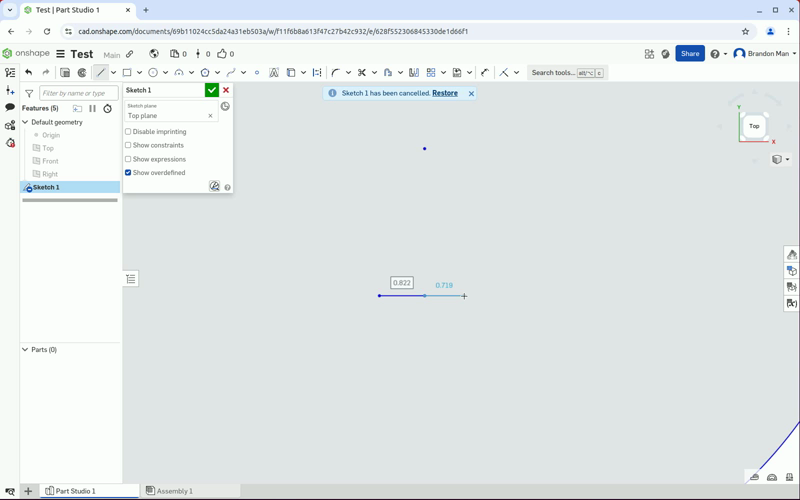
click(464, 295)
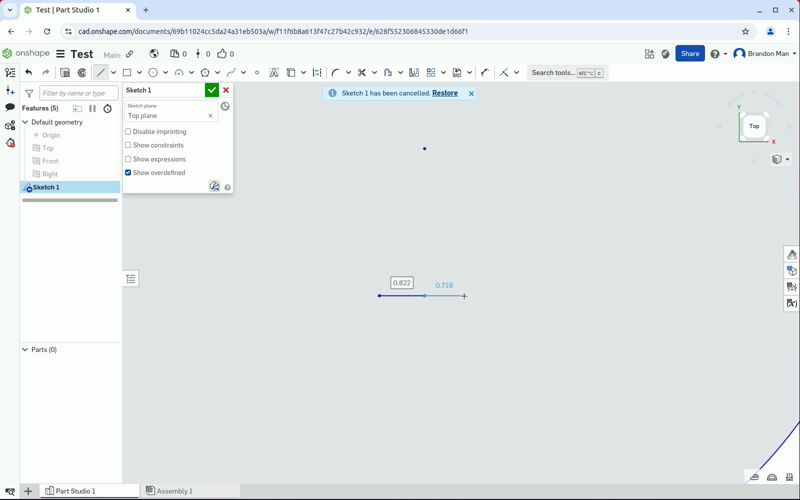
scroll(-6)
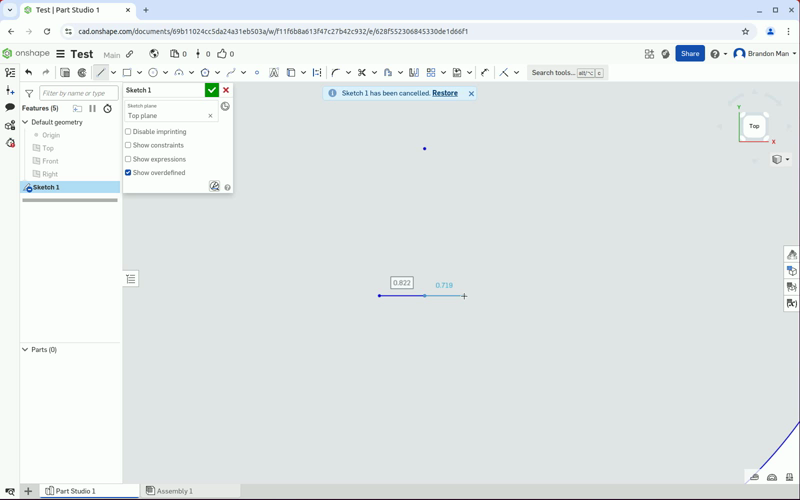
scroll(-6)
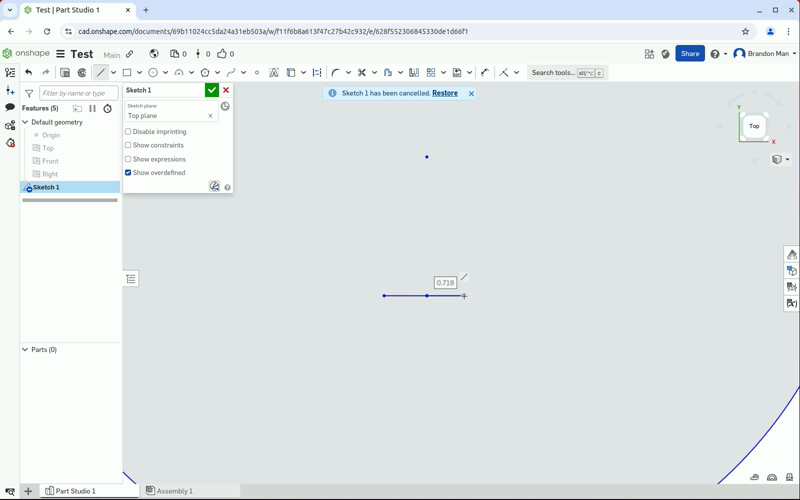
scroll(-6)
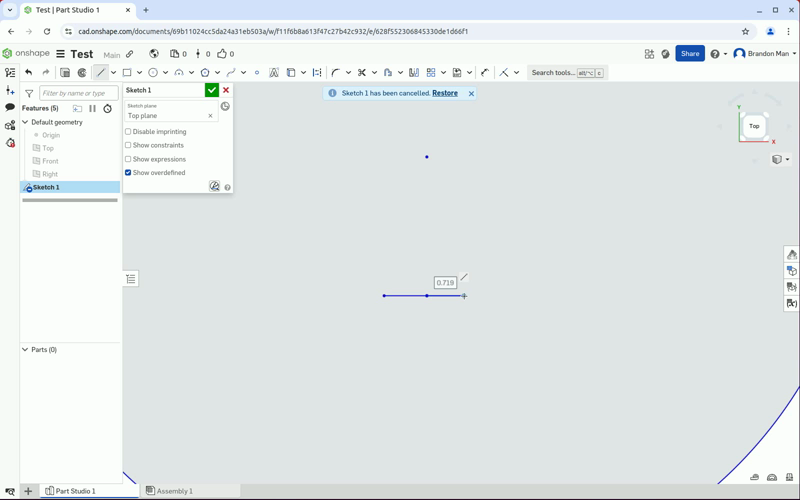
scroll(-6)
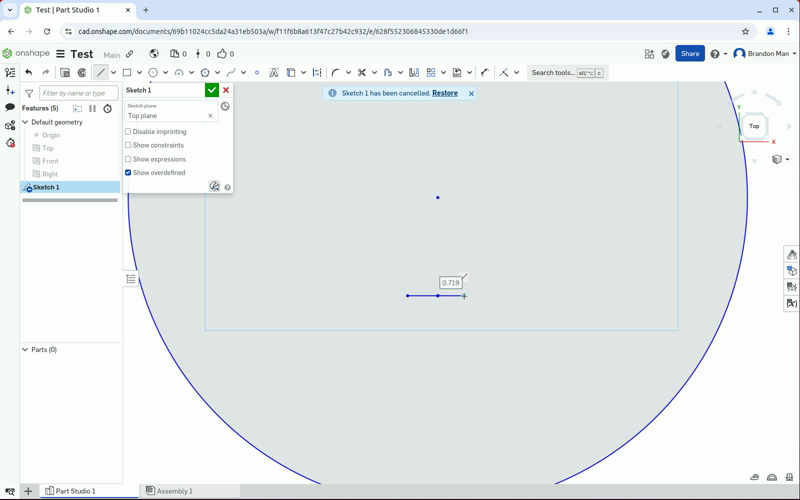
scroll(-6)
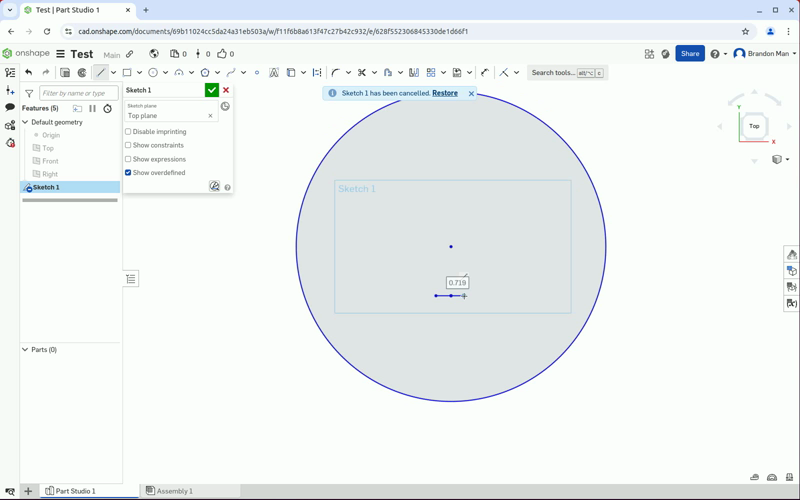
scroll(-6)
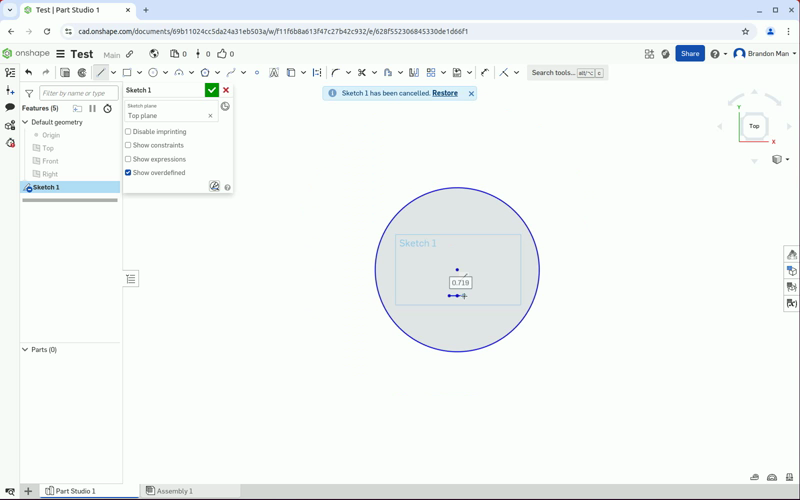
scroll(-6)
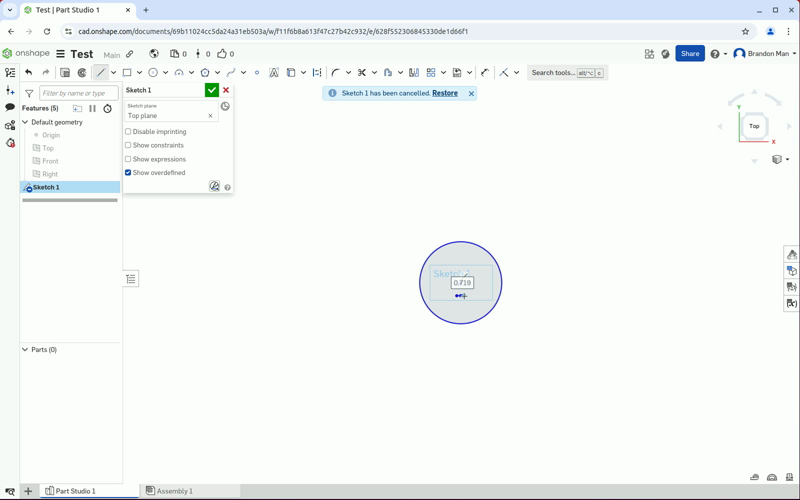
key_up(shift)
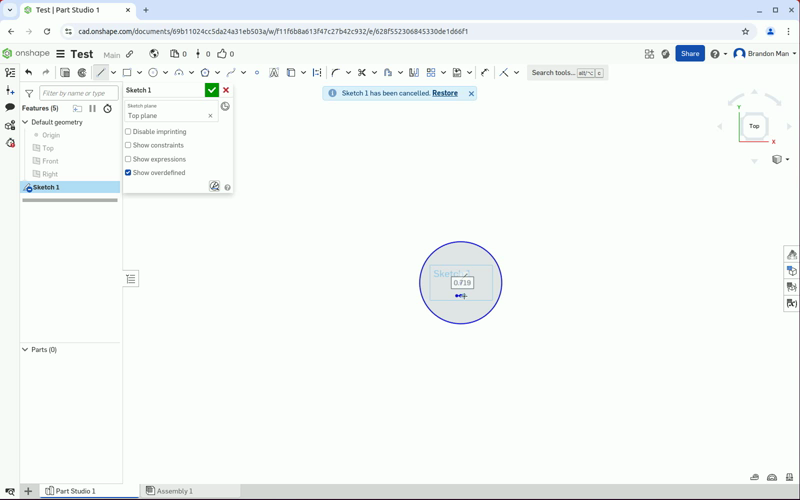
key_down(shift)
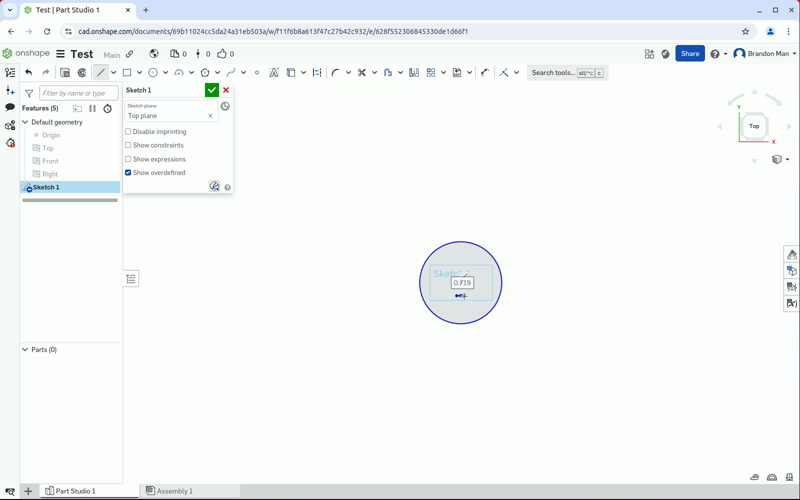
mouse_move(494, 295)
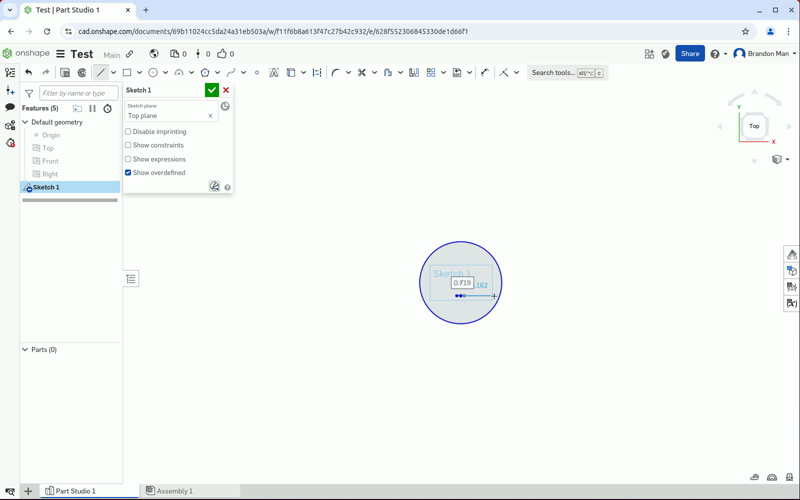
mouse_move(464, 291)
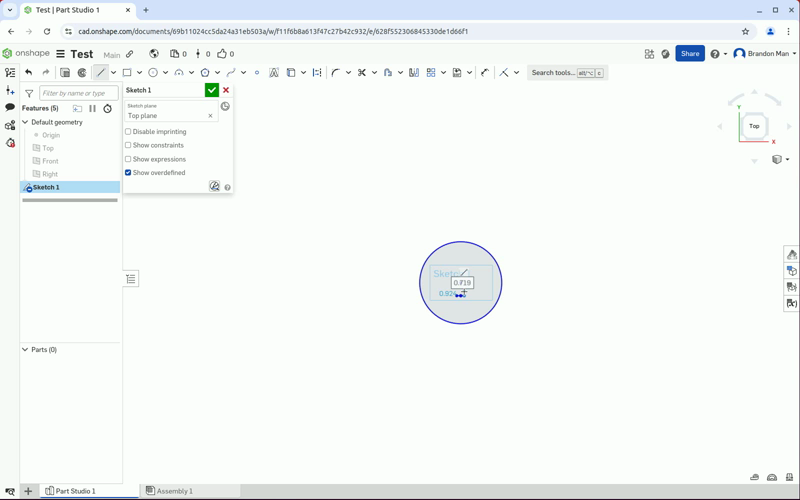
scroll(6)
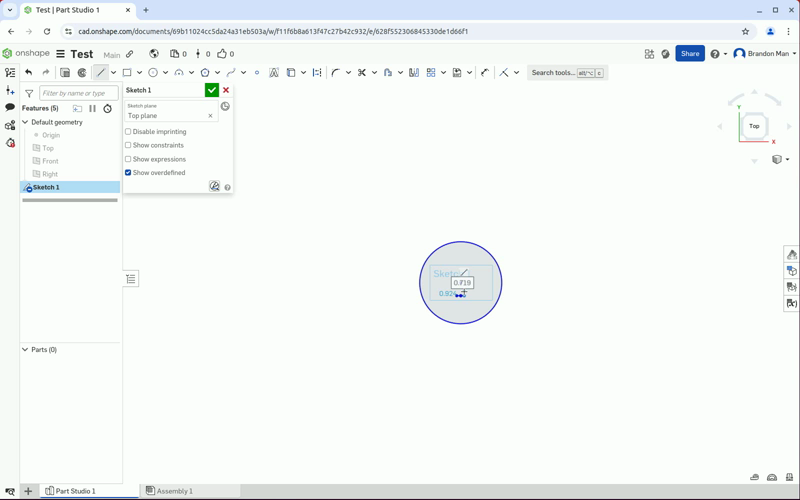
scroll(6)
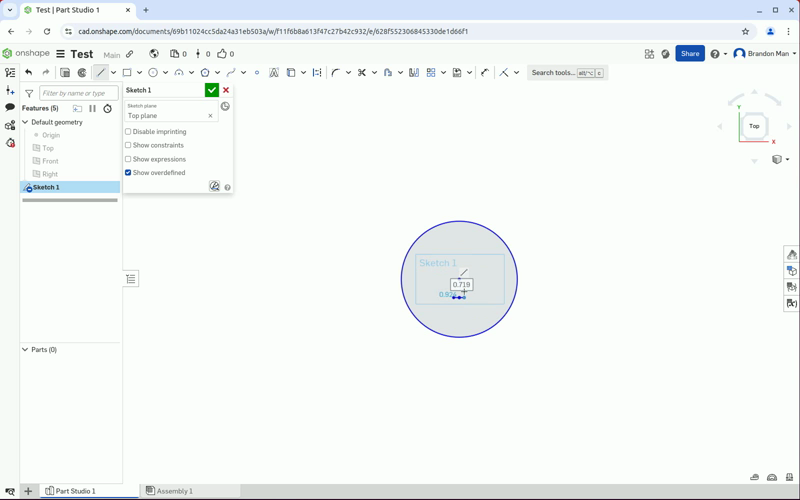
scroll(6)
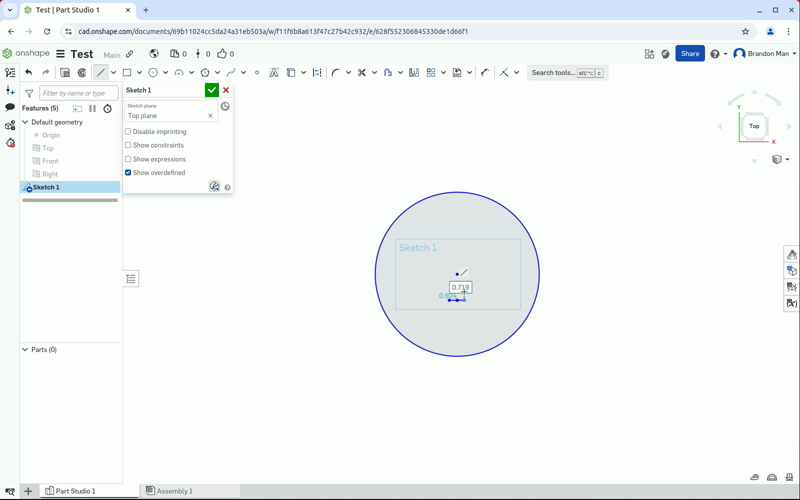
scroll(6)
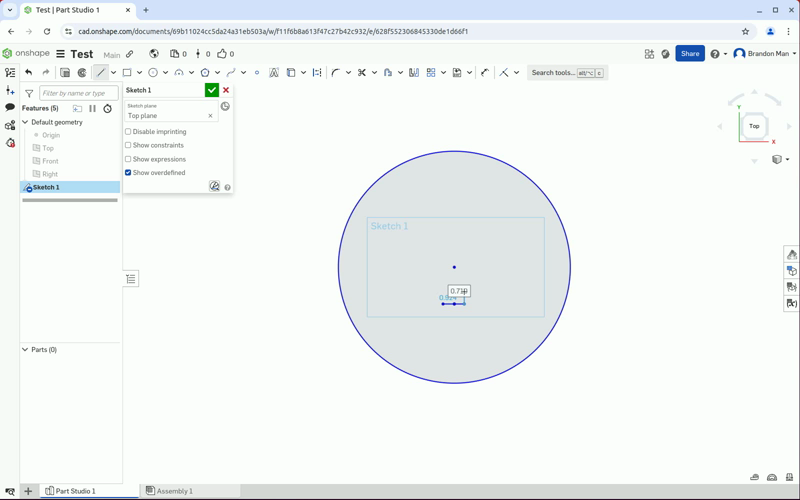
scroll(6)
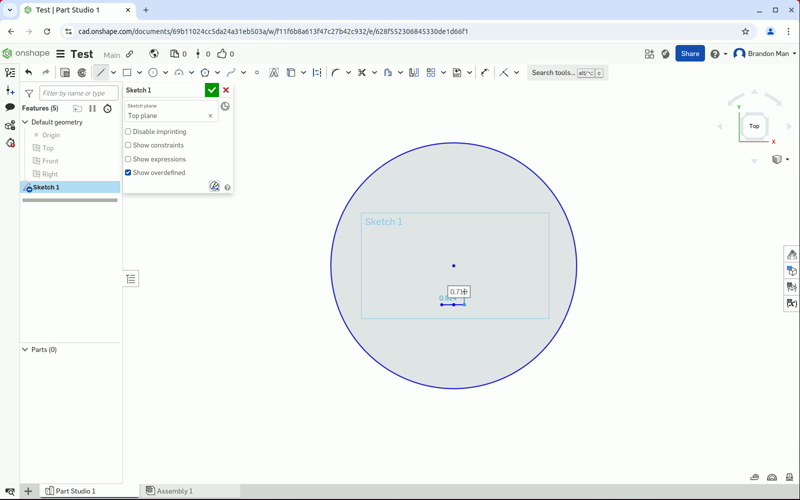
scroll(6)
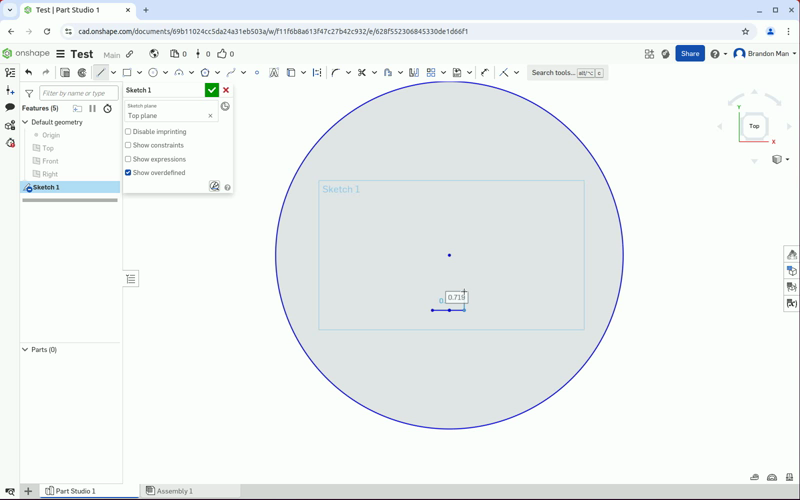
scroll(6)
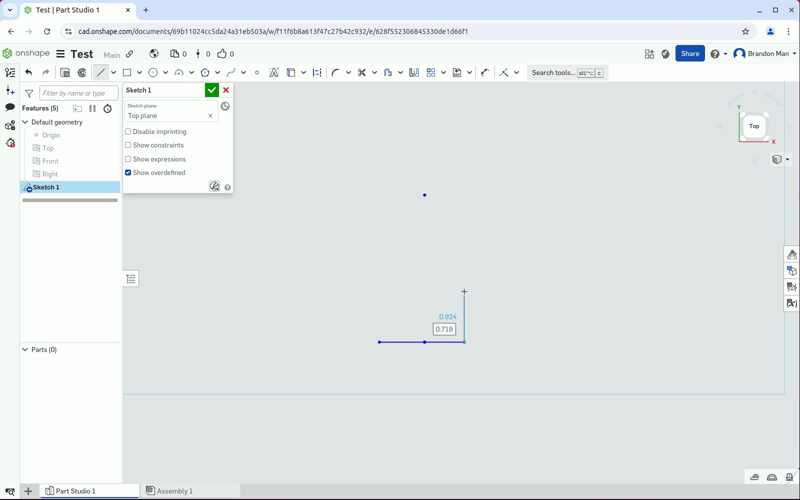
click(464, 291)
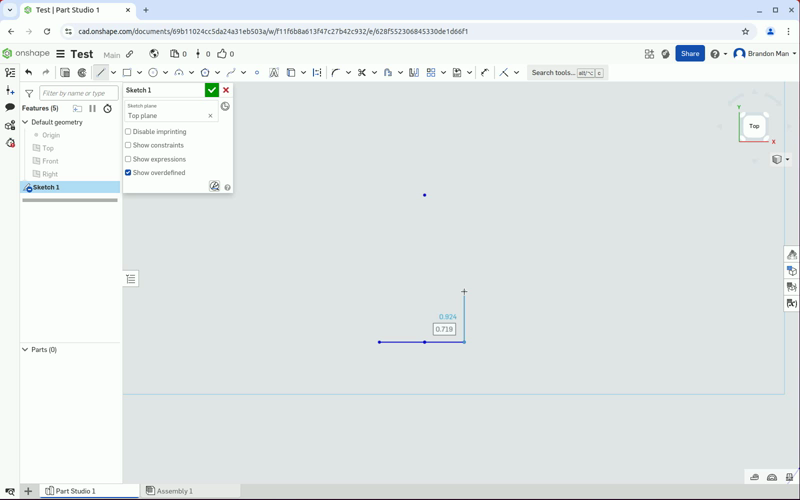
scroll(-6)
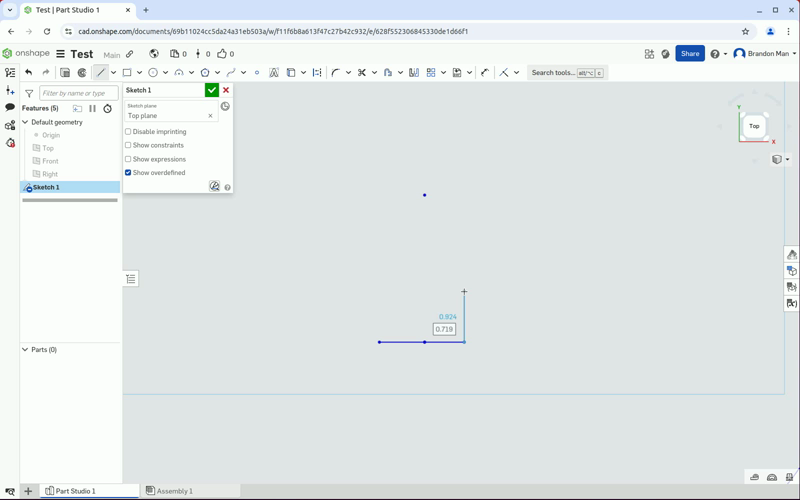
scroll(-6)
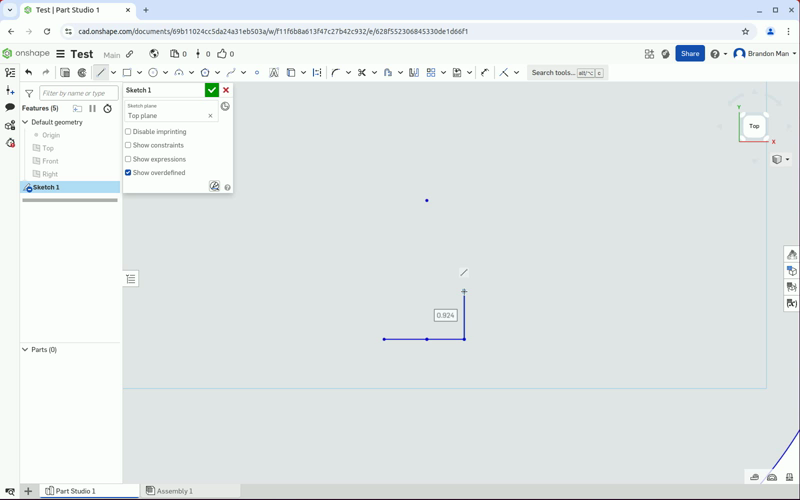
scroll(-6)
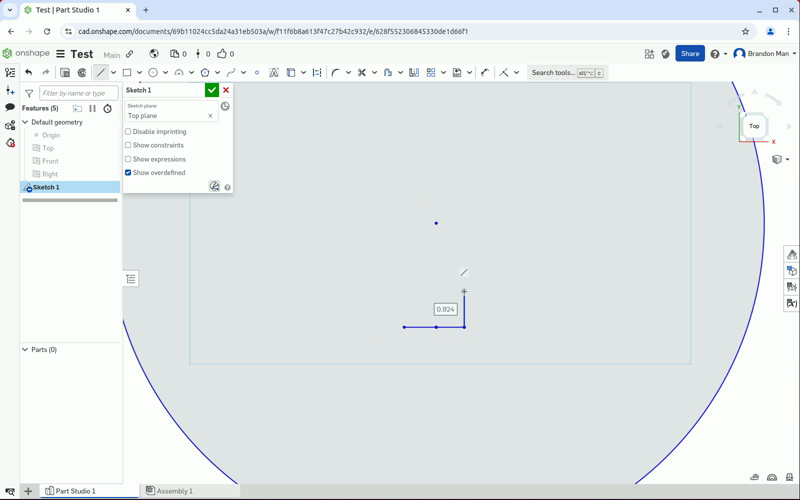
scroll(-6)
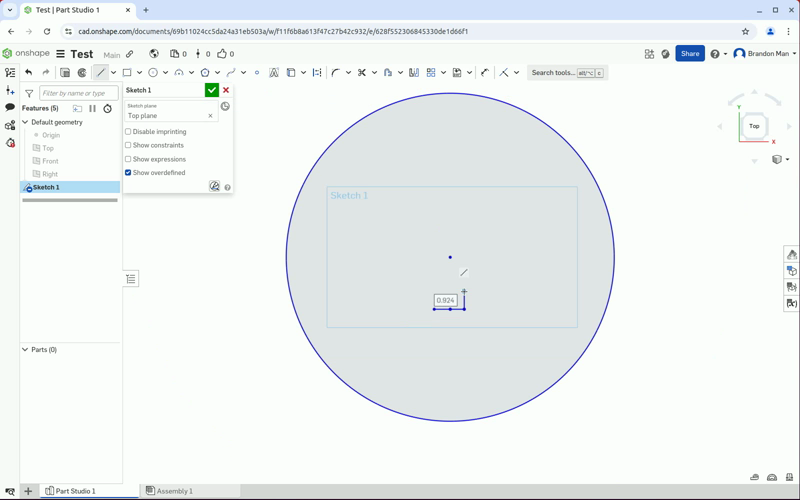
scroll(-6)
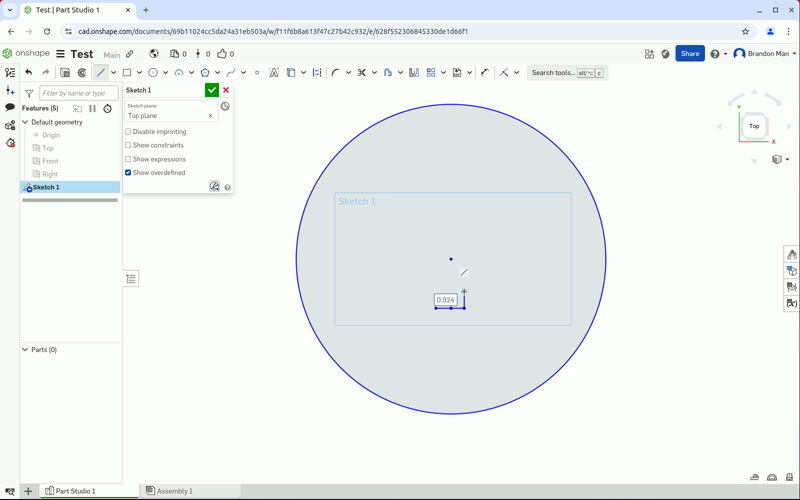
scroll(-6)
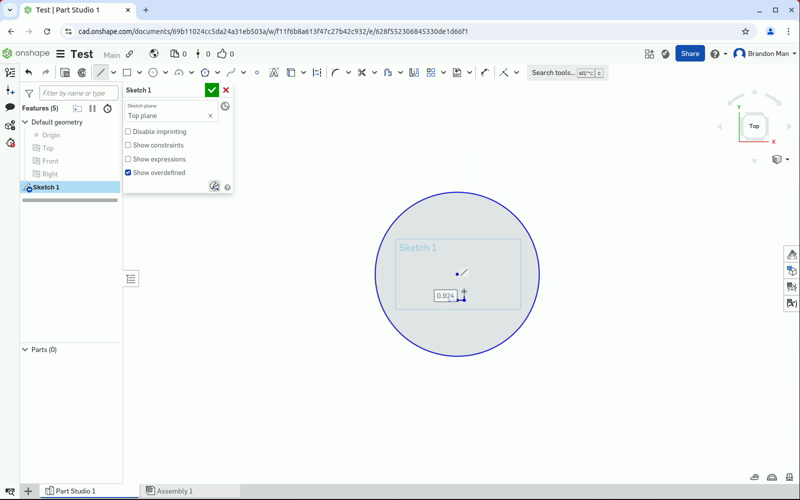
scroll(-6)
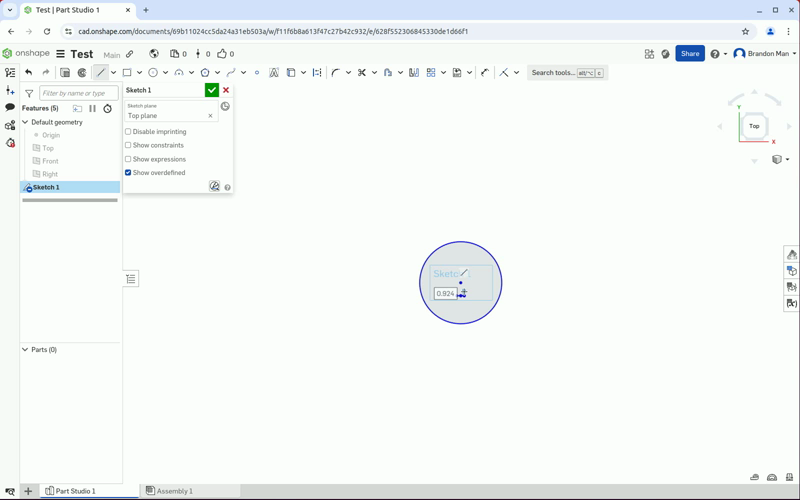
key_up(shift)
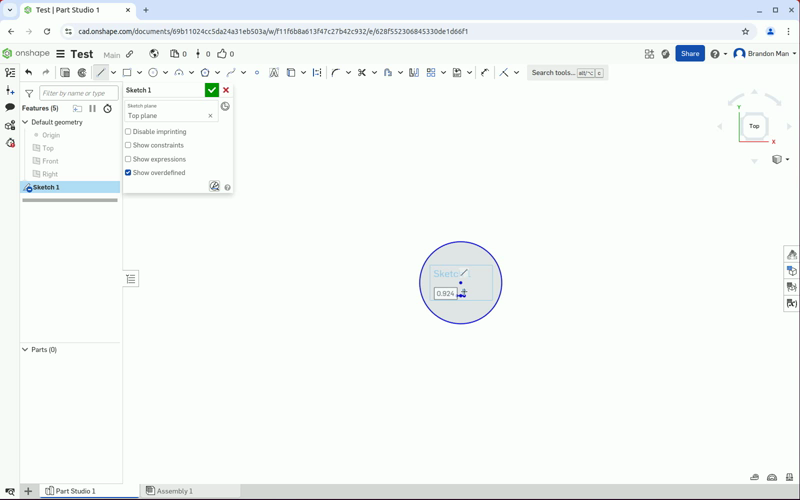
key(esc)
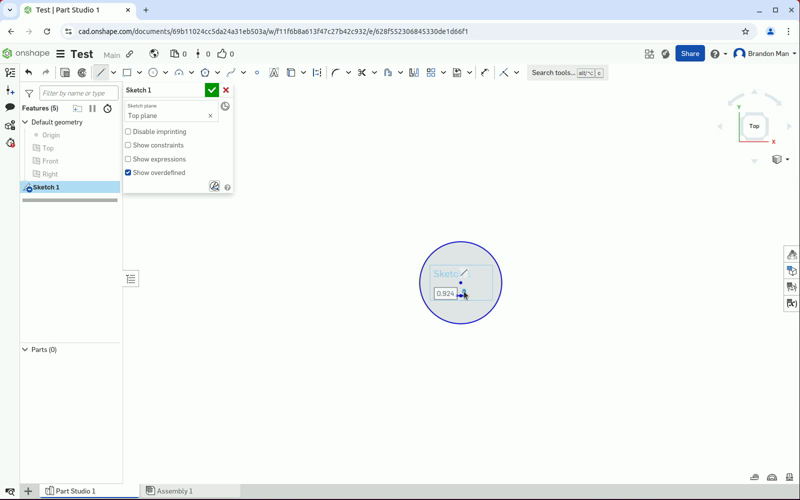
key(a)
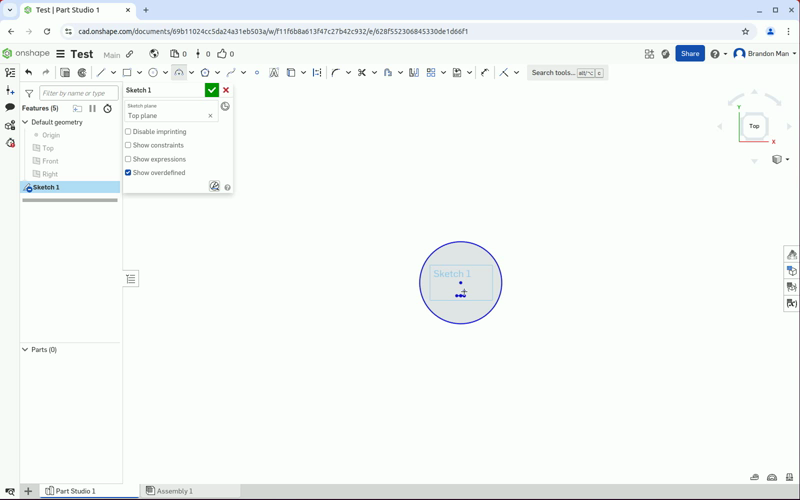
mouse_move(464, 291)
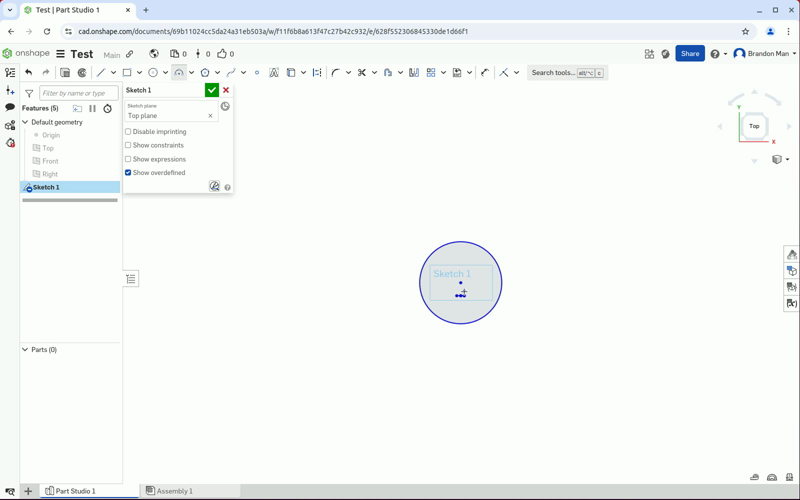
scroll(6)
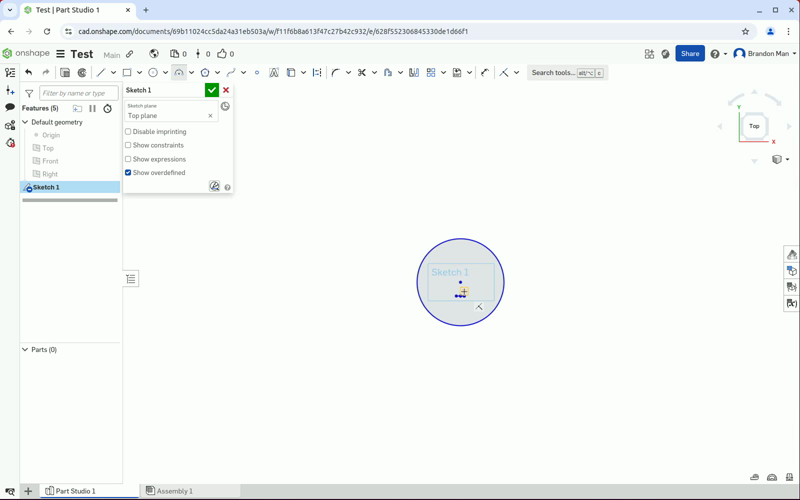
scroll(6)
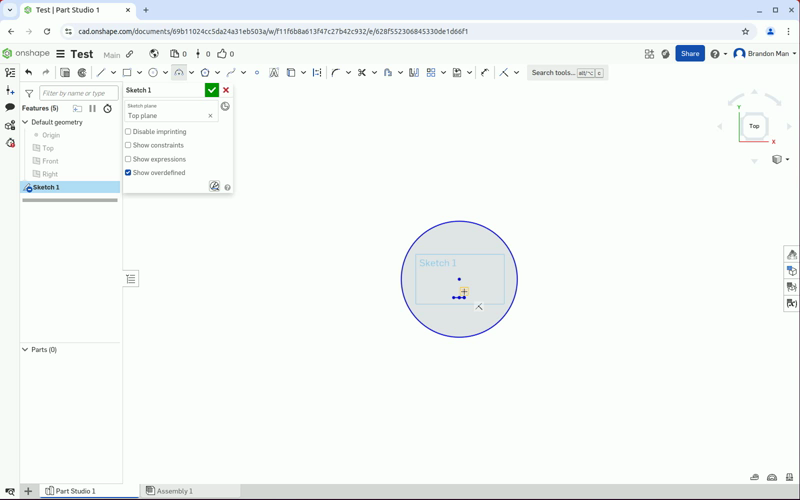
scroll(6)
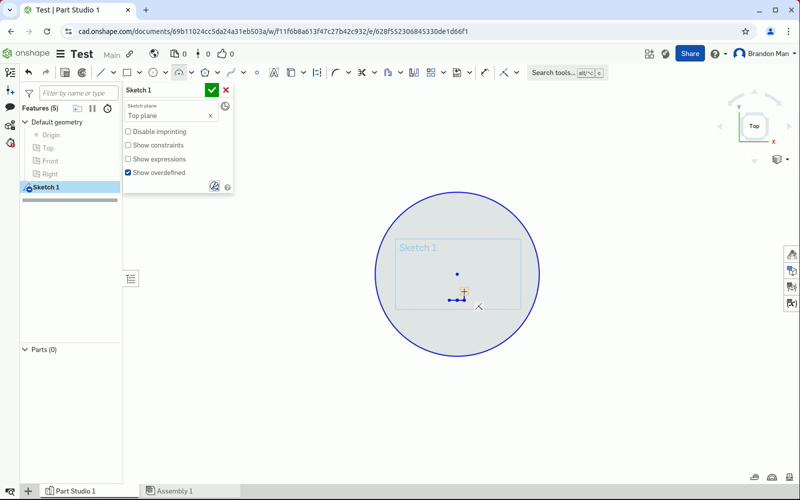
scroll(6)
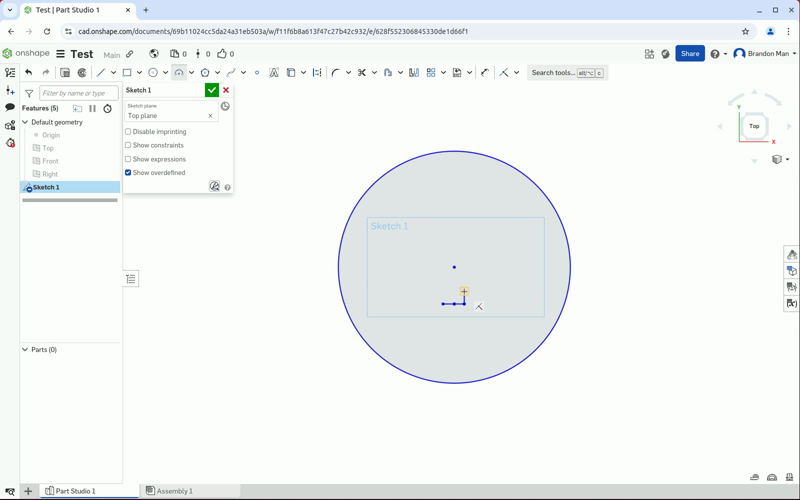
scroll(6)
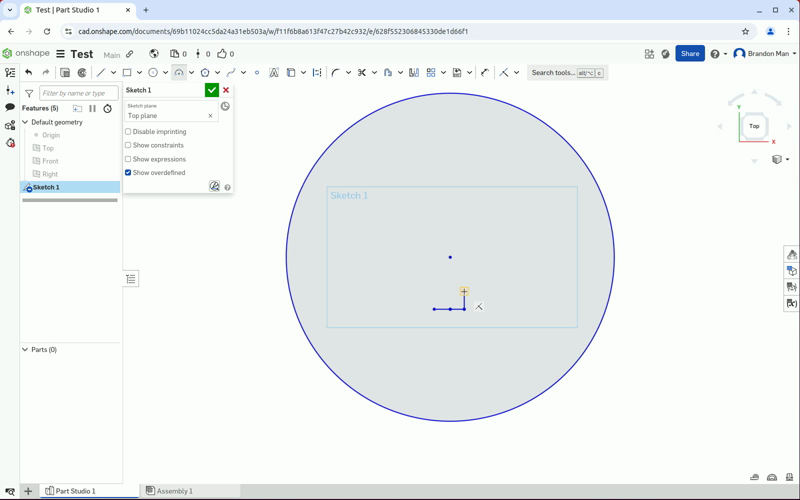
scroll(6)
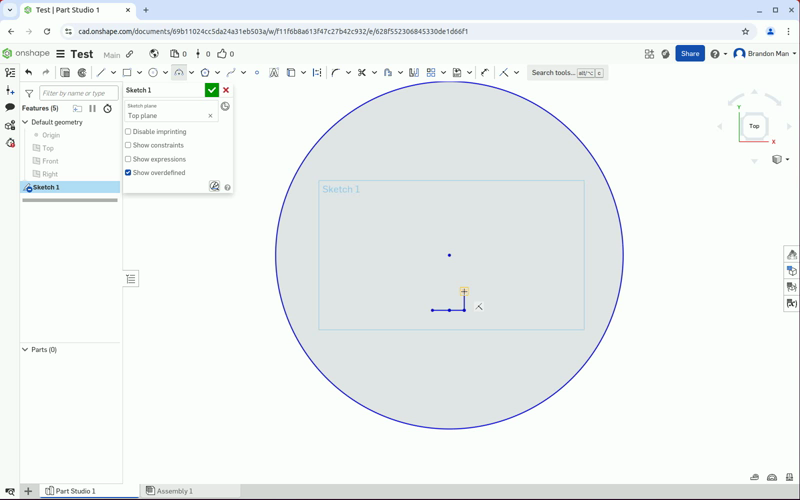
scroll(6)
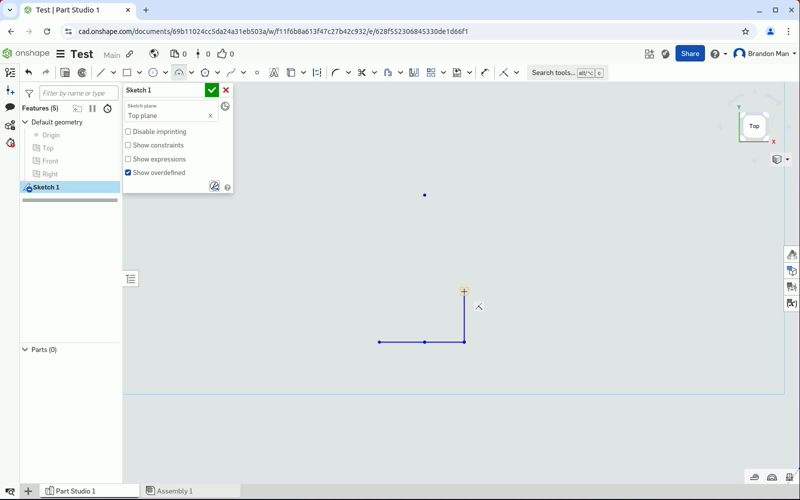
click(464, 291)
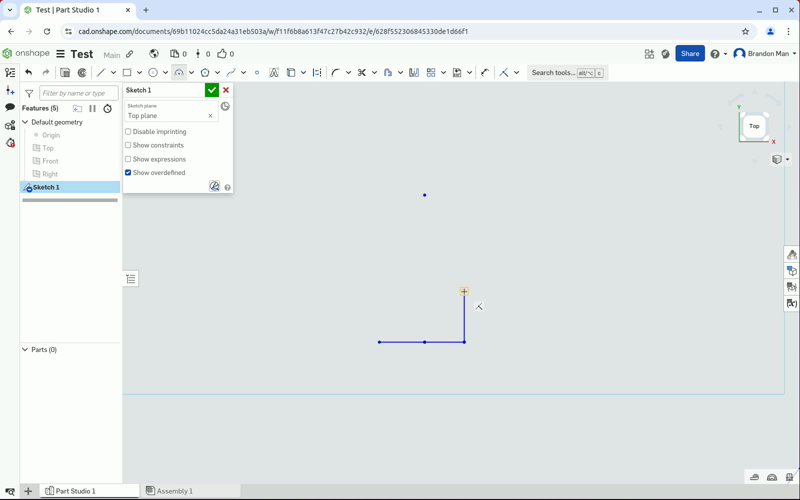
scroll(-6)
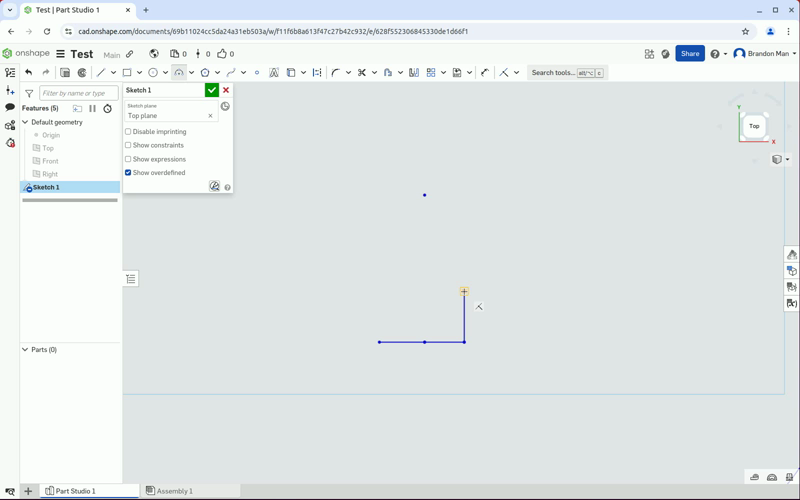
scroll(-6)
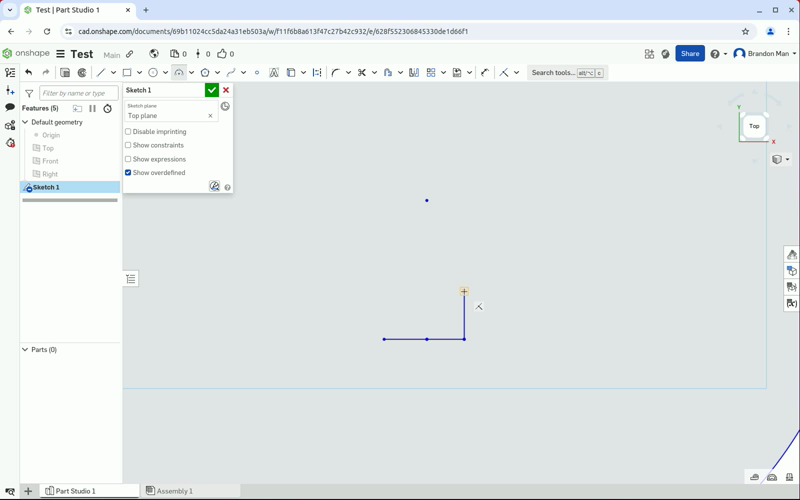
scroll(-6)
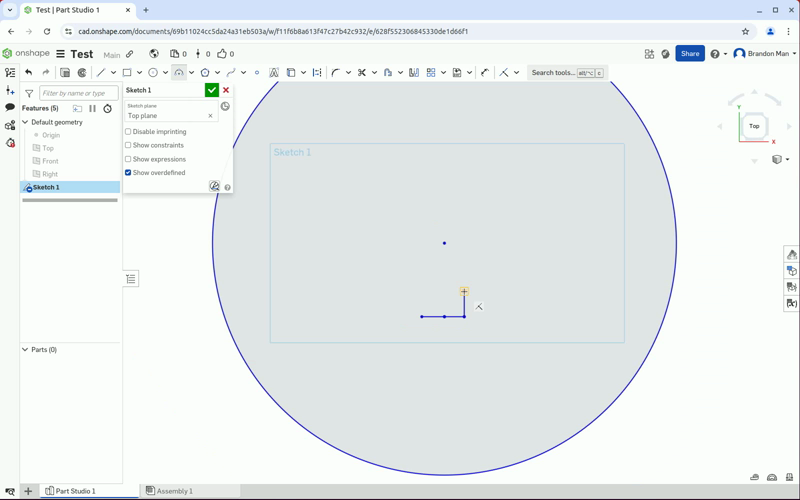
scroll(-6)
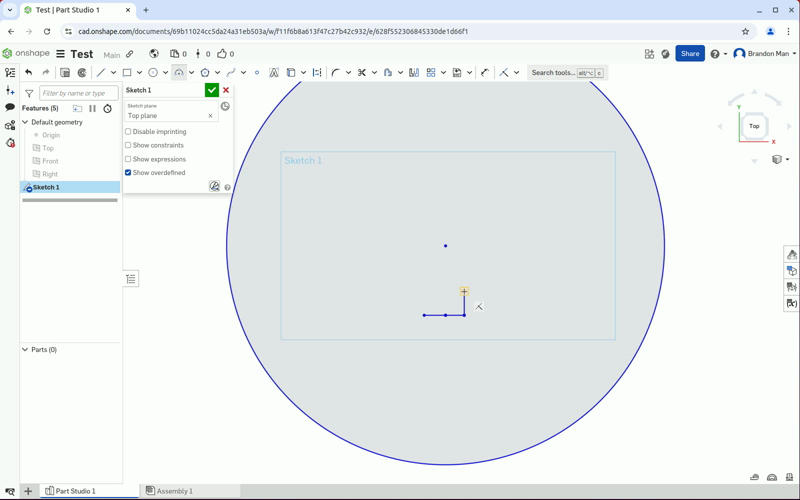
scroll(-6)
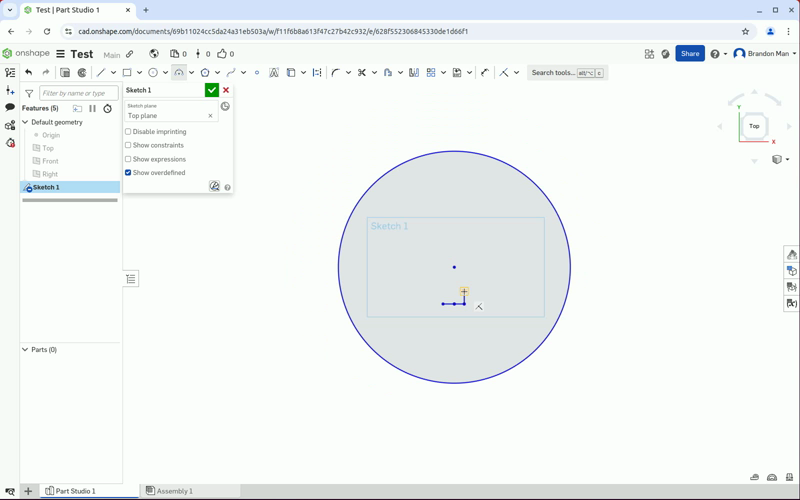
scroll(-6)
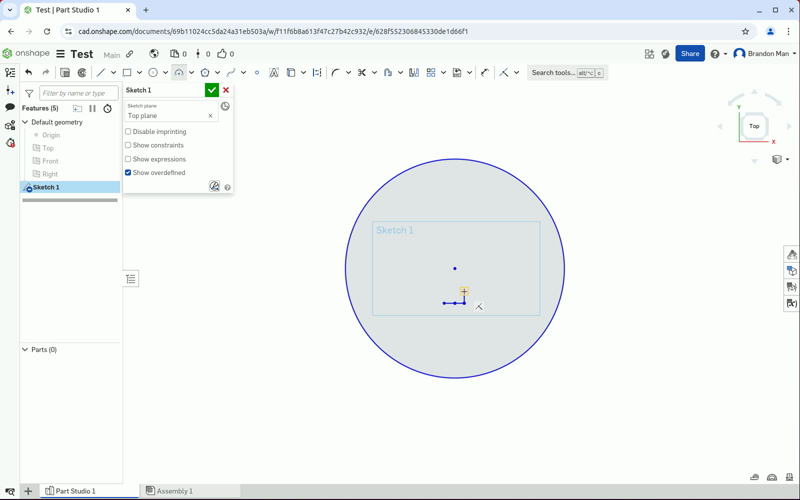
scroll(-6)
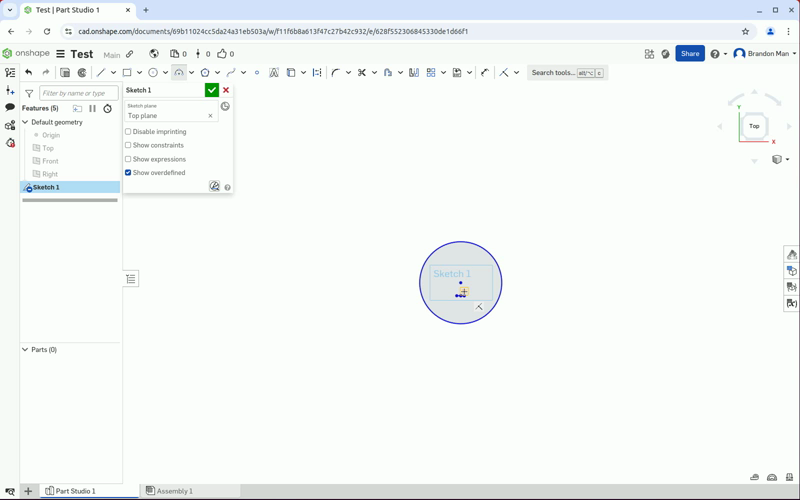
key_down(shift)
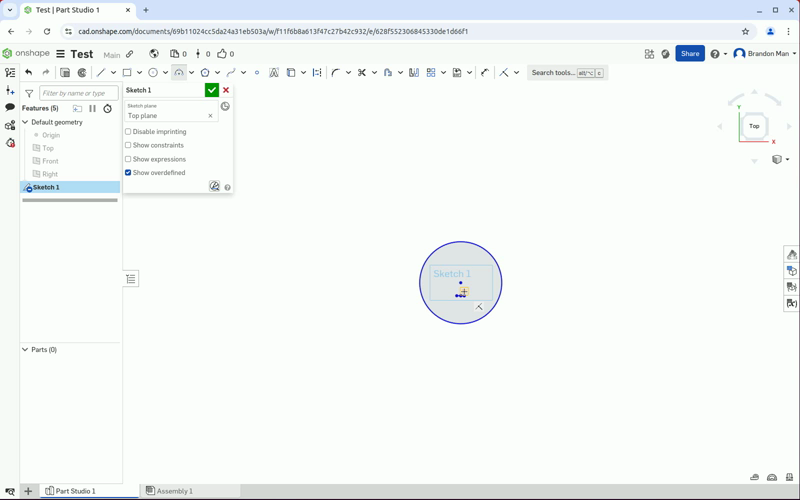
mouse_move(456, 291)
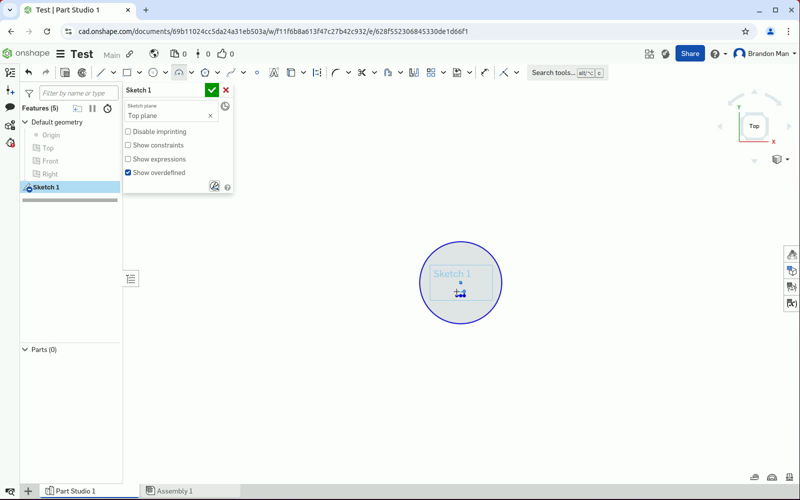
scroll(6)
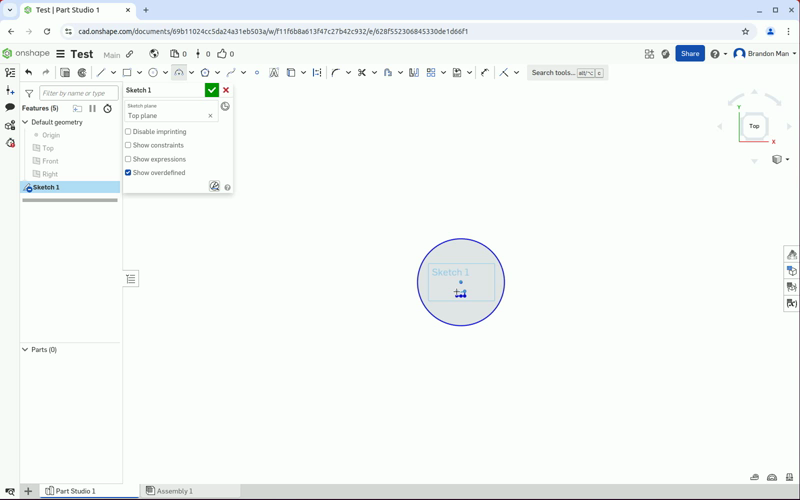
scroll(6)
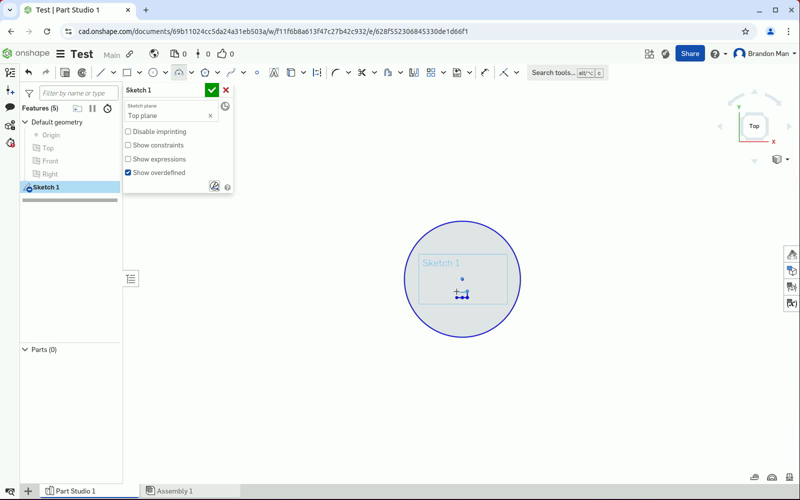
scroll(6)
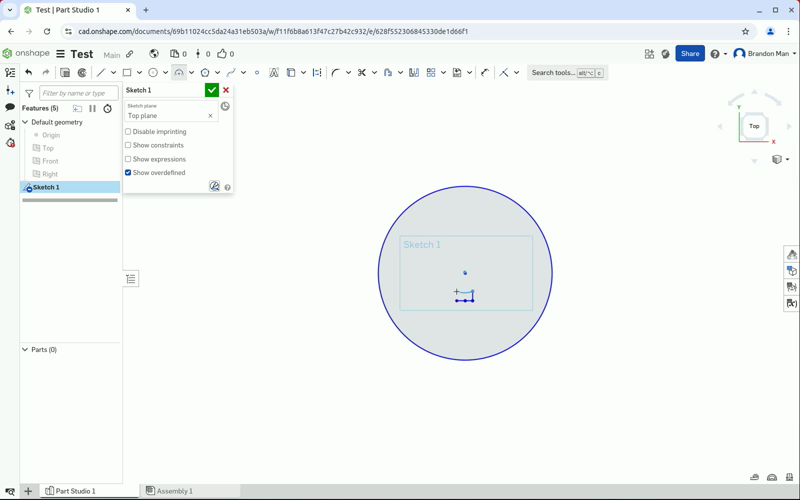
scroll(6)
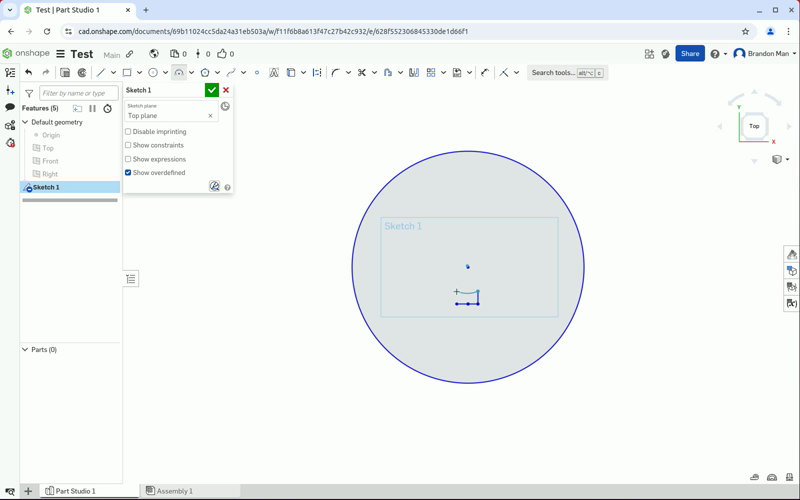
scroll(6)
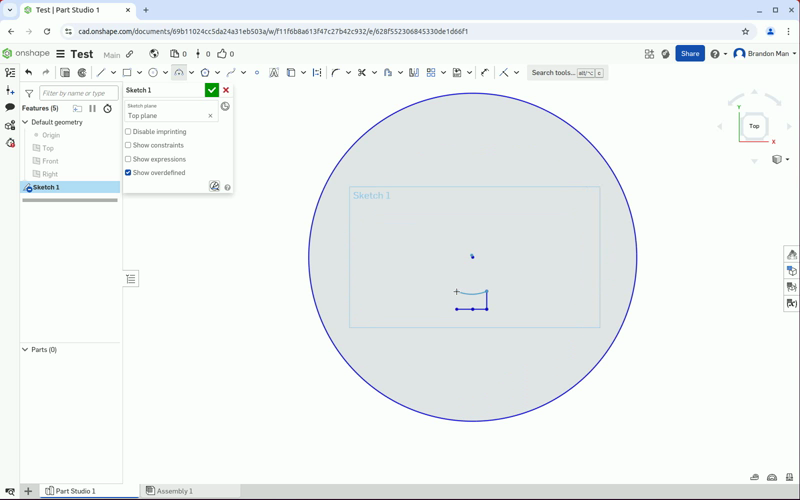
scroll(6)
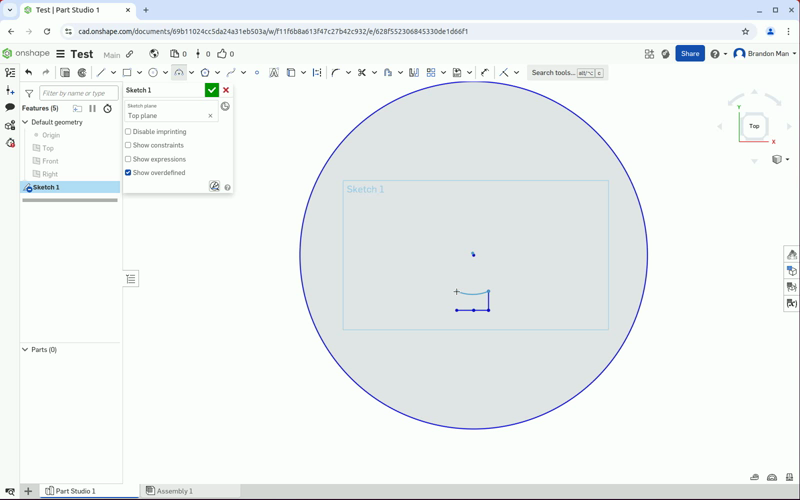
scroll(6)
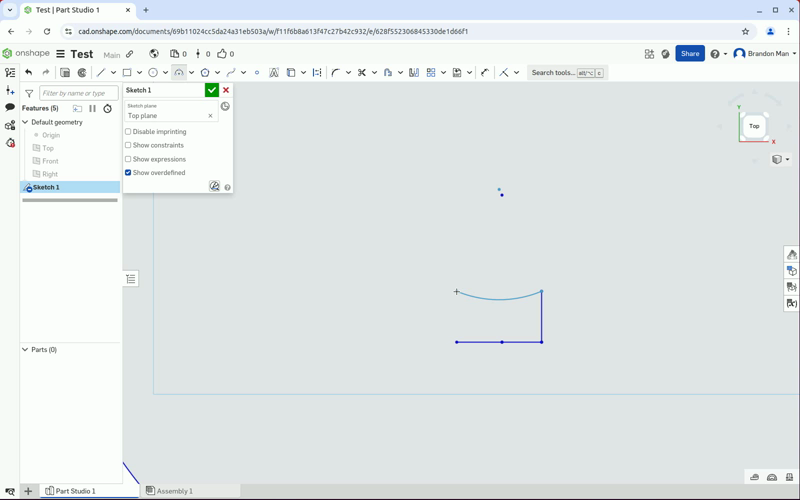
click(456, 291)
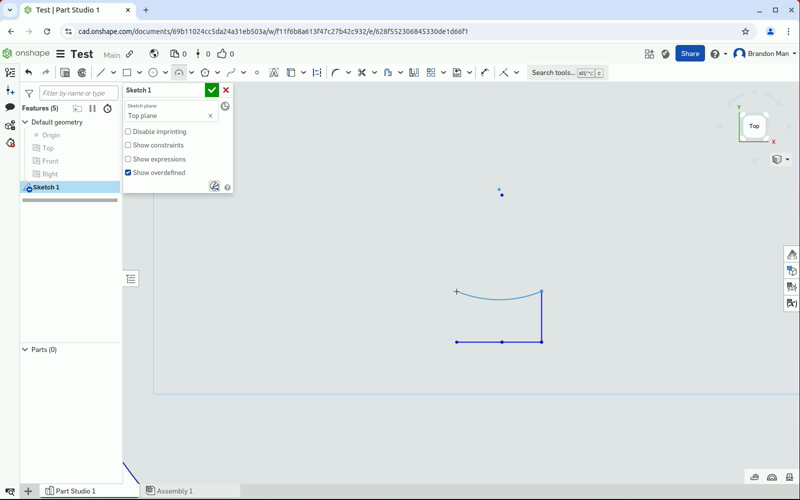
scroll(-6)
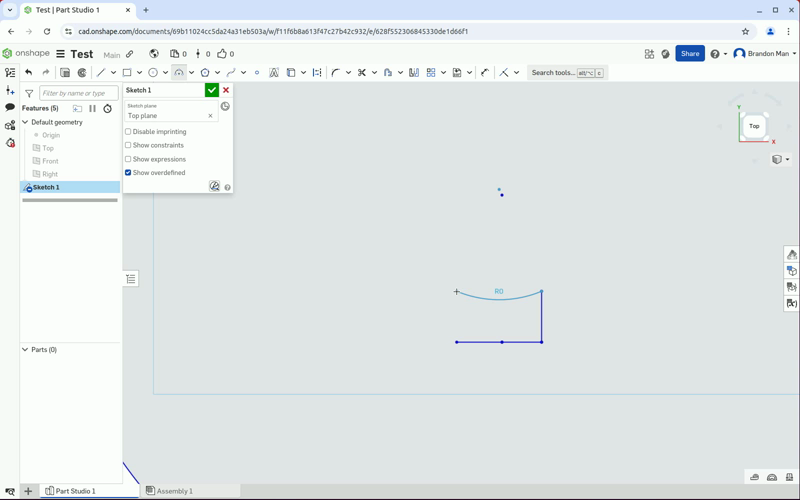
scroll(-6)
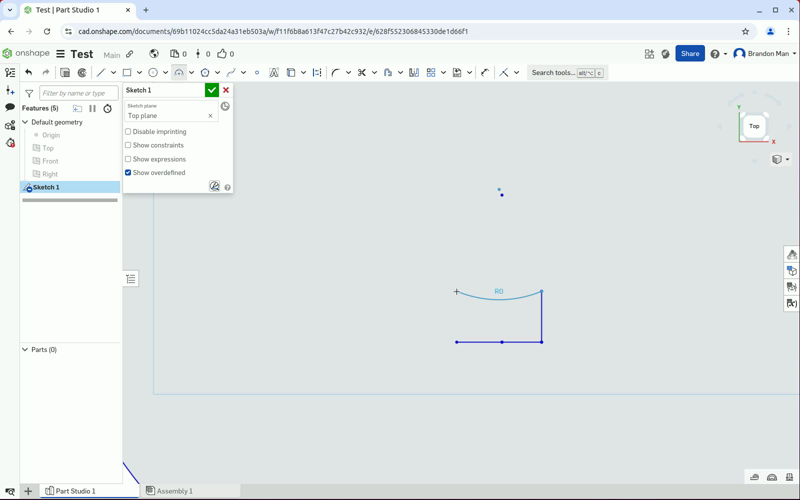
scroll(-6)
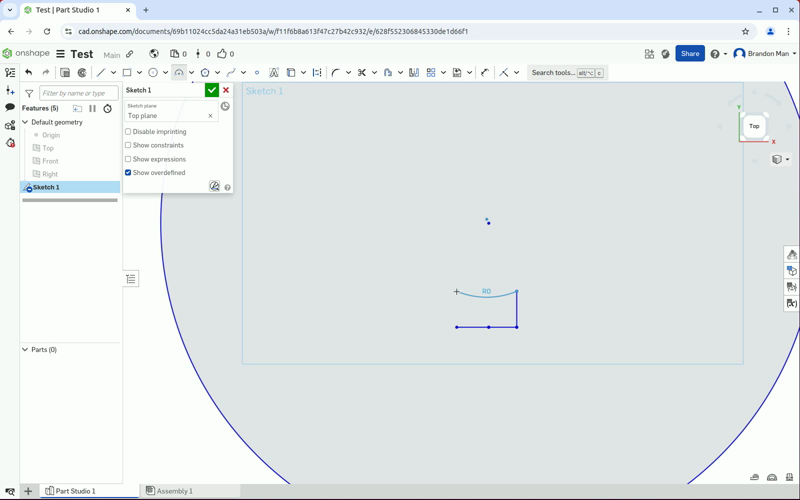
scroll(-6)
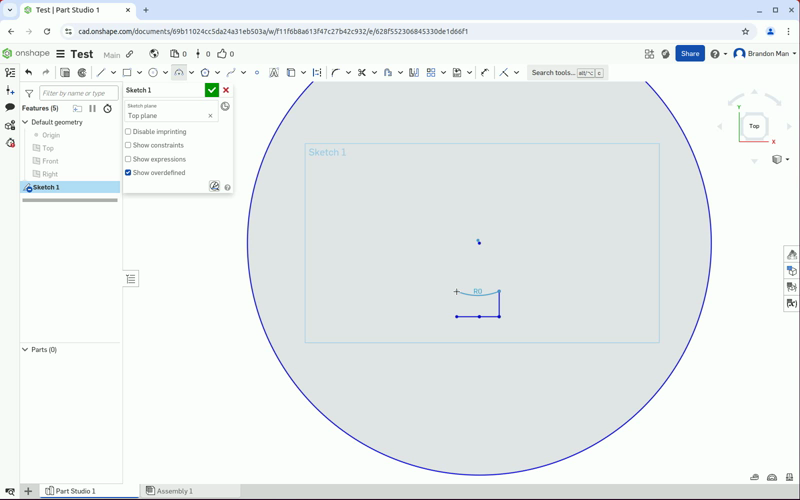
scroll(-6)
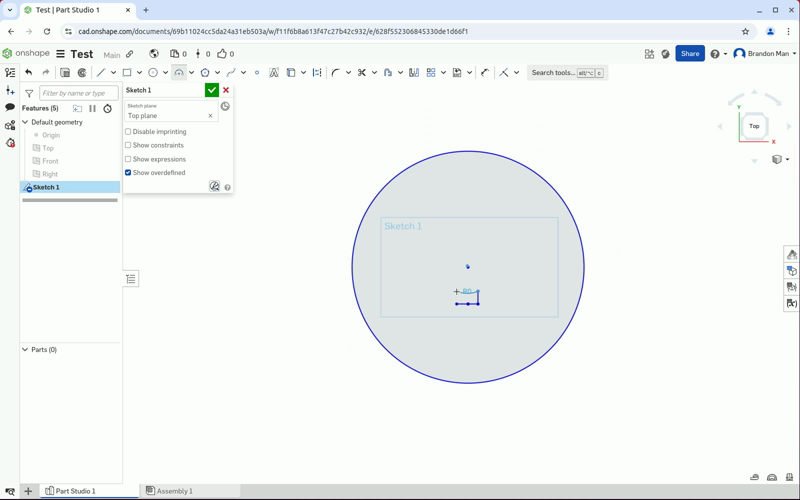
scroll(-6)
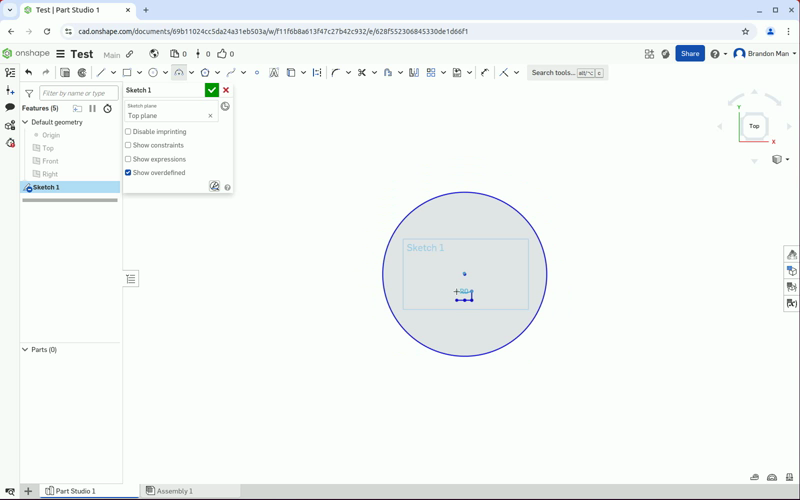
scroll(-6)
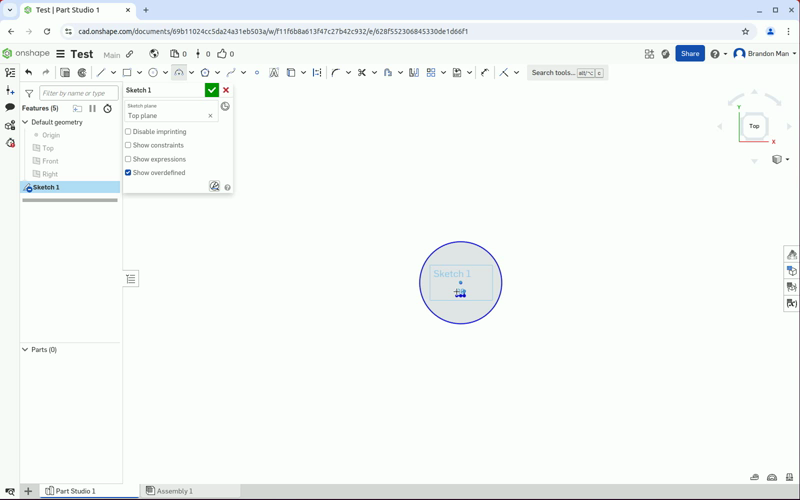
mouse_move(460, 272)
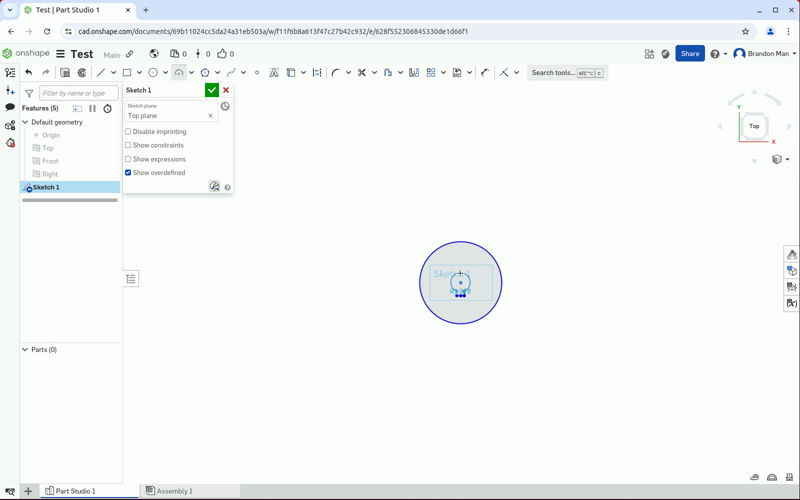
click(460, 272)
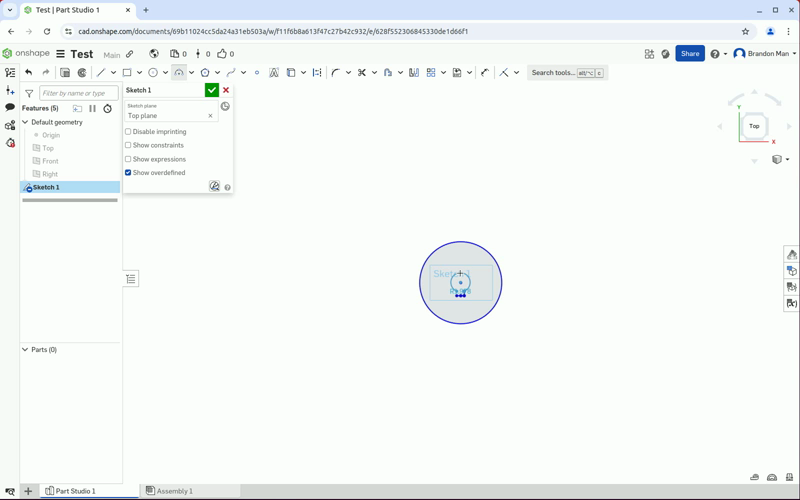
key_up(shift)
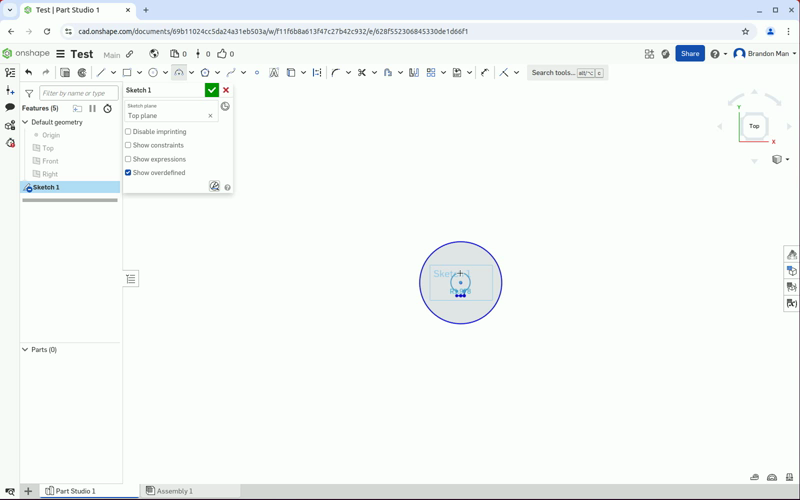
key(esc)
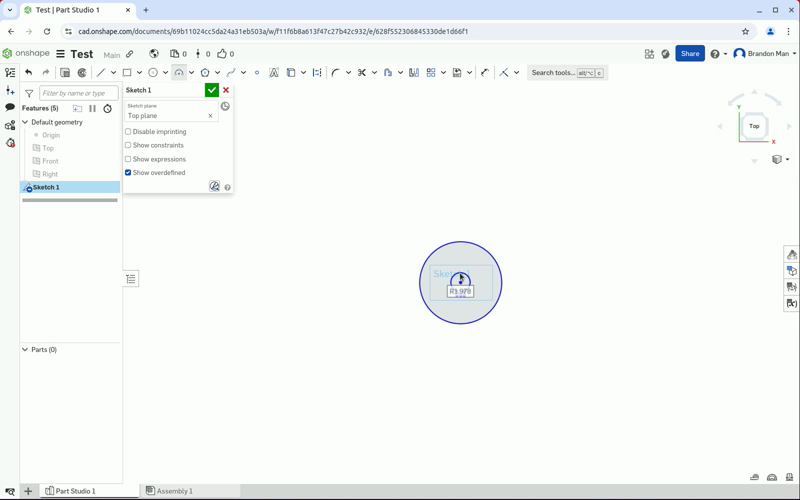
key(l)
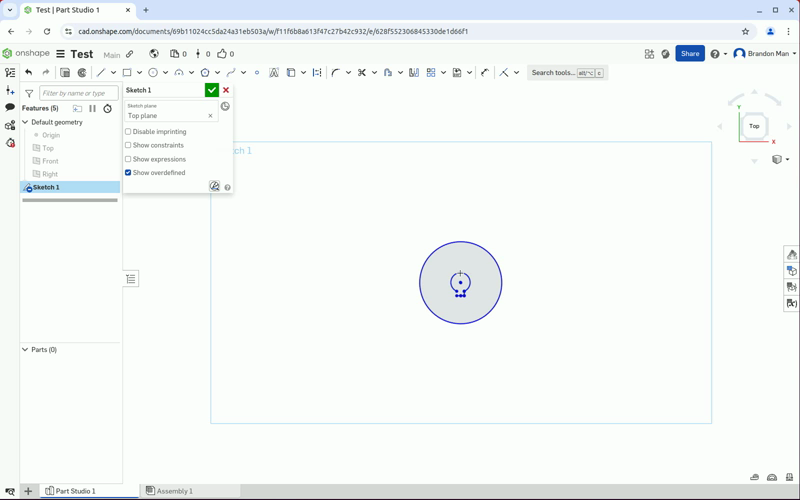
mouse_move(456, 291)
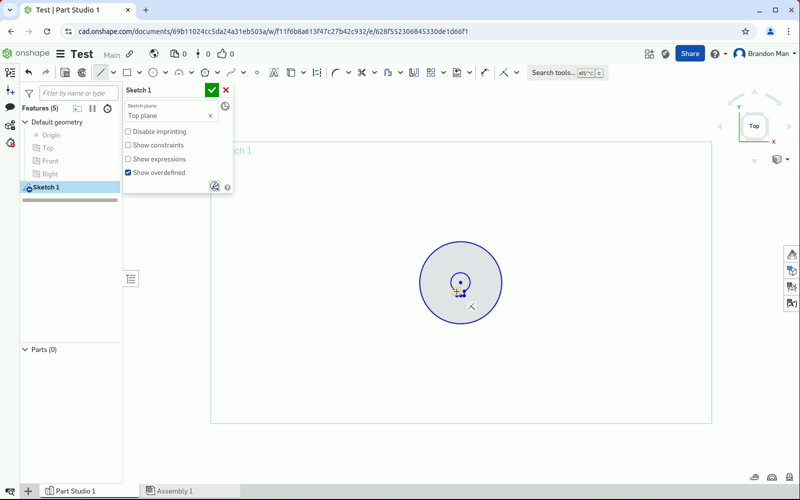
scroll(6)
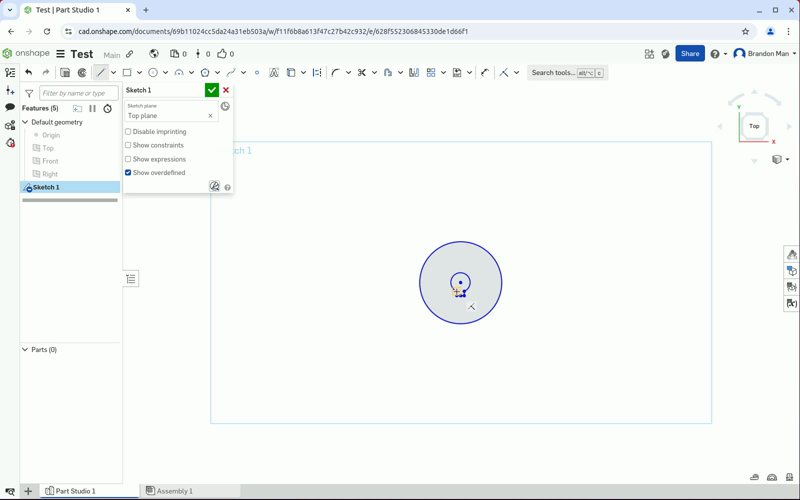
scroll(6)
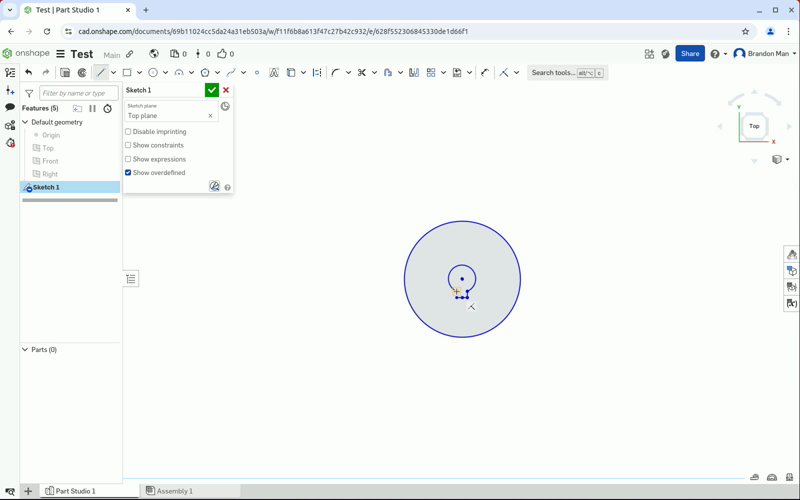
scroll(6)
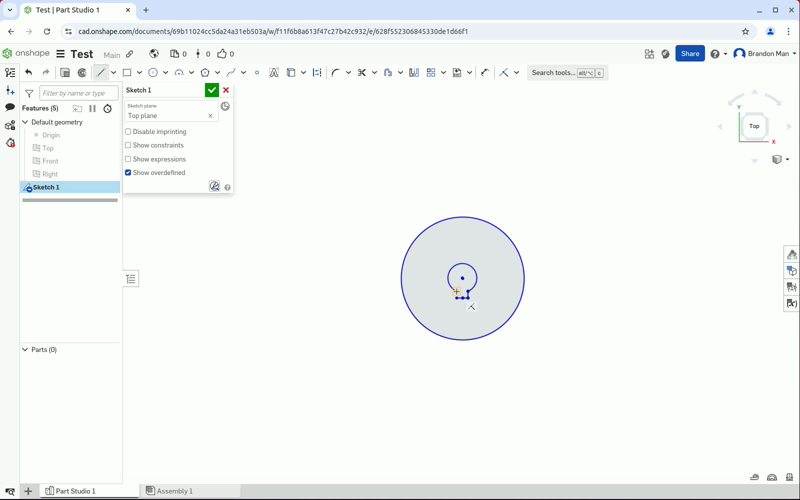
scroll(6)
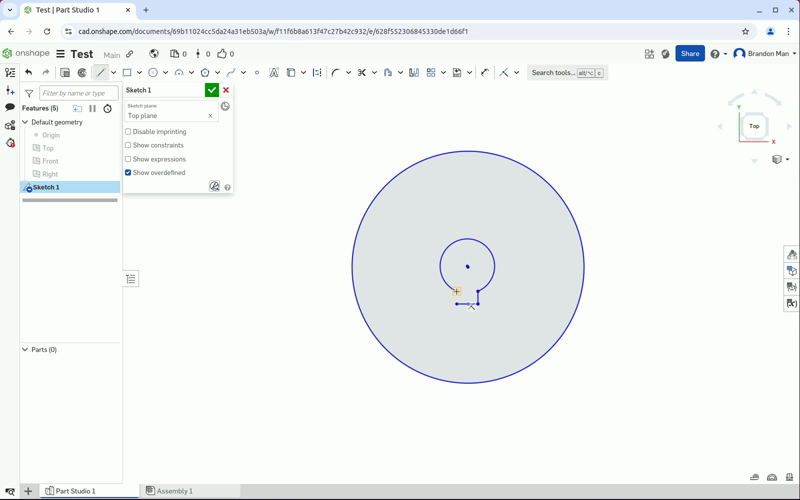
scroll(6)
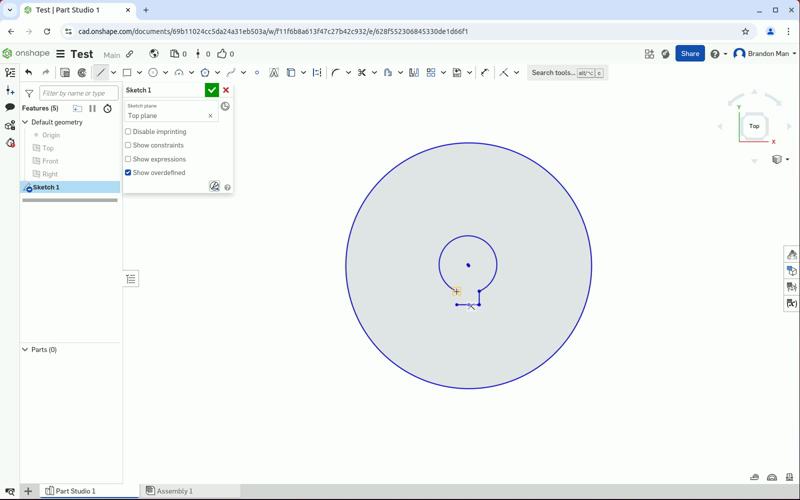
scroll(6)
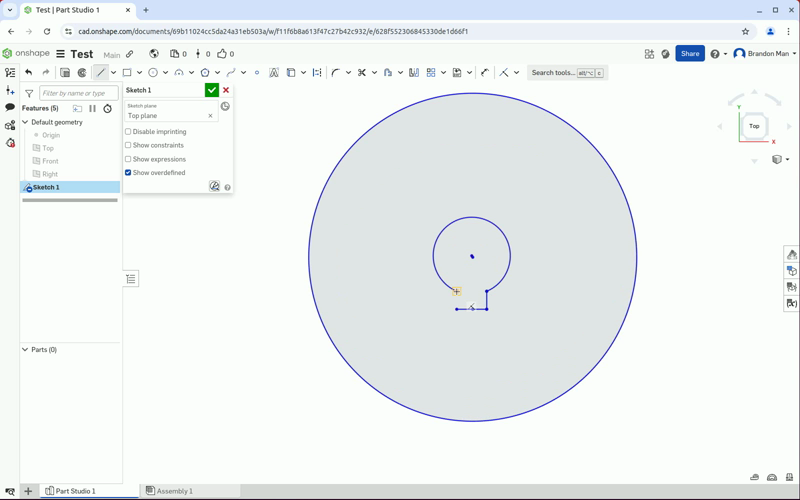
scroll(6)
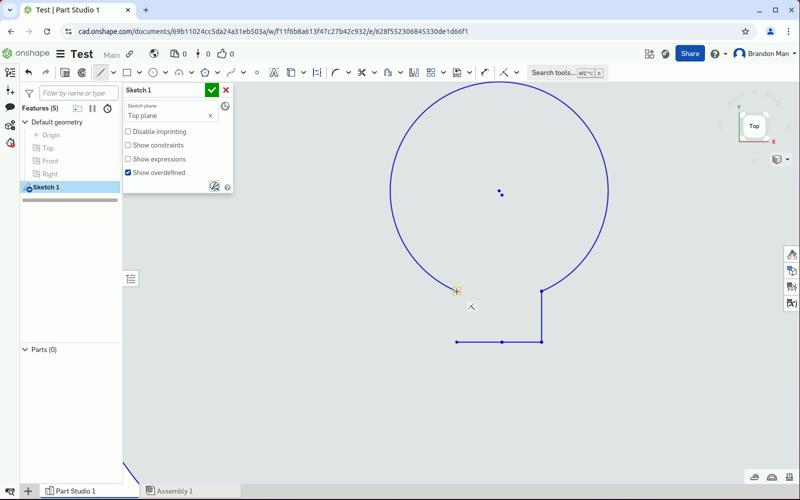
click(456, 291)
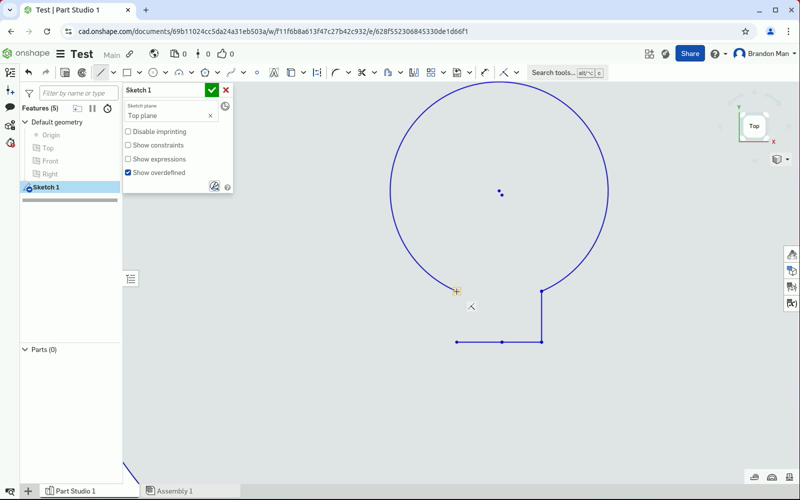
scroll(-6)
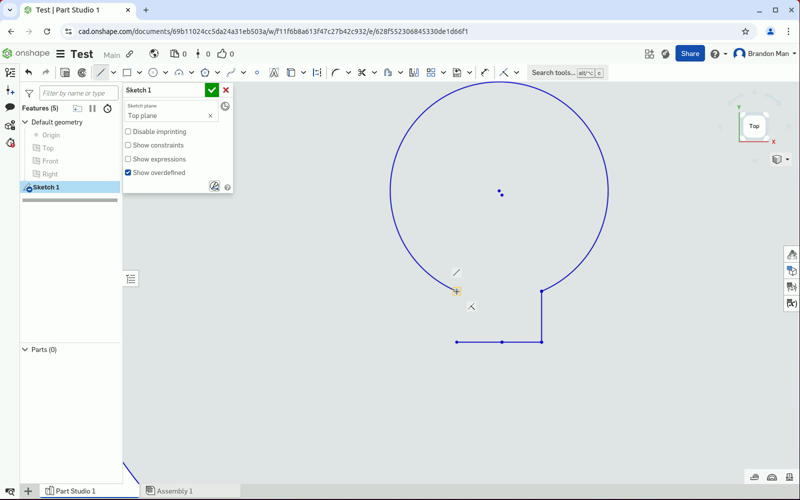
scroll(-6)
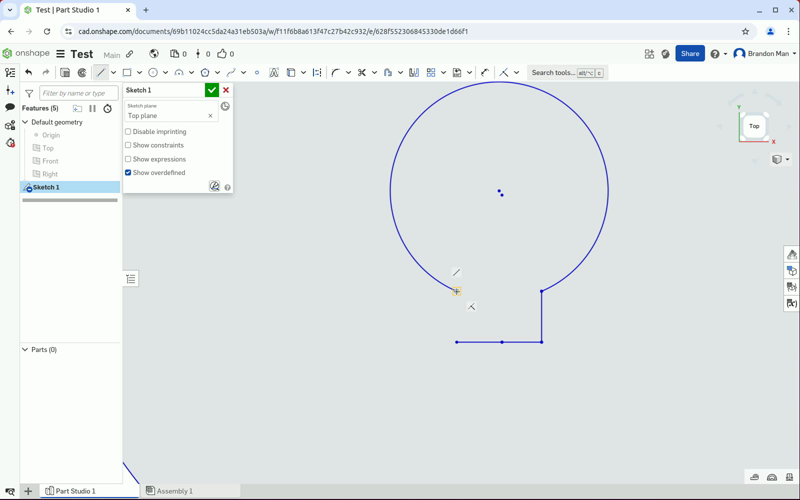
scroll(-6)
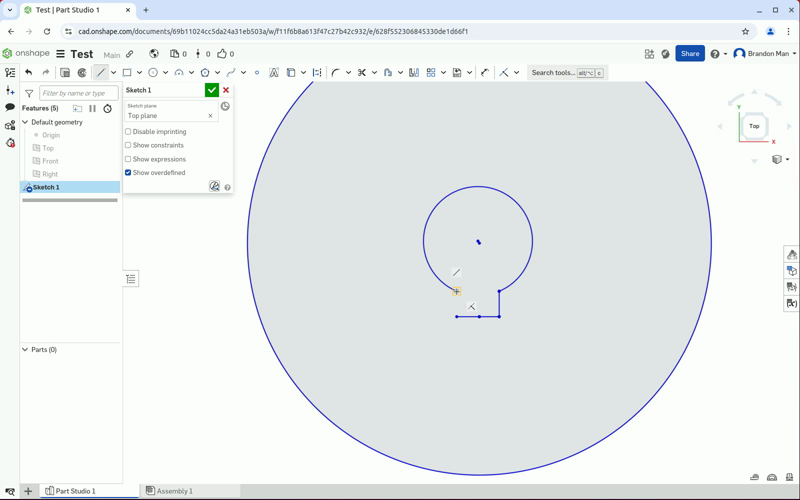
scroll(-6)
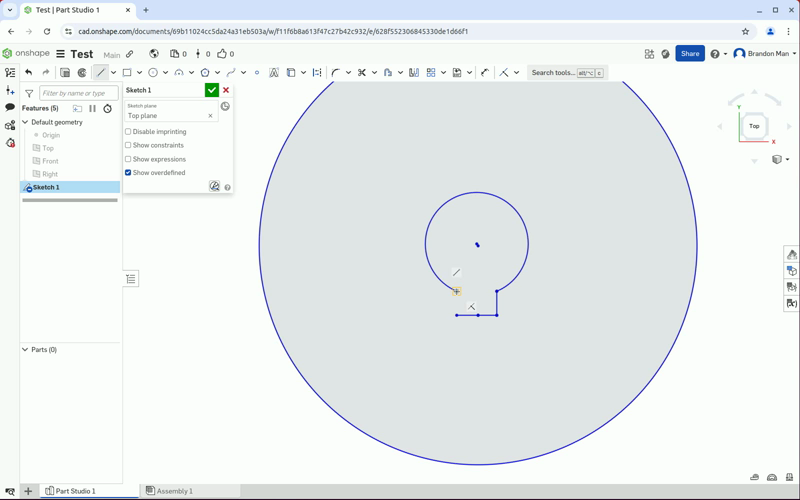
scroll(-6)
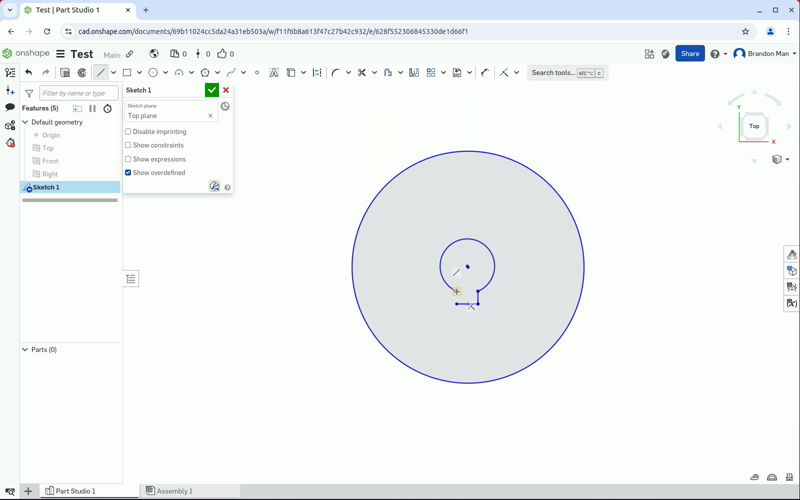
scroll(-6)
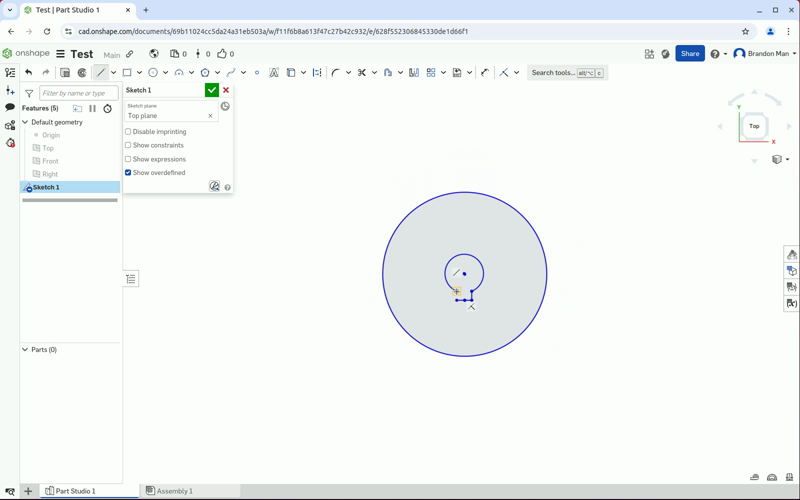
scroll(-6)
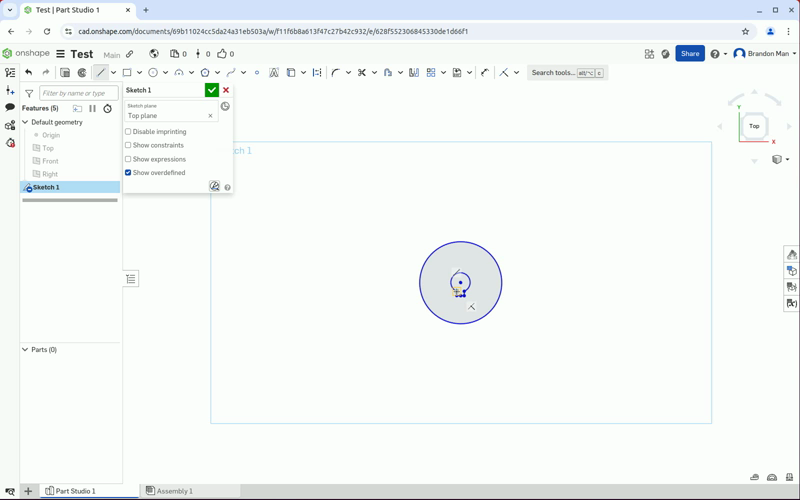
mouse_move(486, 291)
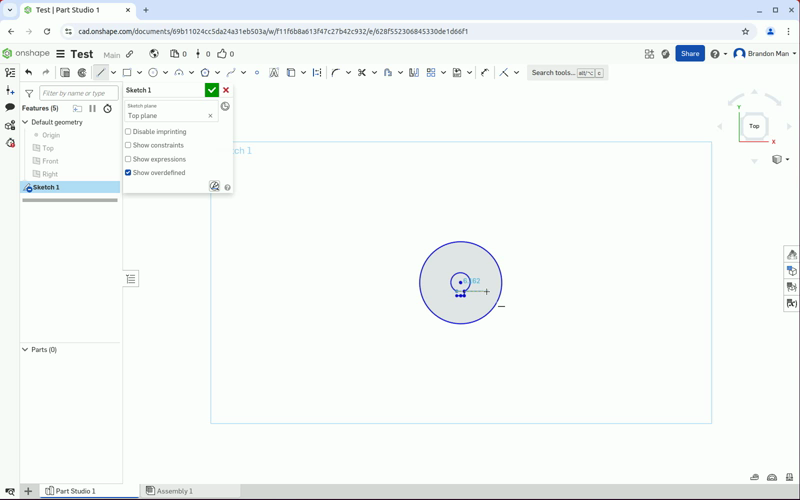
key_down(shift)
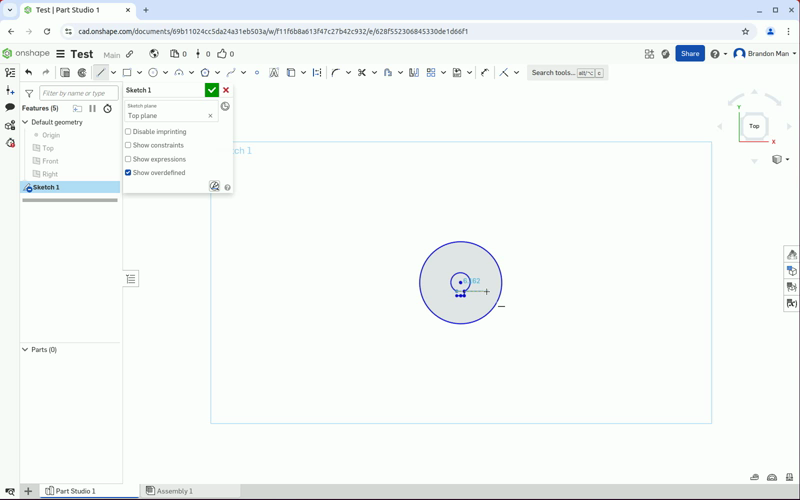
mouse_move(456, 295)
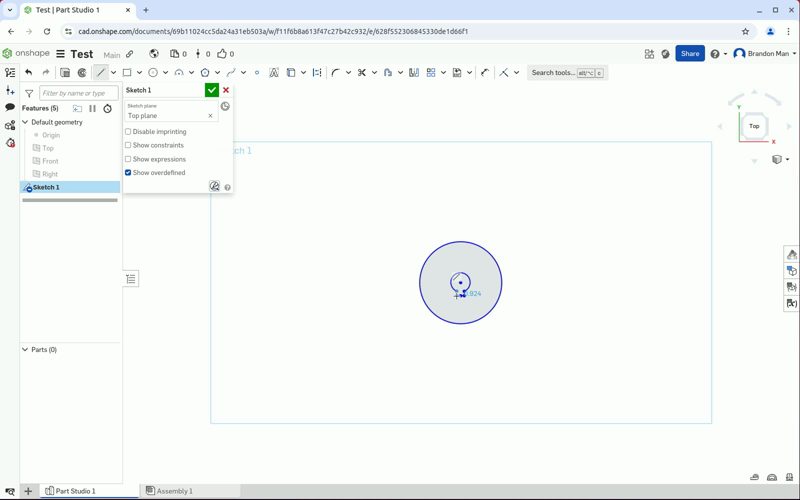
scroll(6)
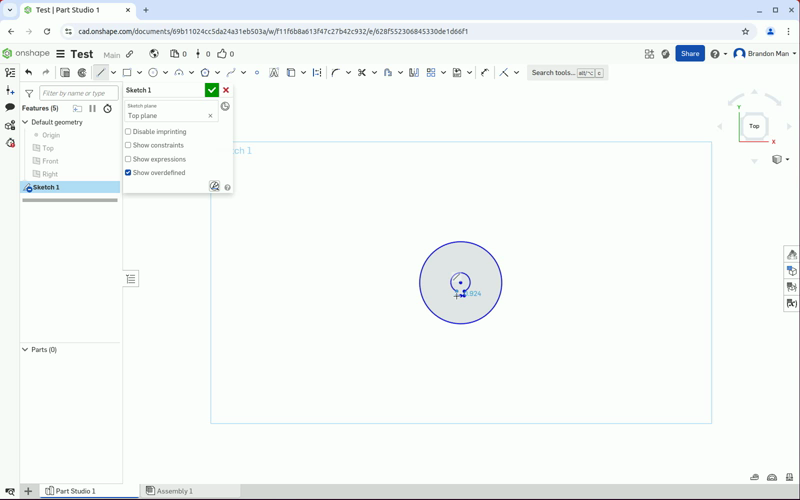
scroll(6)
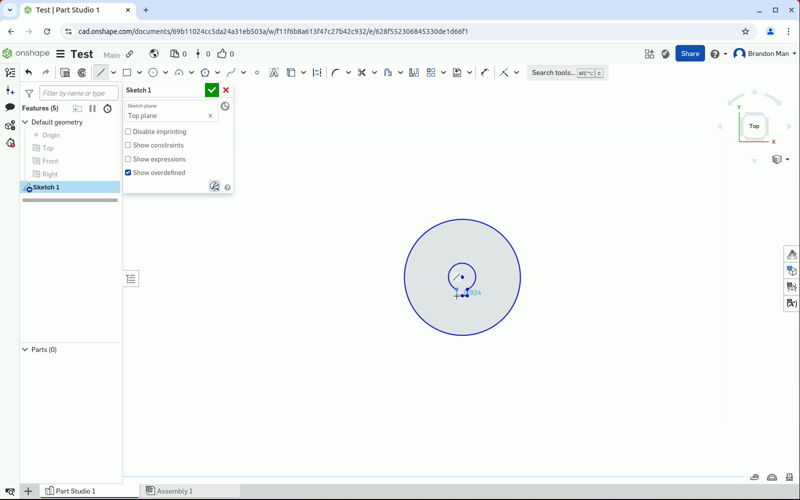
scroll(6)
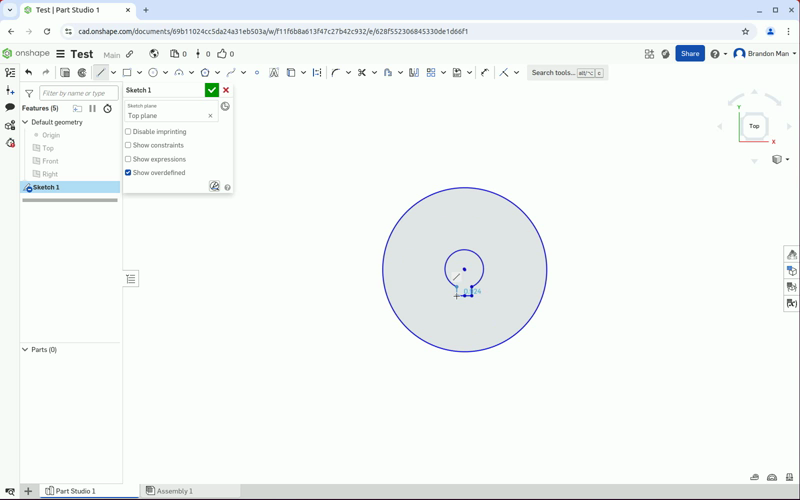
scroll(6)
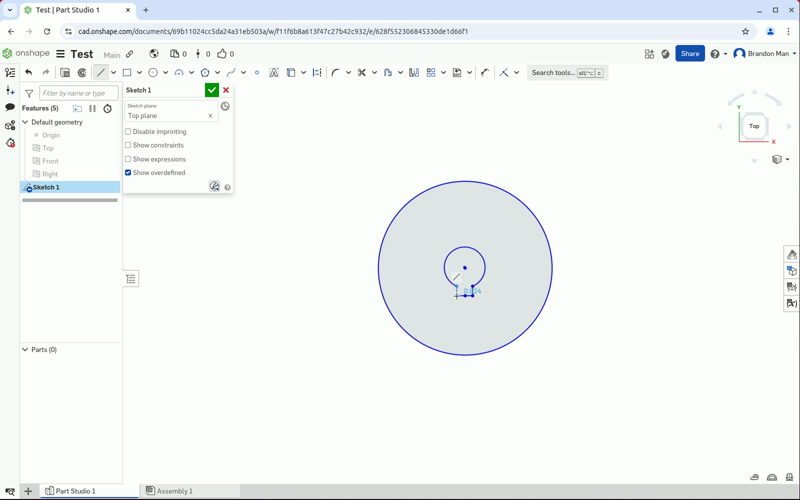
scroll(6)
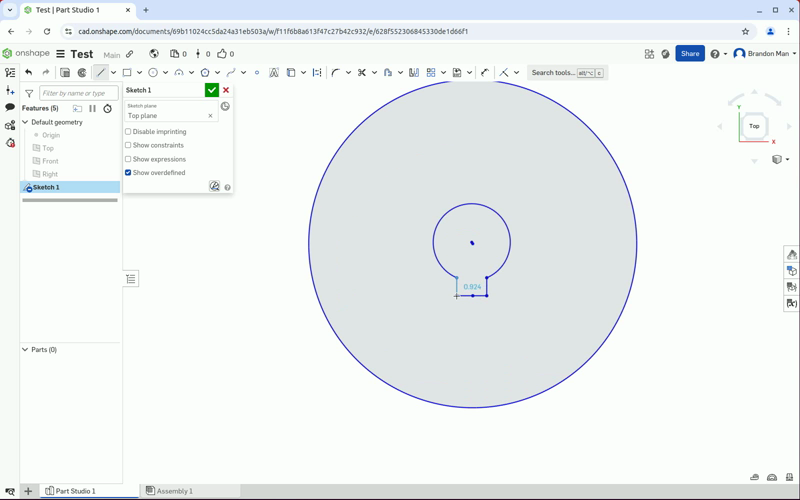
scroll(6)
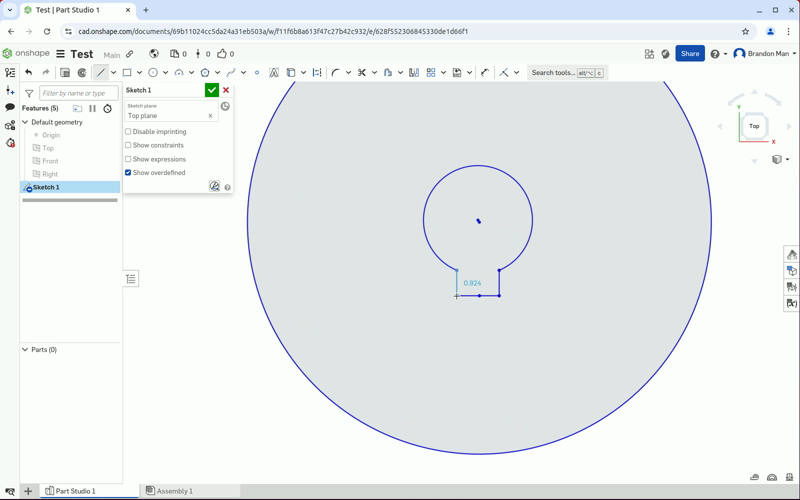
scroll(6)
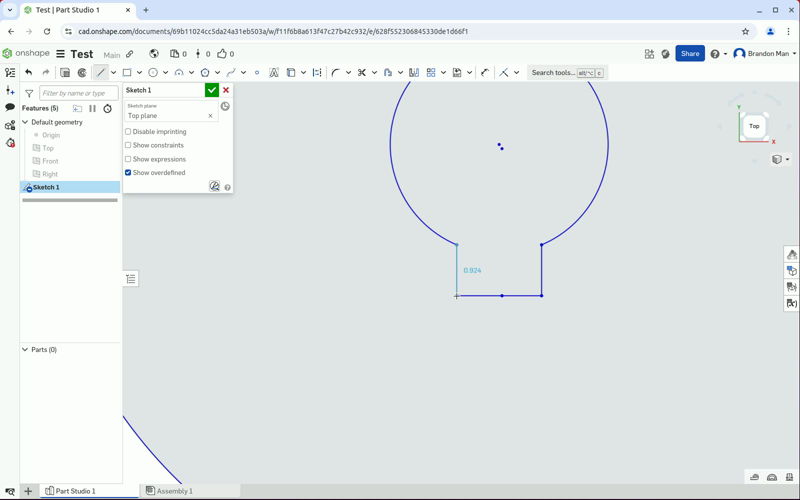
key_up(shift)
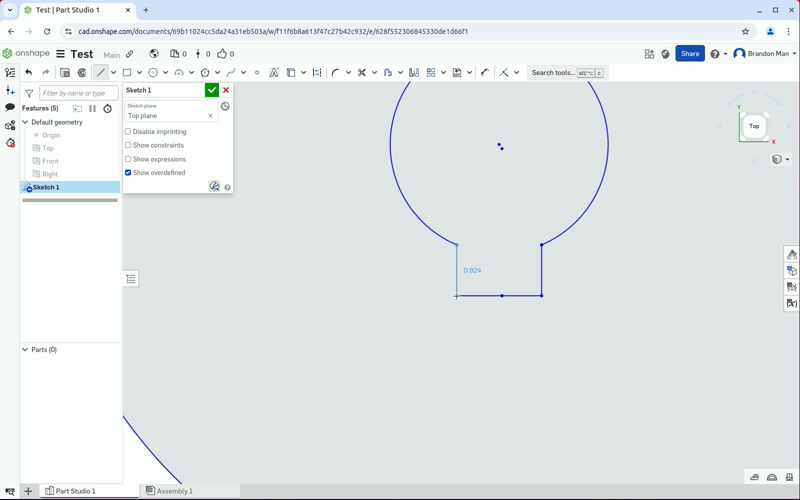
click(456, 295)
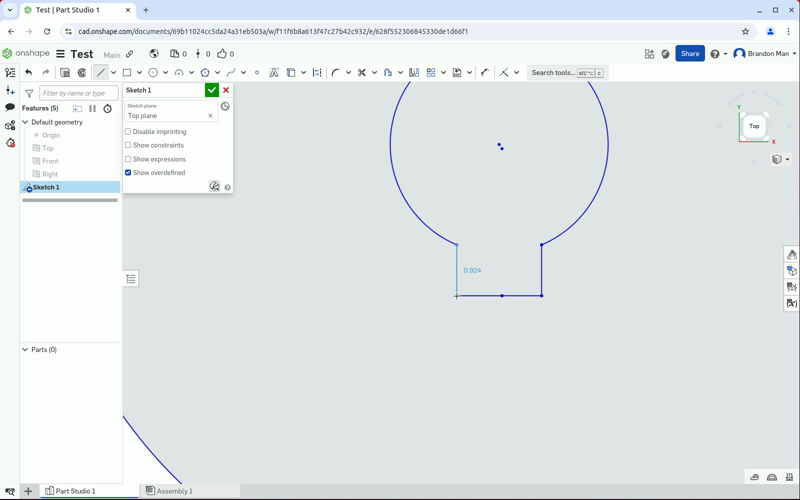
scroll(-6)
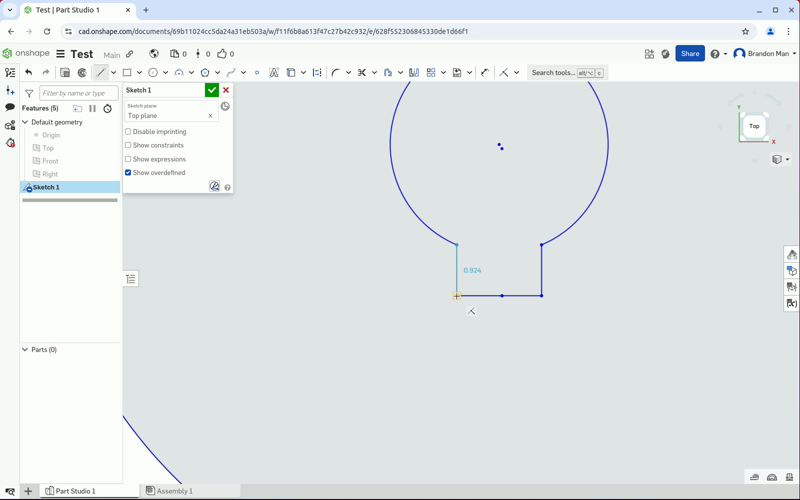
scroll(-6)
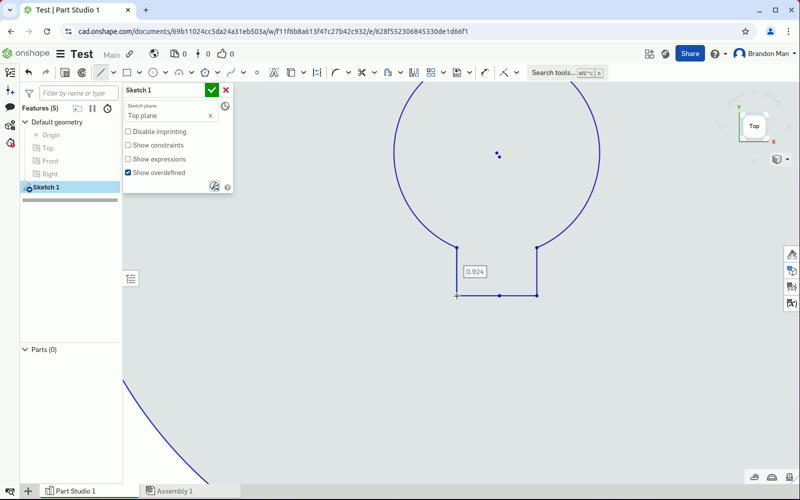
scroll(-6)
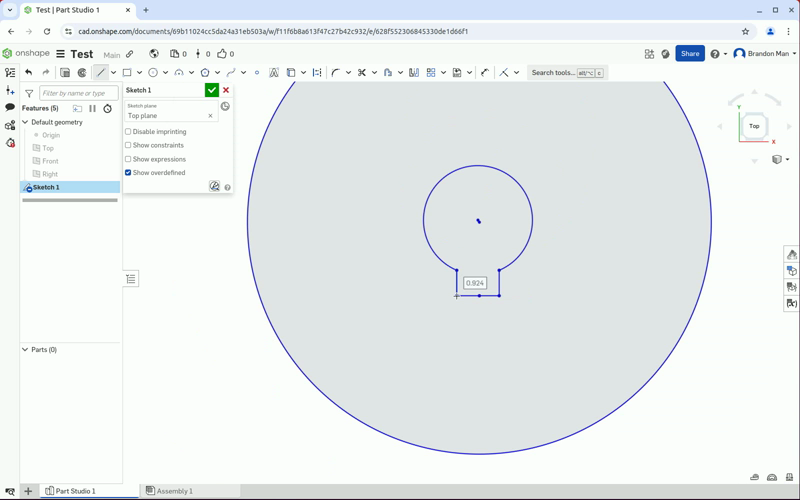
scroll(-6)
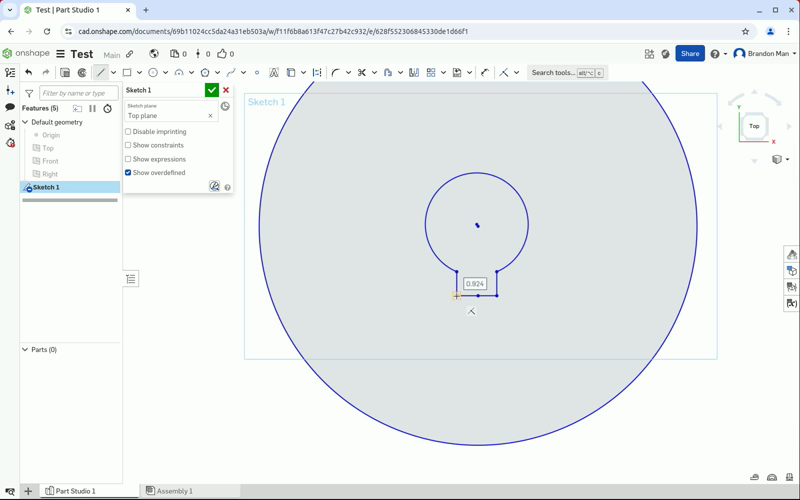
scroll(-6)
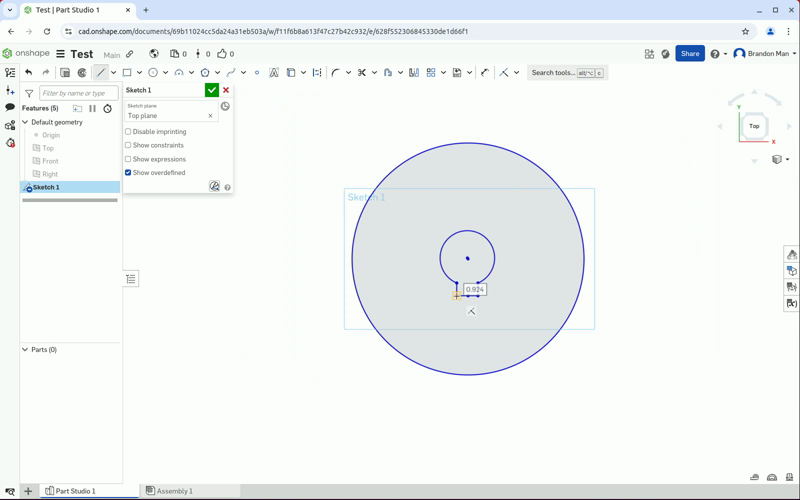
scroll(-6)
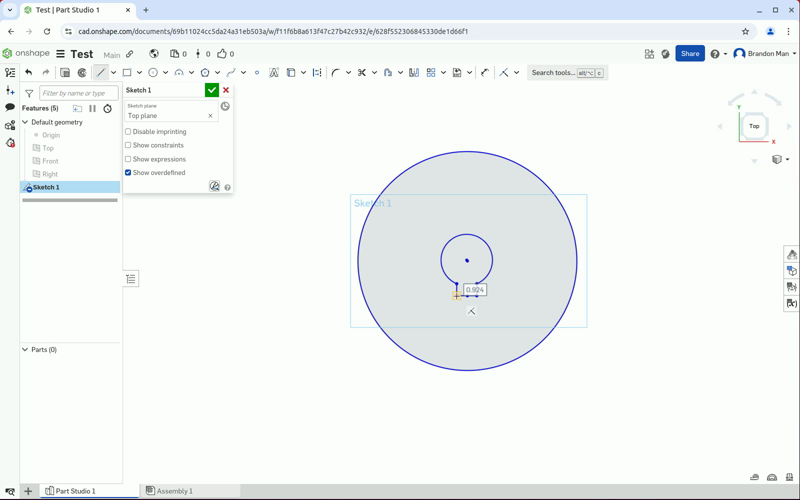
scroll(-6)
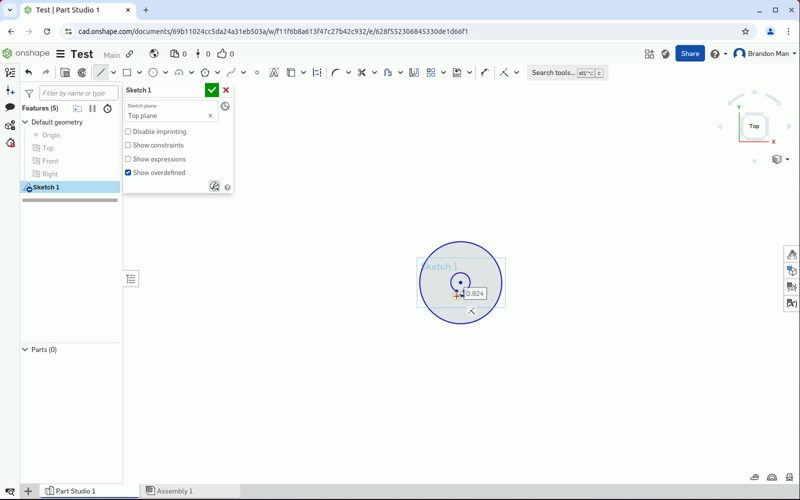
key(esc)
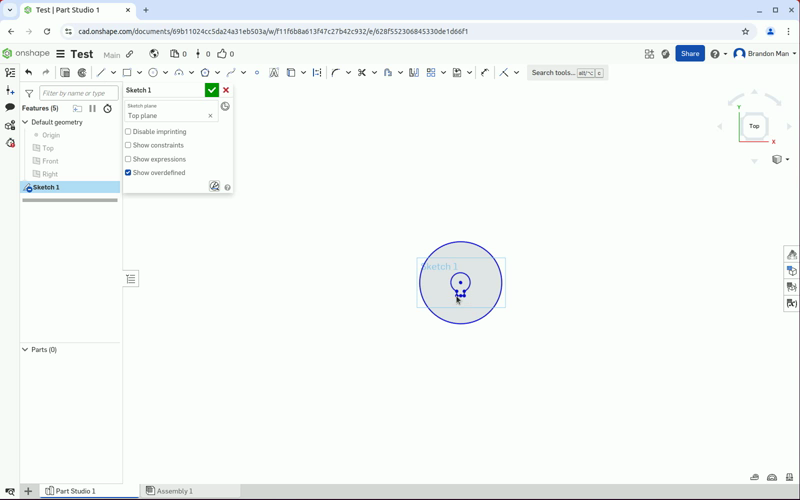
mouse_move(475, 303)
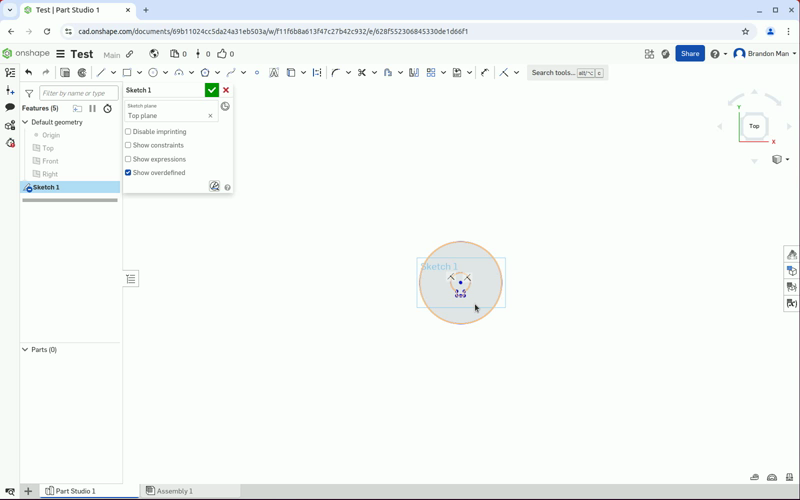
click(475, 303)
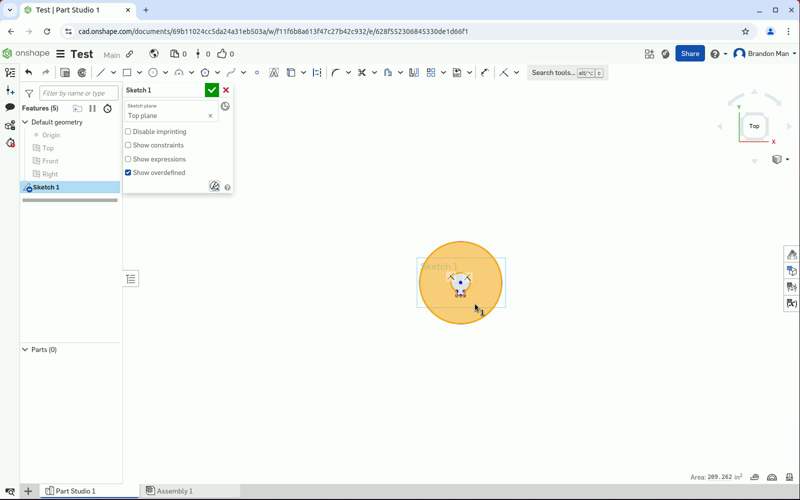
mouse_move(73, 352)
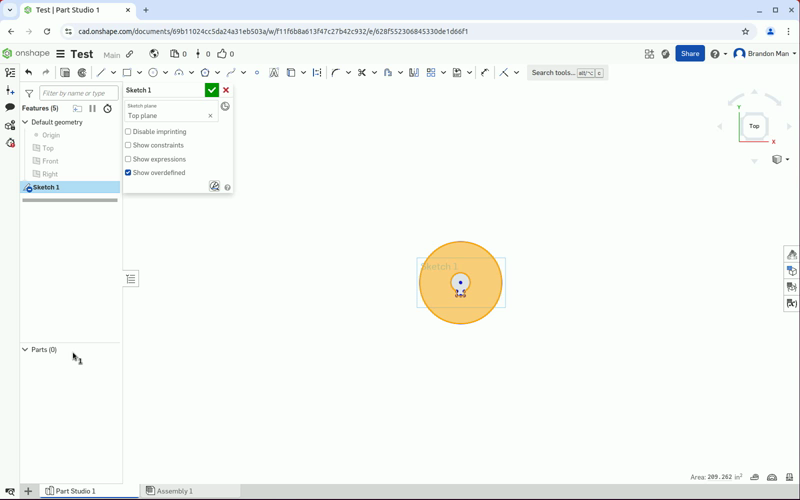
key(shift+y)
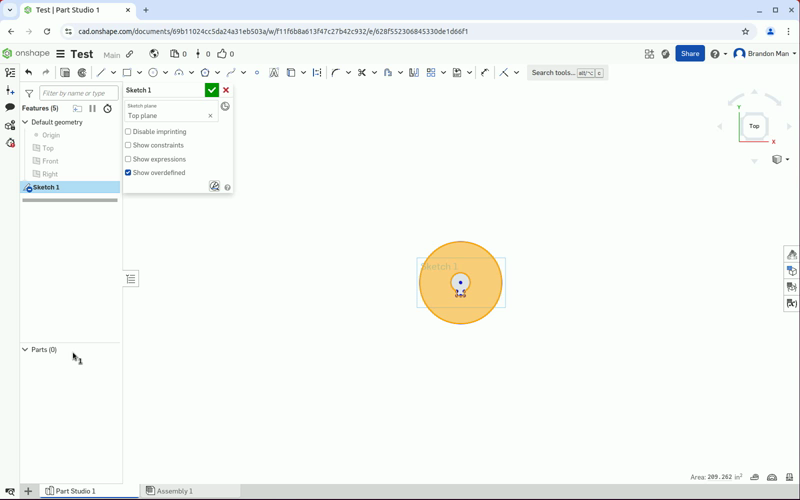
key(shift+e)
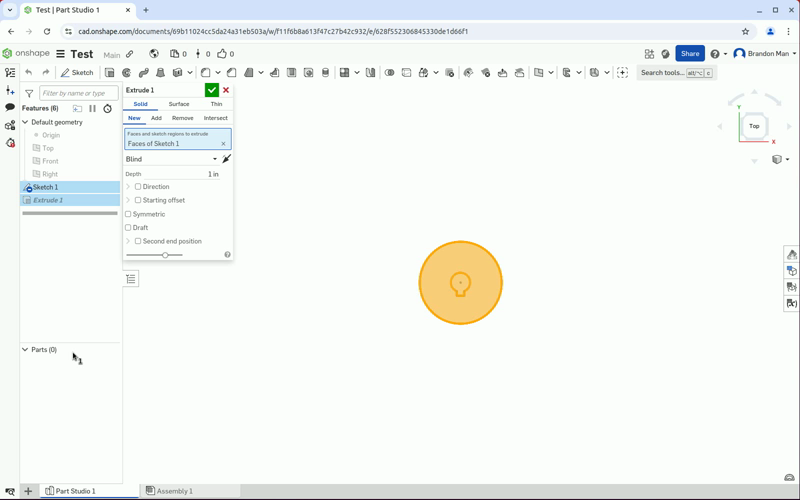
mouse_move(143, 106)
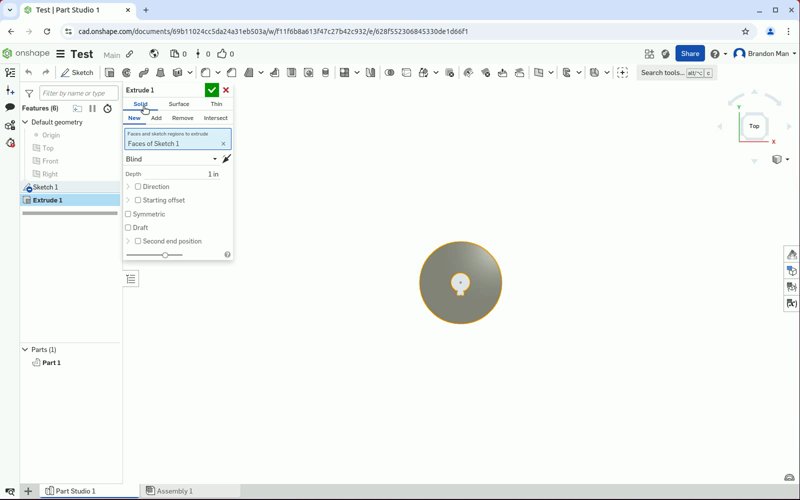
click(143, 106)
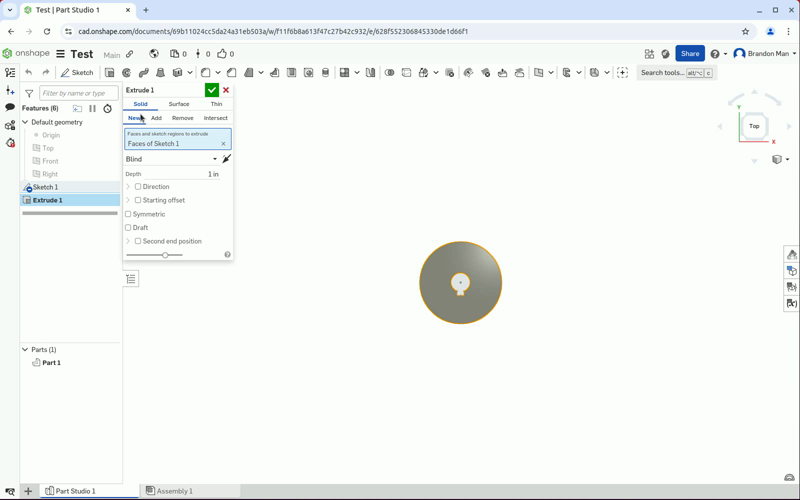
mouse_move(137, 120)
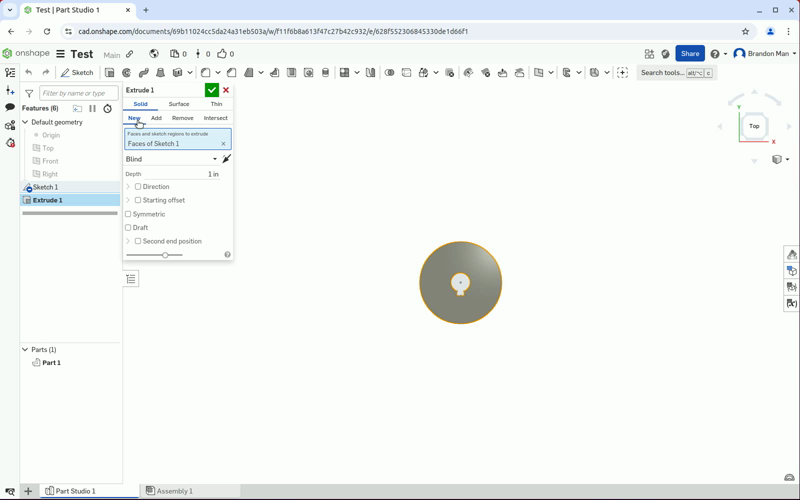
click(137, 120)
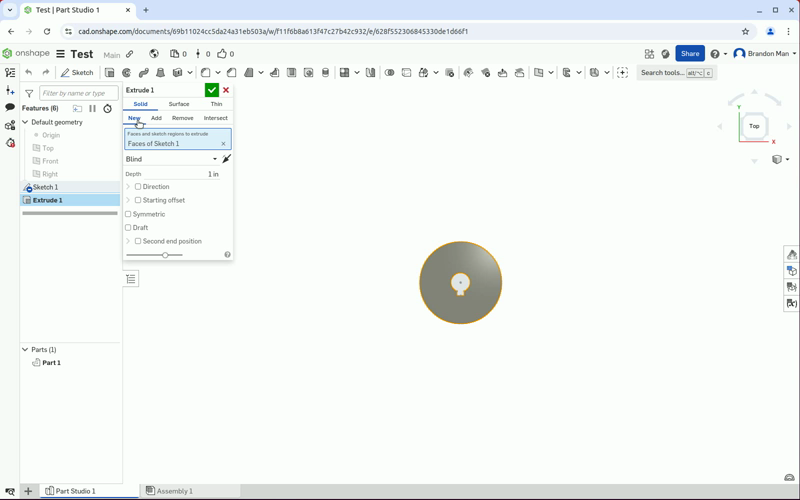
key(tab, 4)
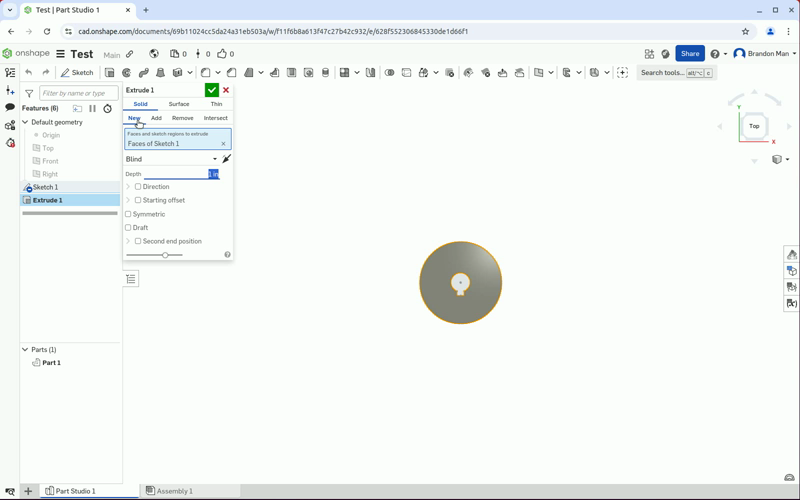
text(1.444)
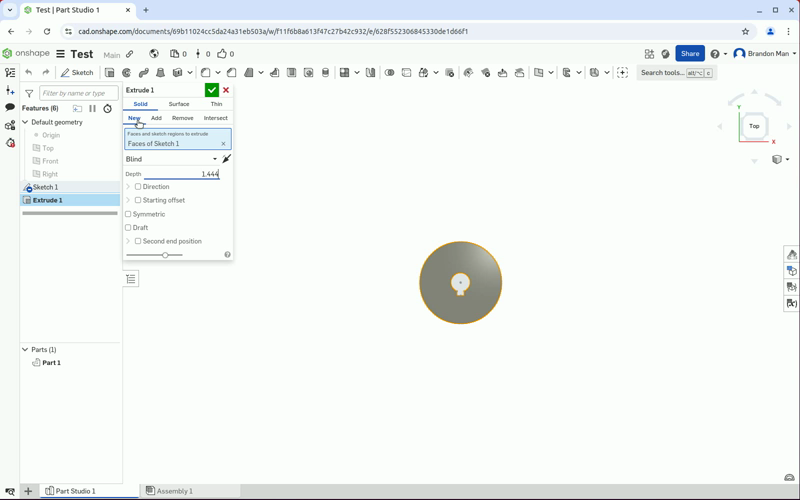
key(enter)
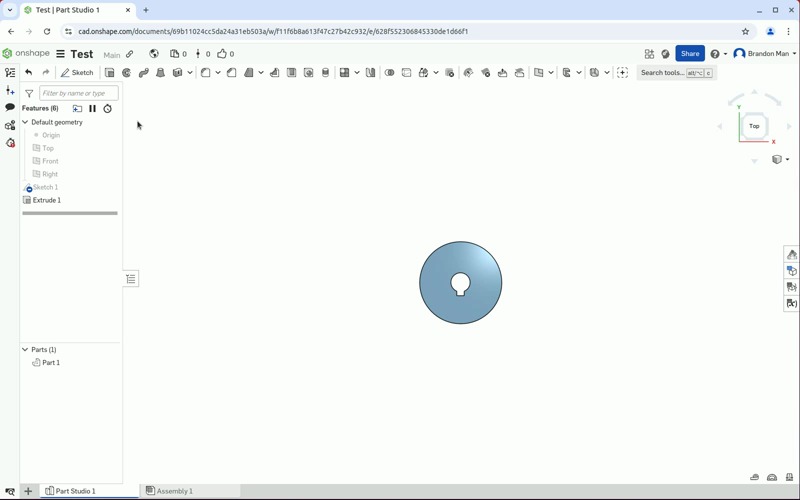
key(shift+h)
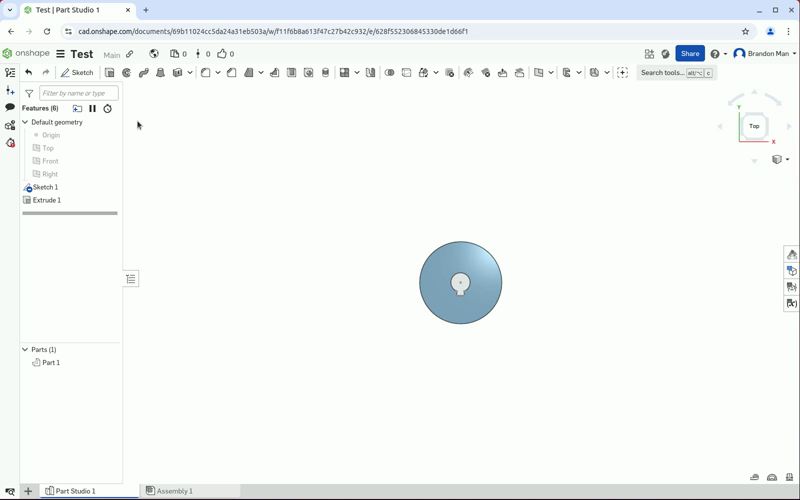
key(shift+h)
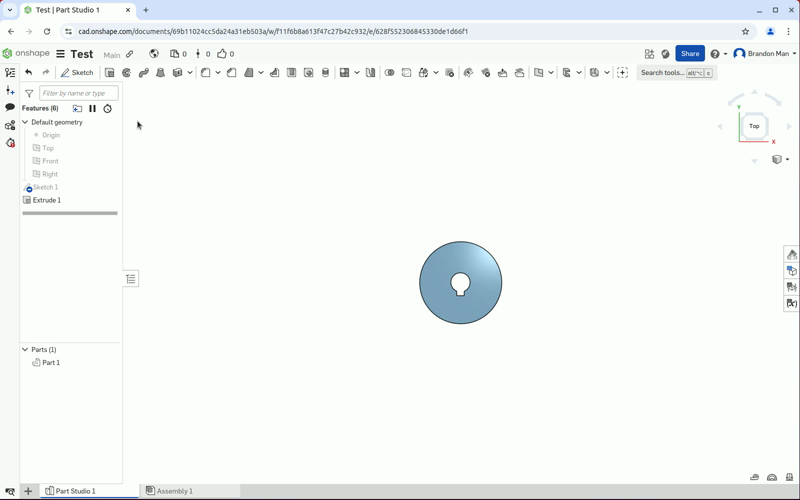
mouse_move(73, 189)
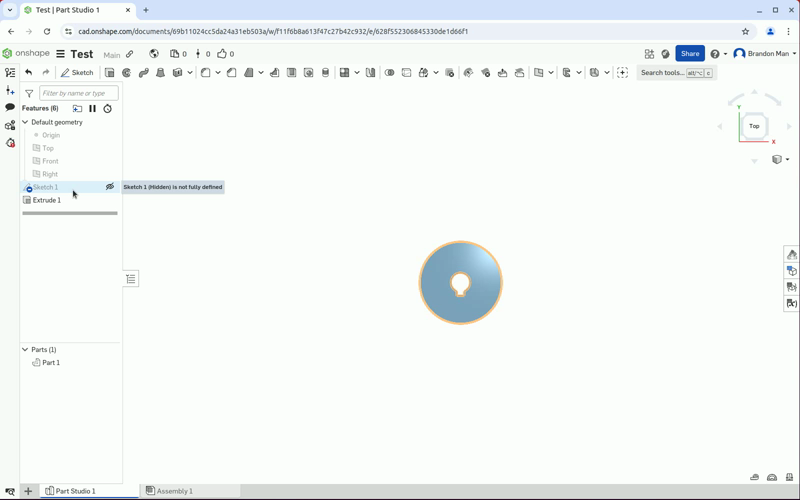
click(73, 189)
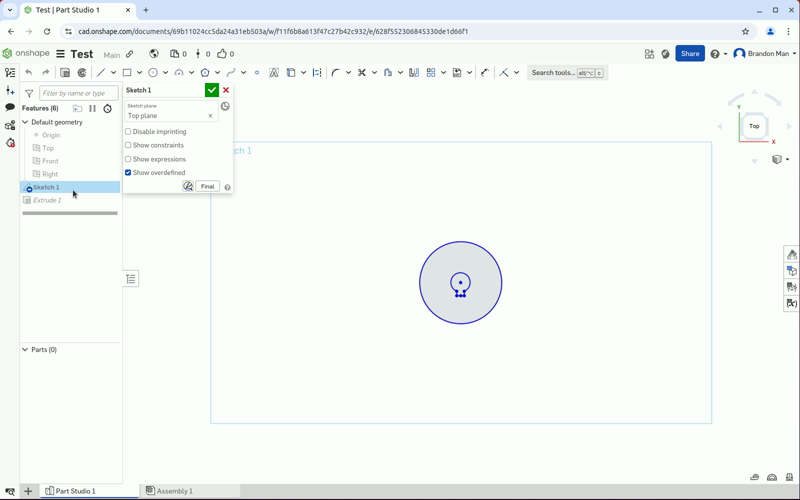
mouse_move(229, 92)
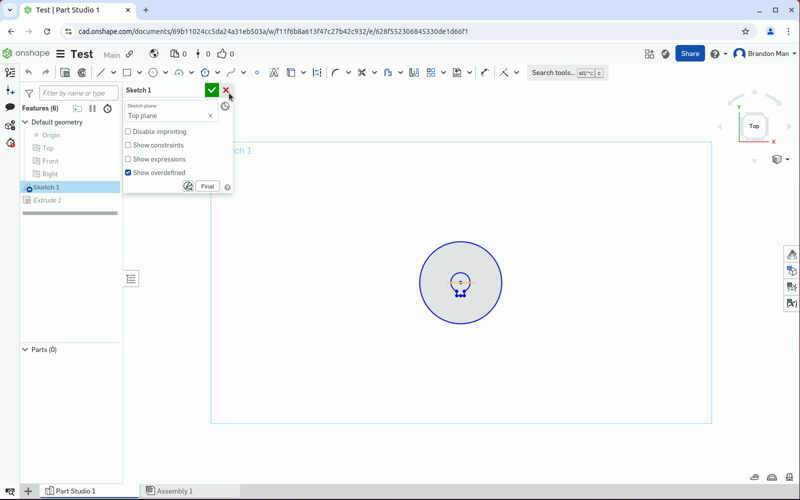
click(229, 92)
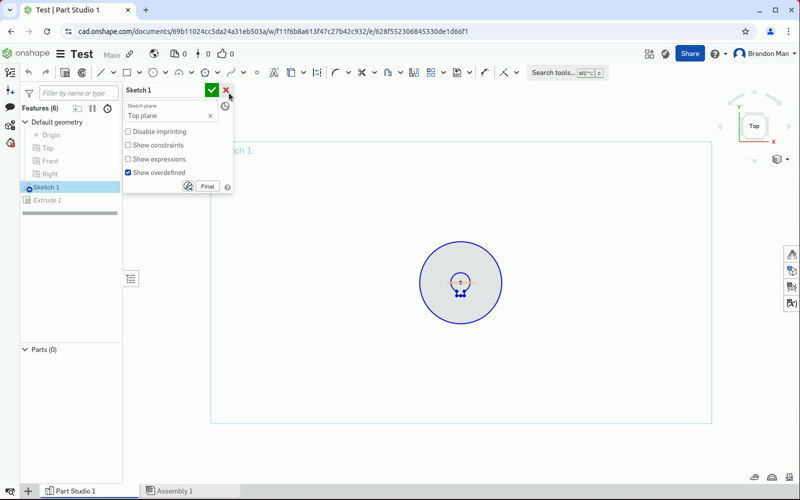
key(shift+s)
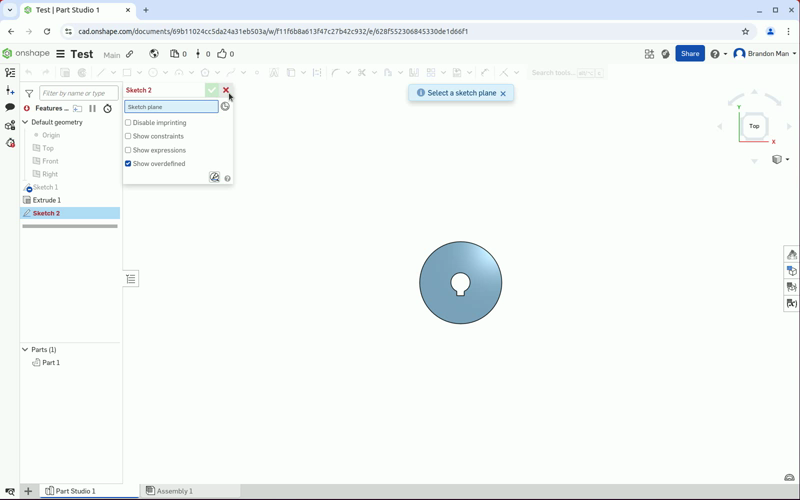
mouse_move(73, 150)
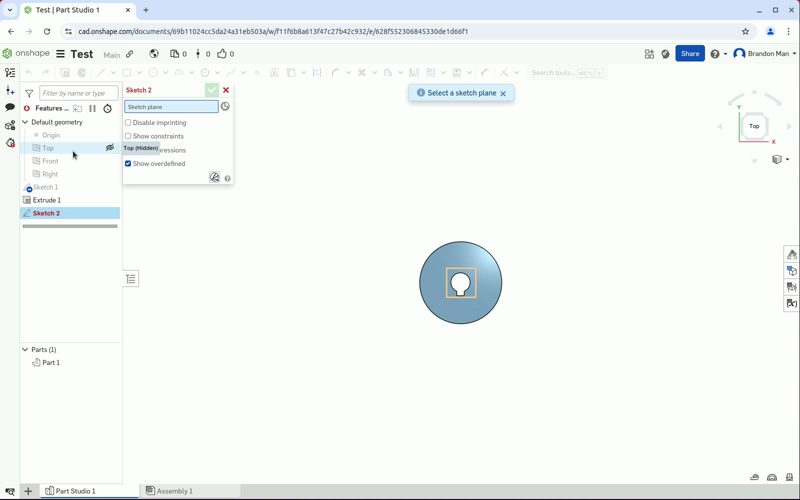
click(73, 150)
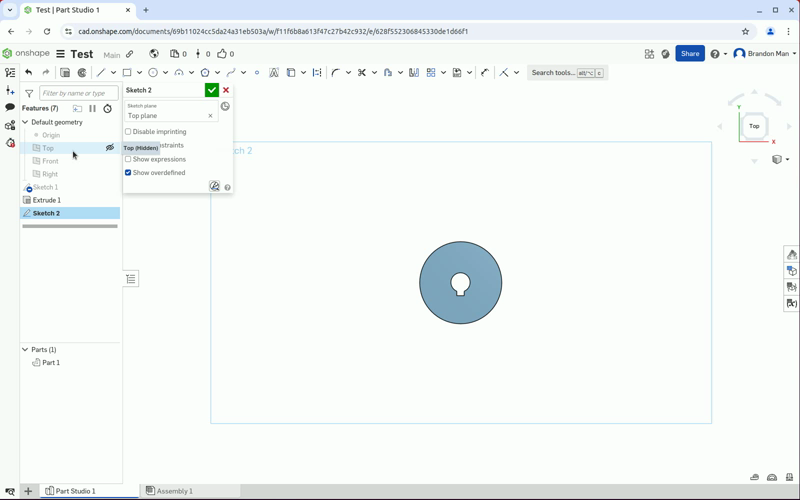
mouse_move(73, 352)
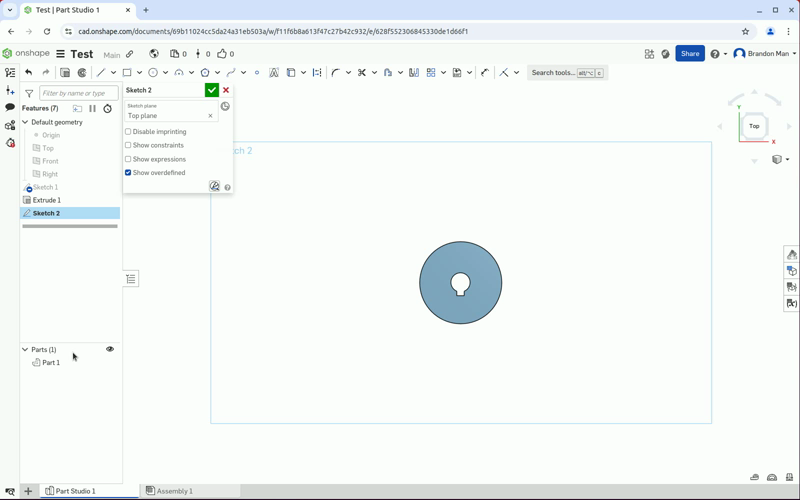
key(y)
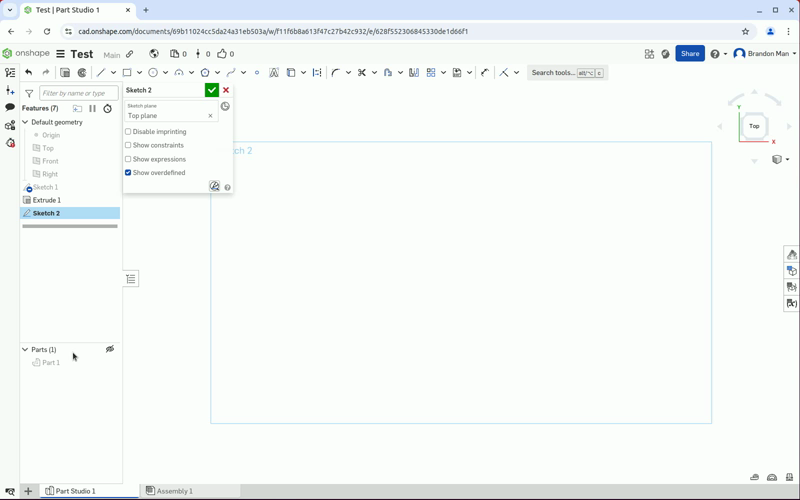
key(l)
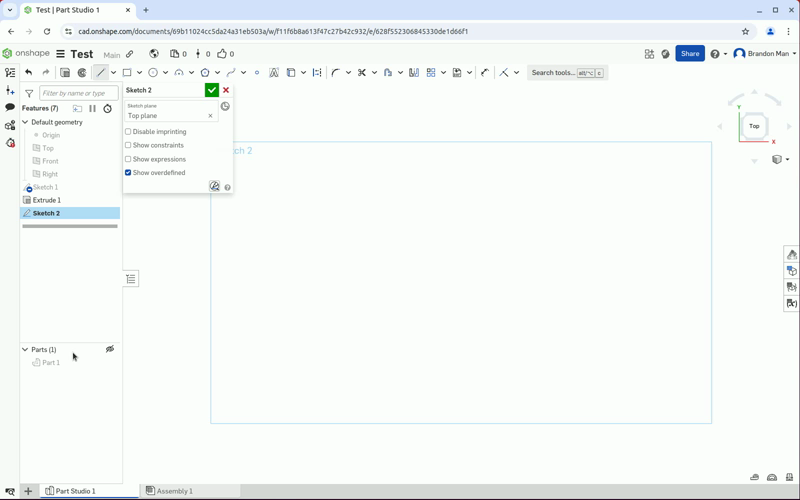
key_down(shift)
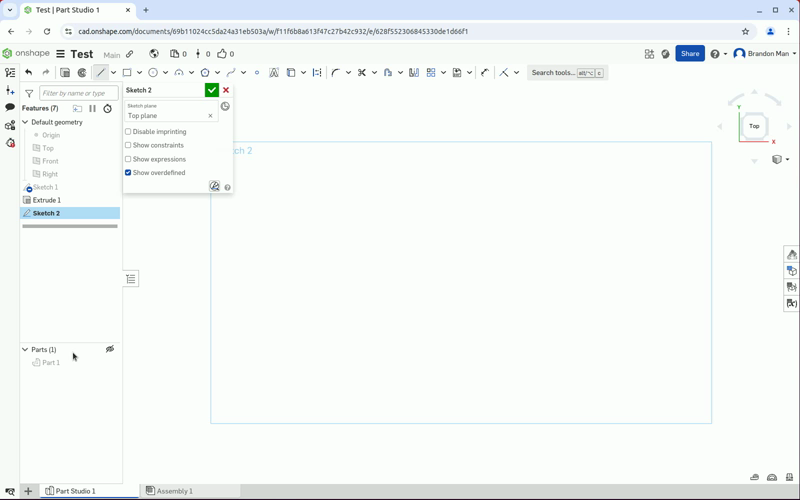
mouse_move(501, 286)
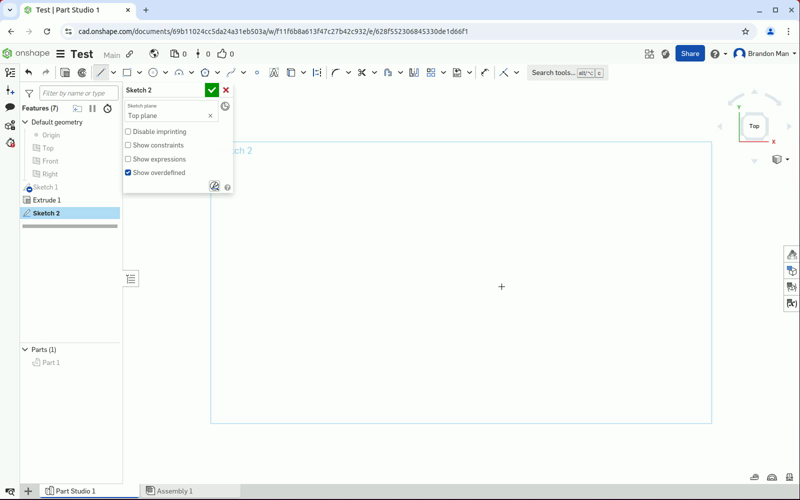
click(501, 286)
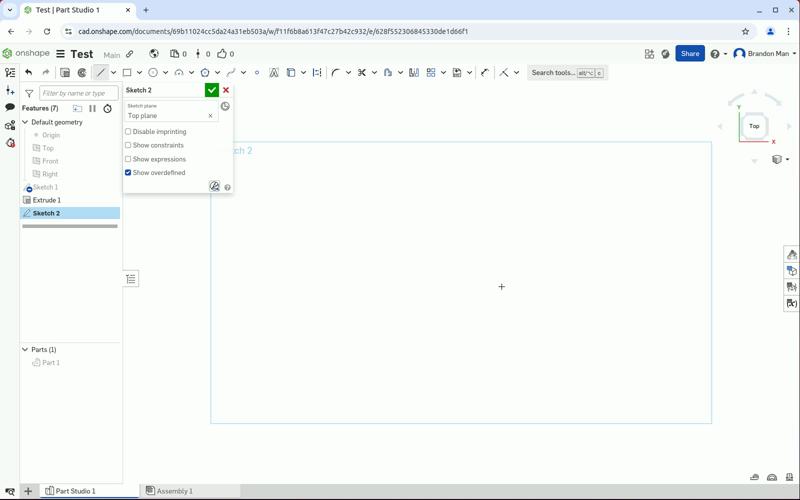
key_up(shift)
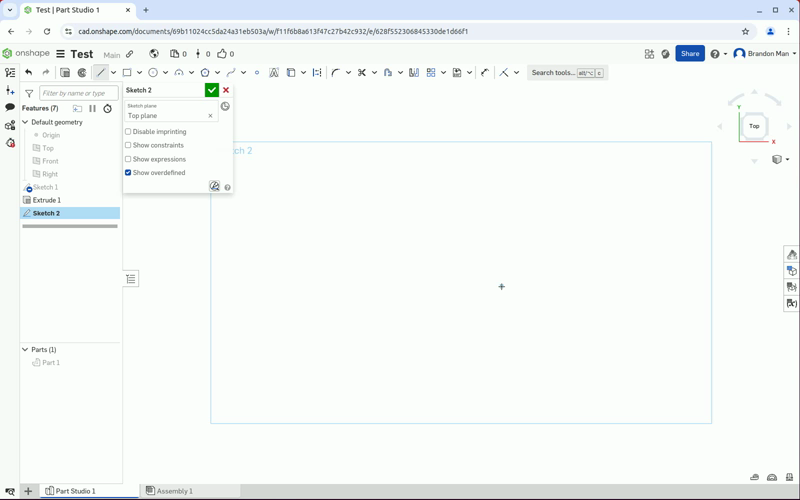
key_down(shift)
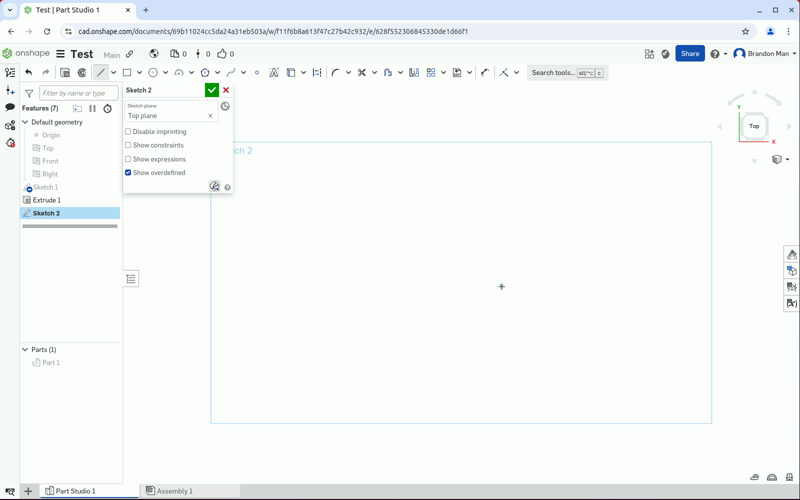
mouse_move(573, 286)
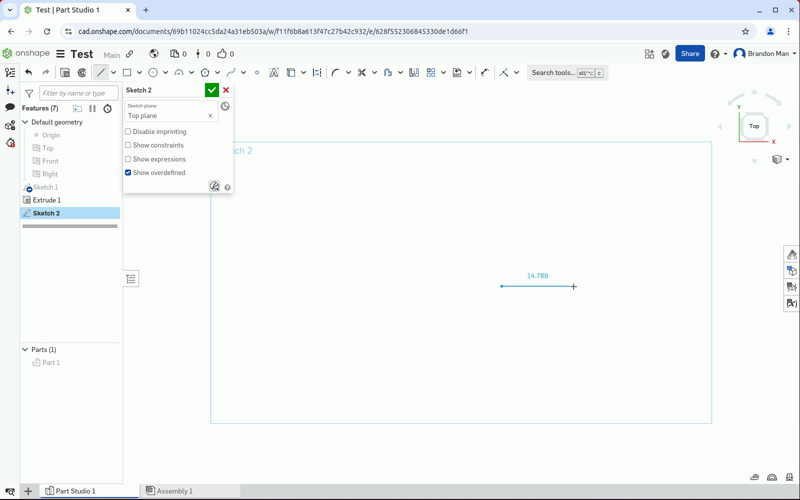
click(573, 286)
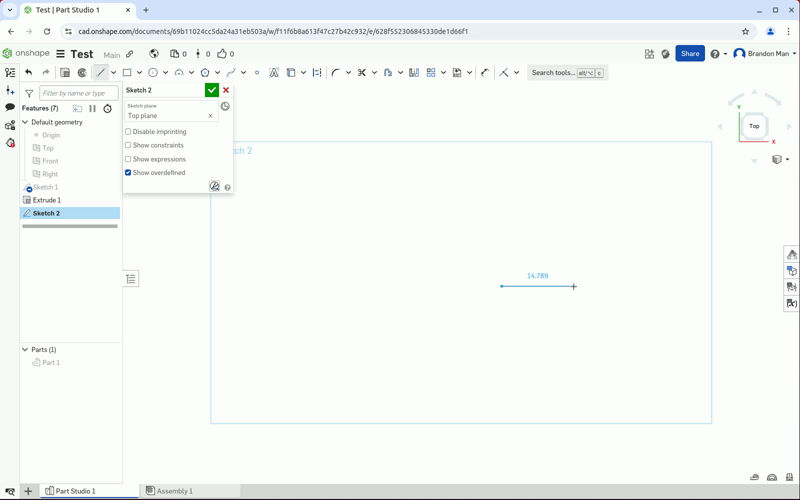
key_up(shift)
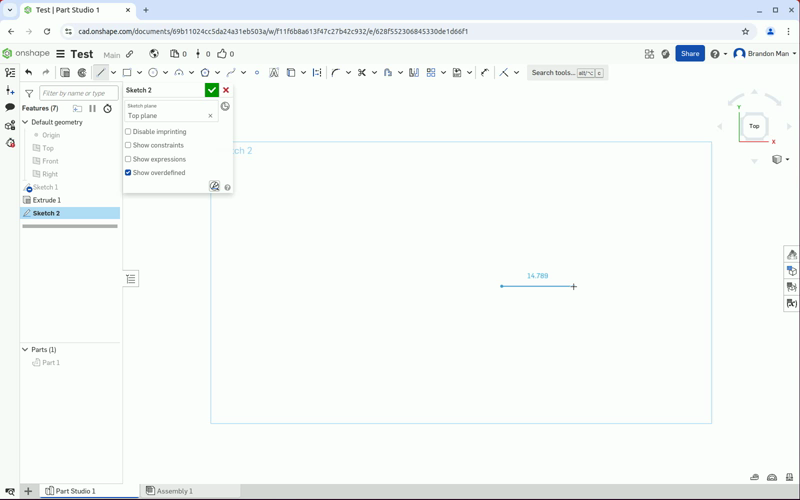
key_down(shift)
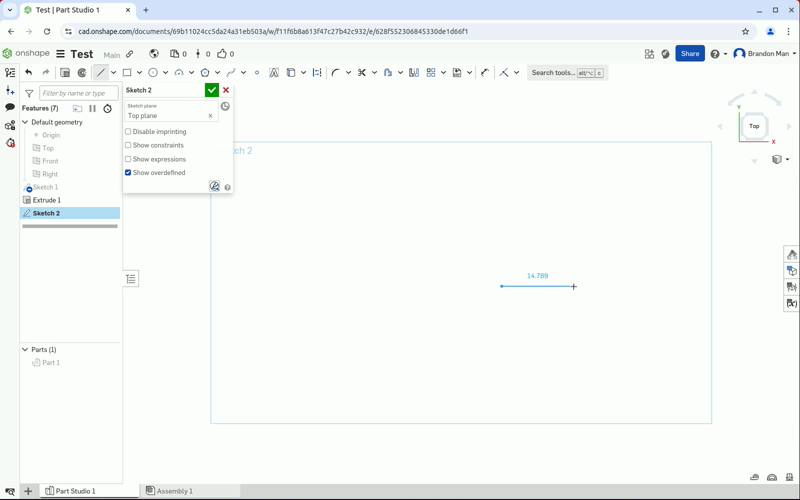
mouse_move(589, 286)
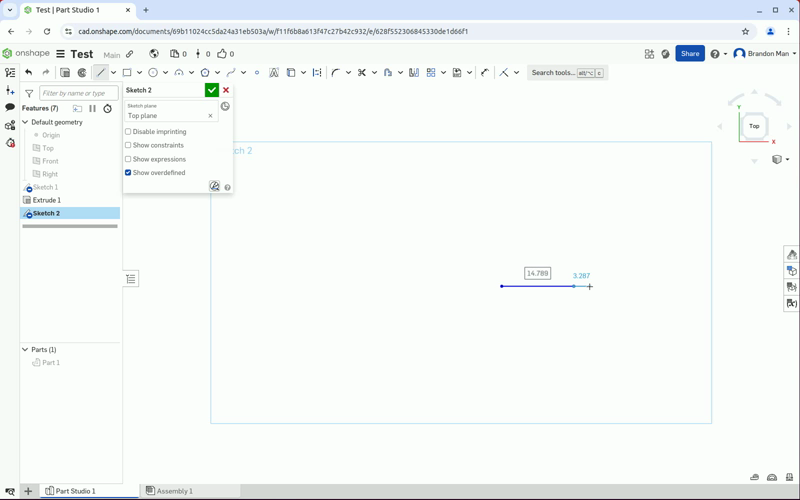
mouse_move(573, 282)
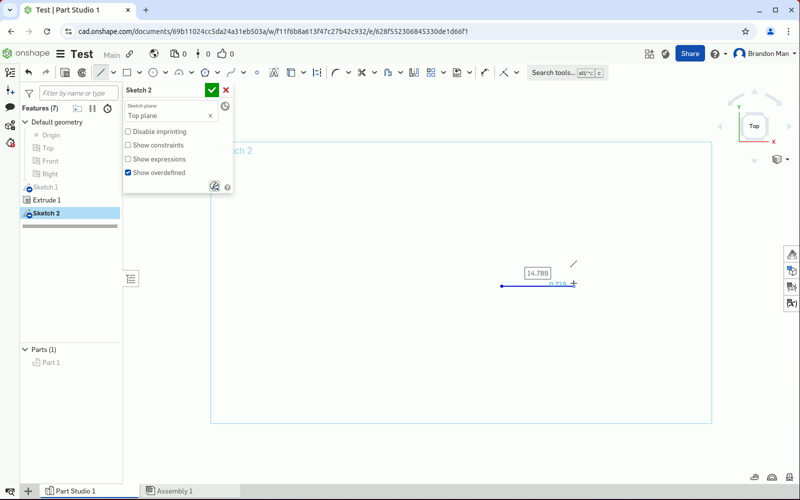
scroll(6)
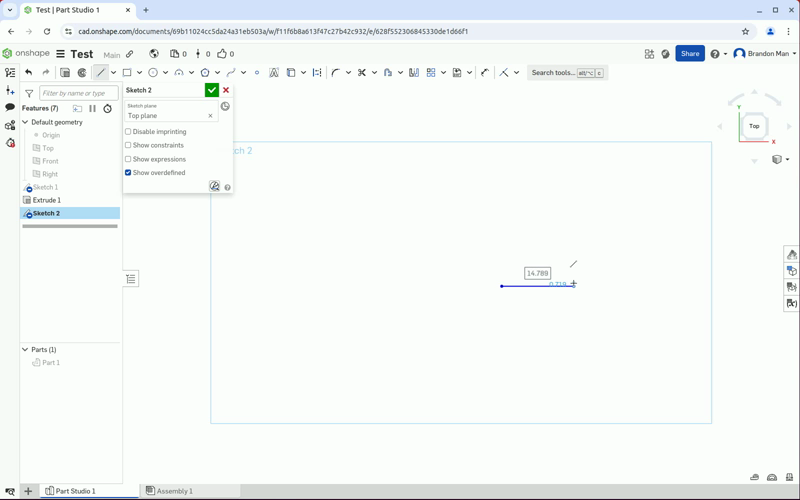
scroll(6)
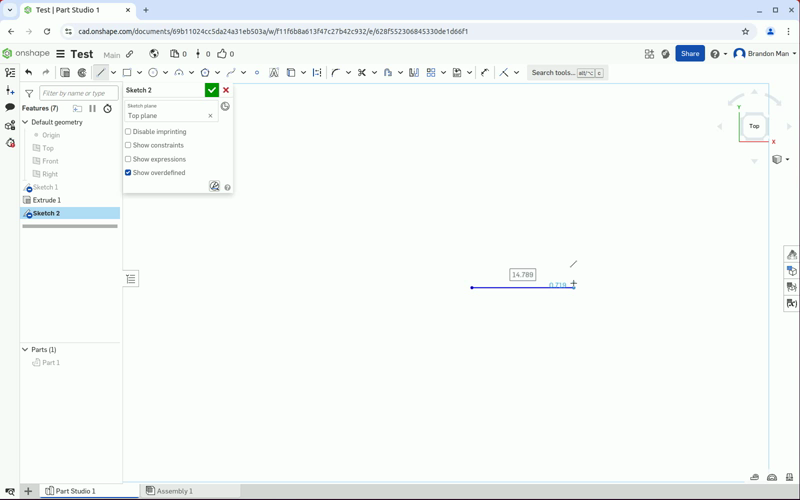
scroll(6)
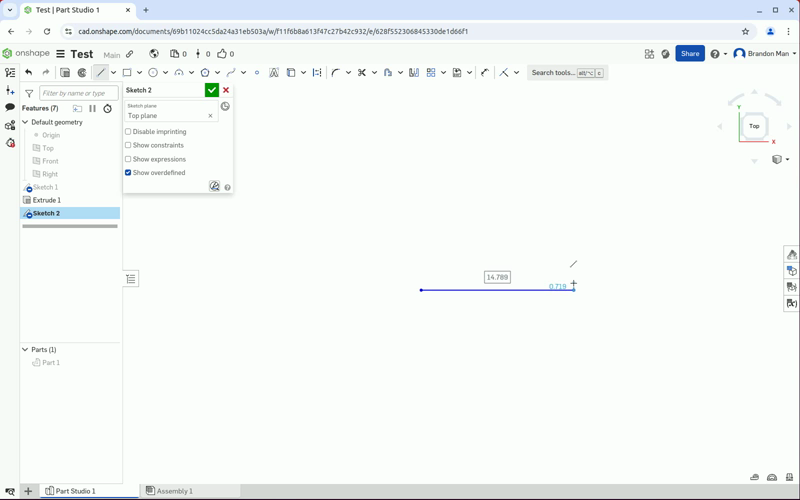
scroll(6)
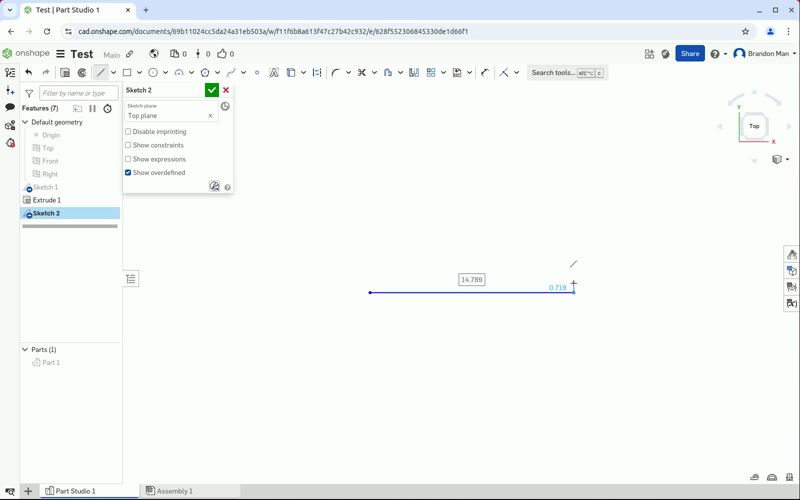
scroll(6)
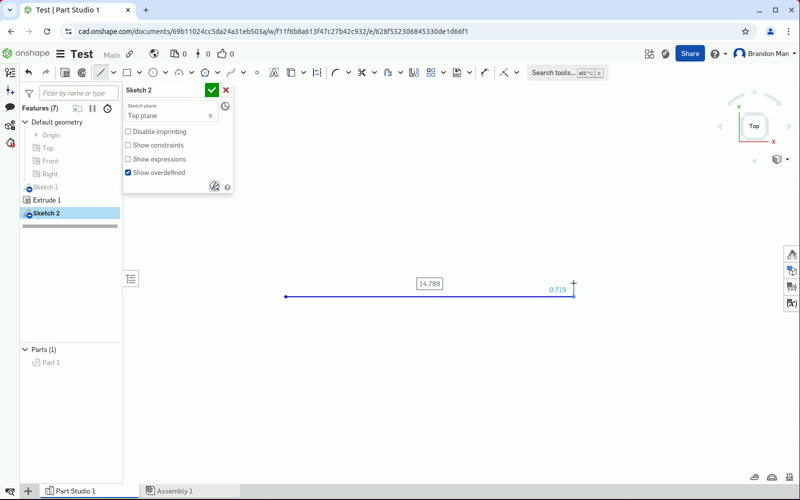
scroll(6)
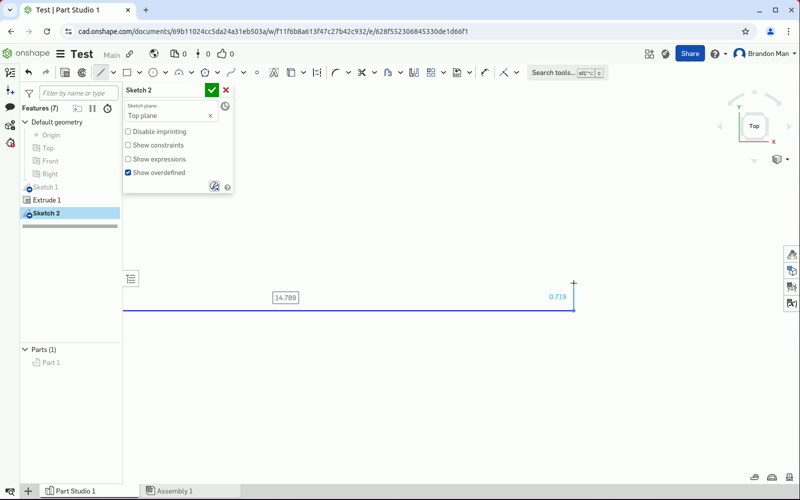
scroll(6)
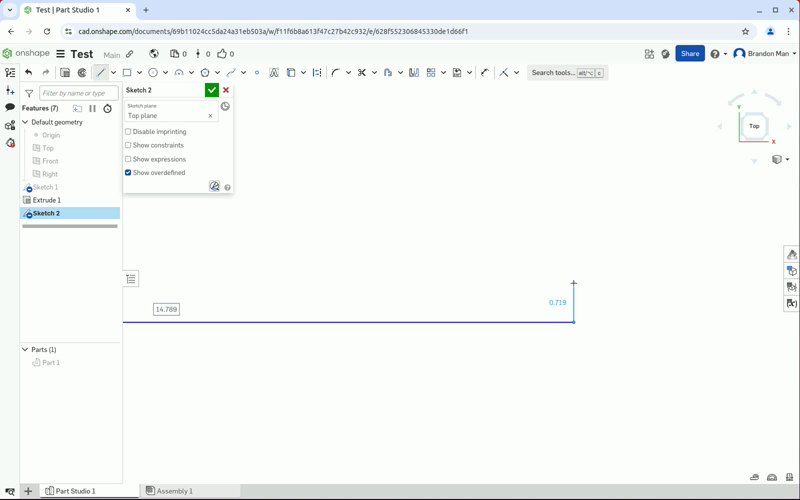
click(573, 282)
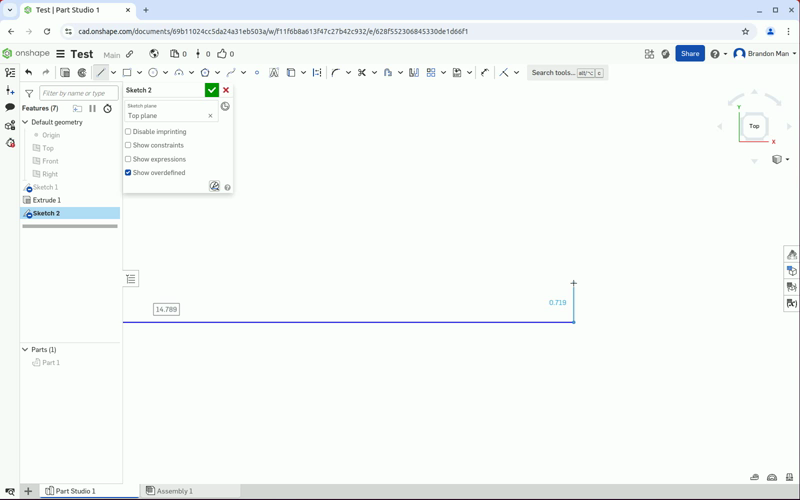
scroll(-6)
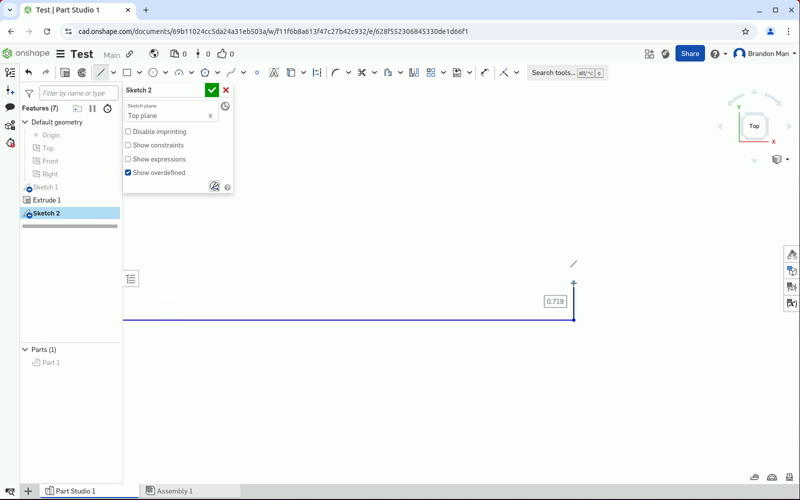
scroll(-6)
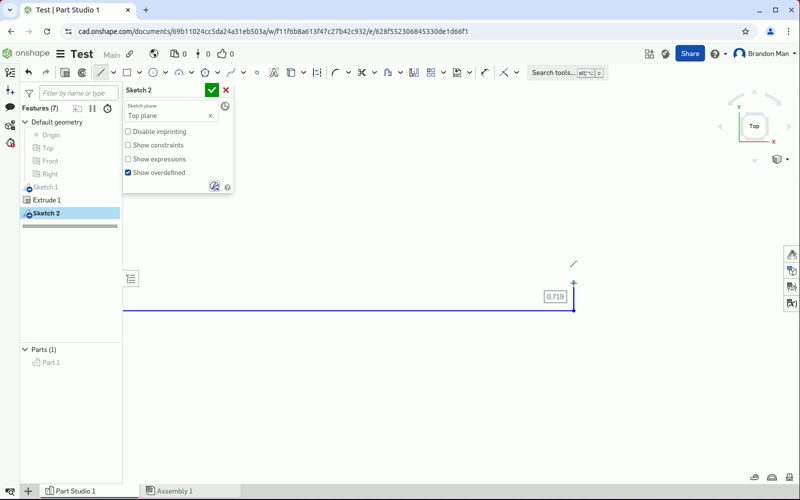
scroll(-6)
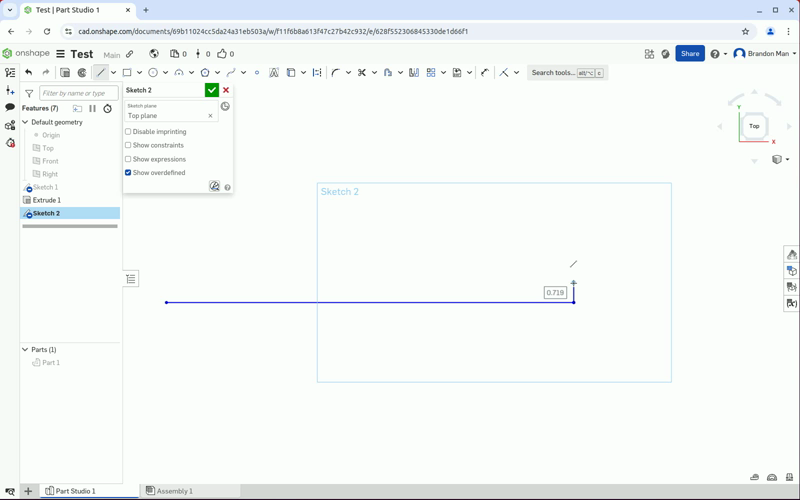
scroll(-6)
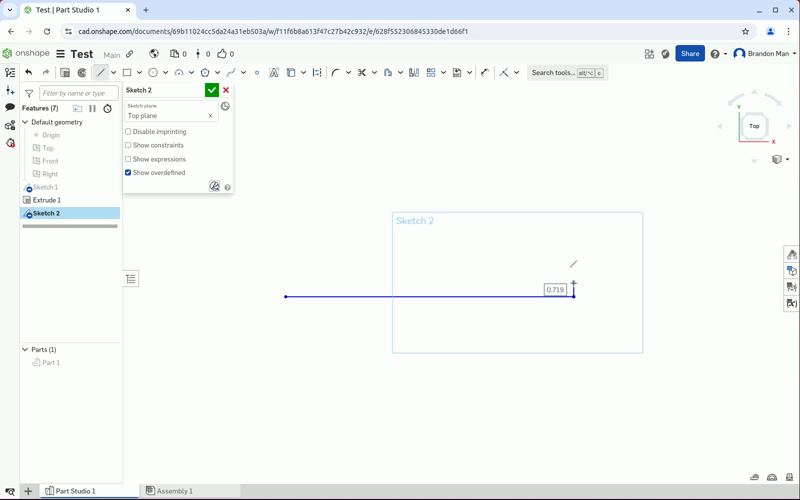
scroll(-6)
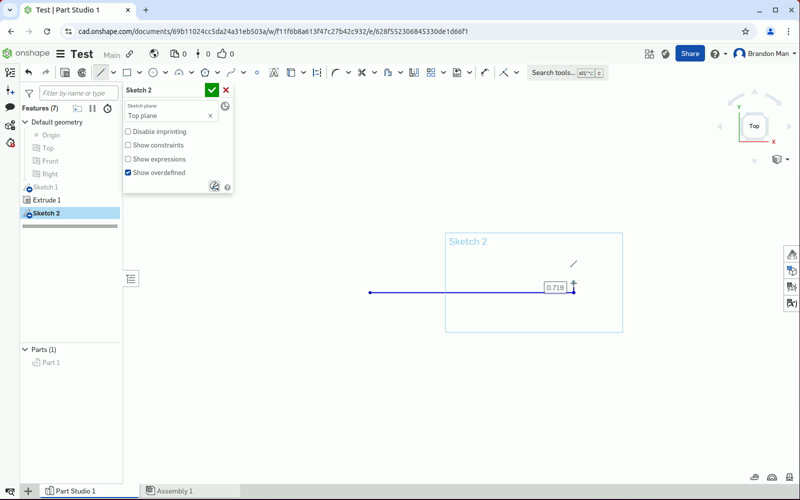
scroll(-6)
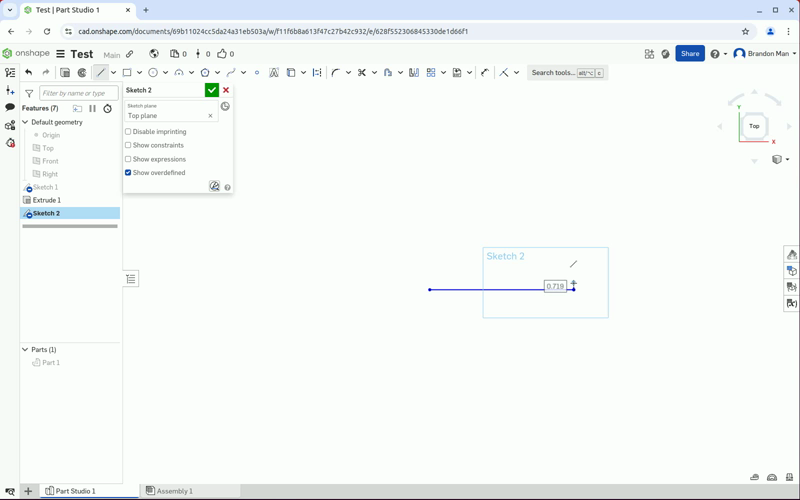
scroll(-6)
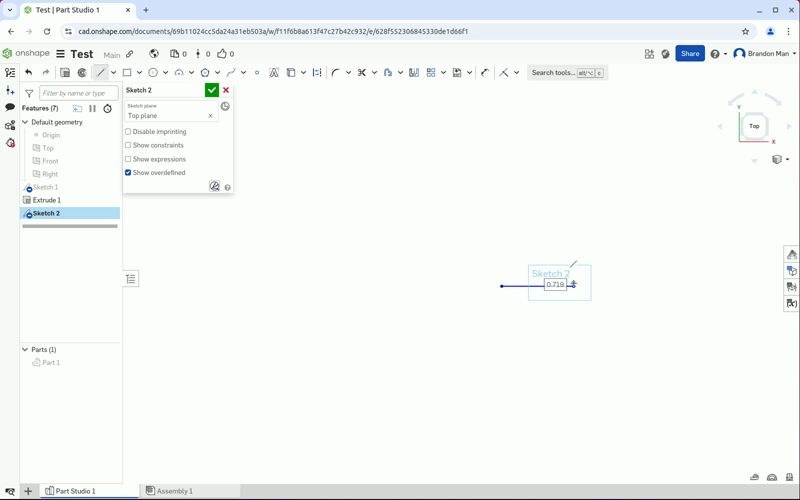
key_up(shift)
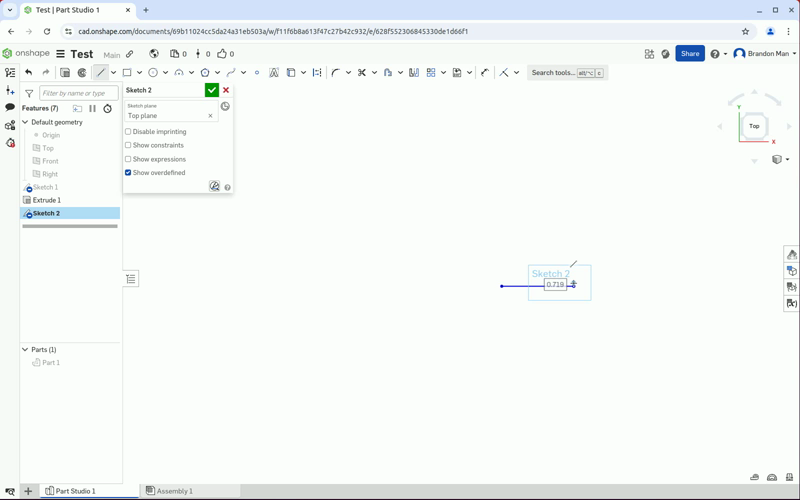
key_down(shift)
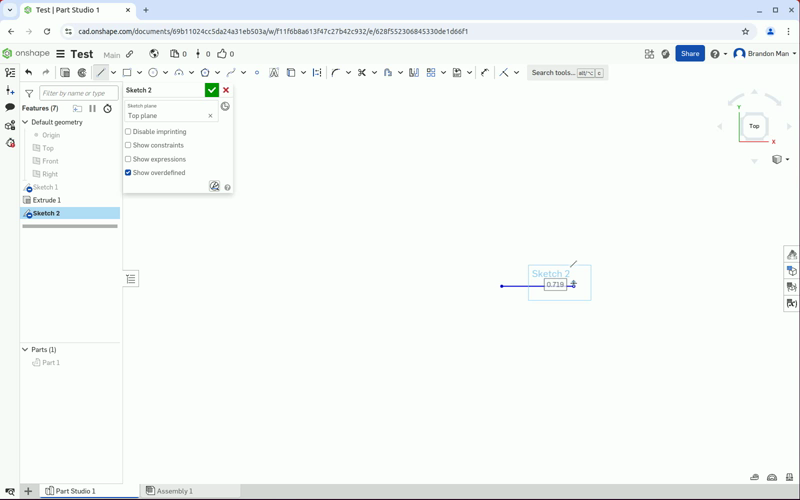
mouse_move(589, 282)
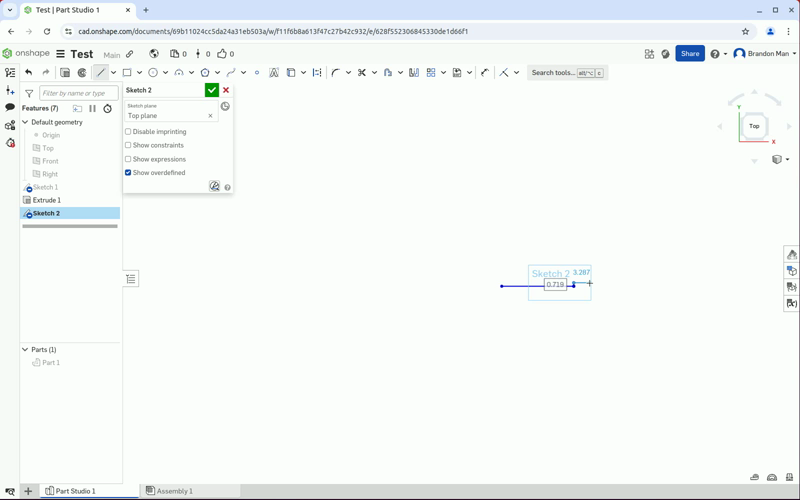
mouse_move(573, 279)
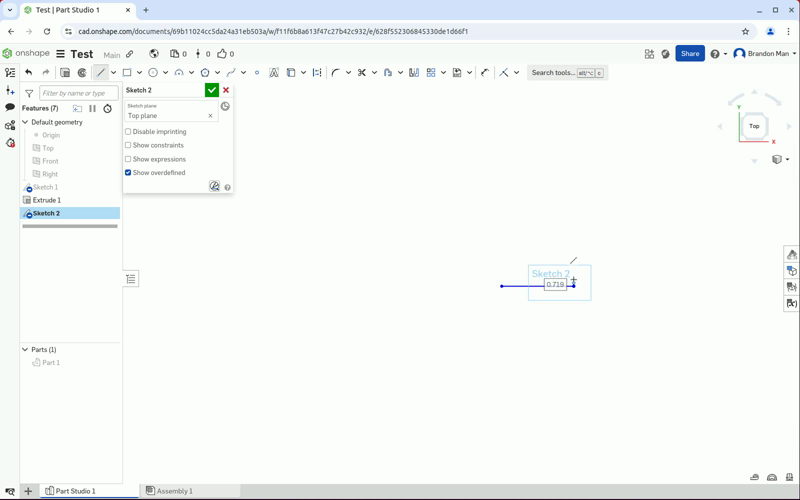
scroll(6)
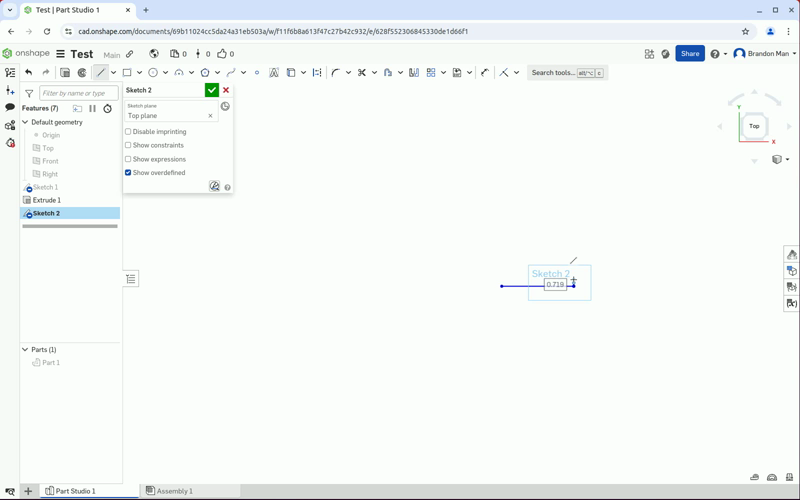
scroll(6)
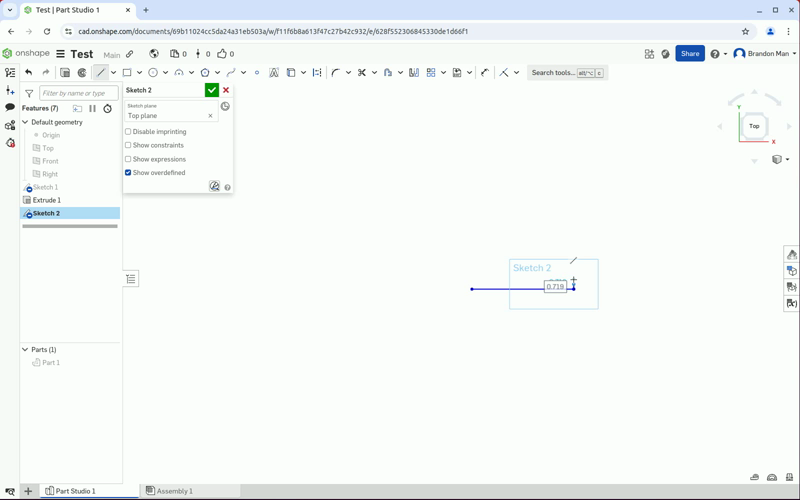
scroll(6)
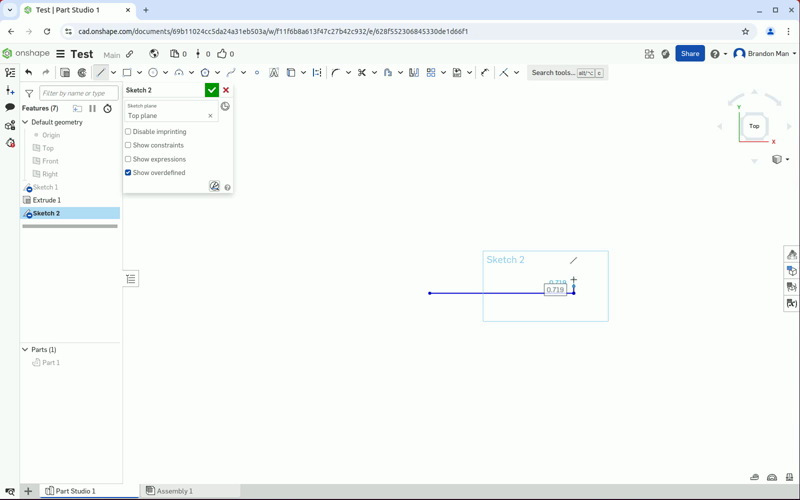
scroll(6)
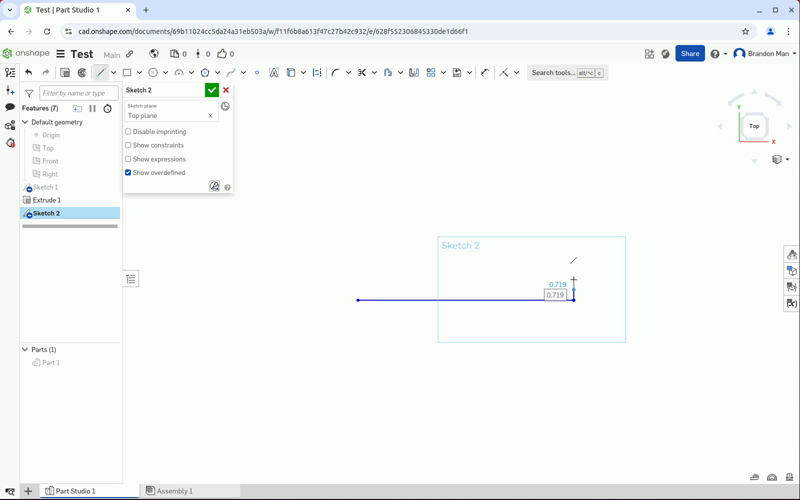
scroll(6)
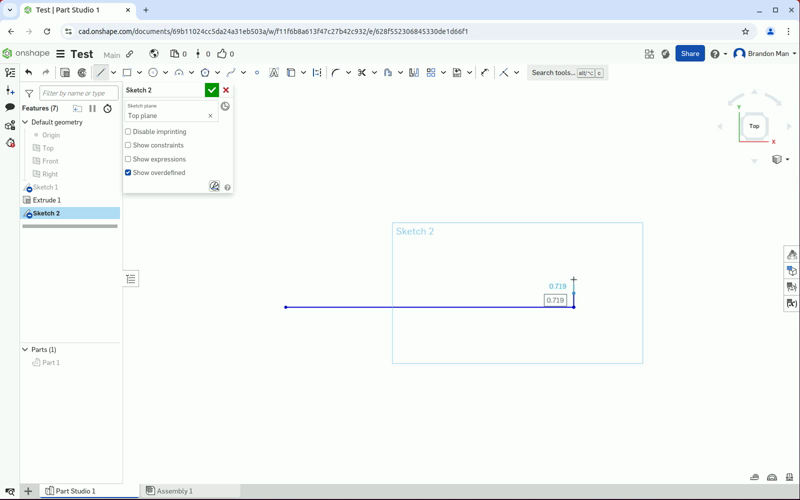
scroll(6)
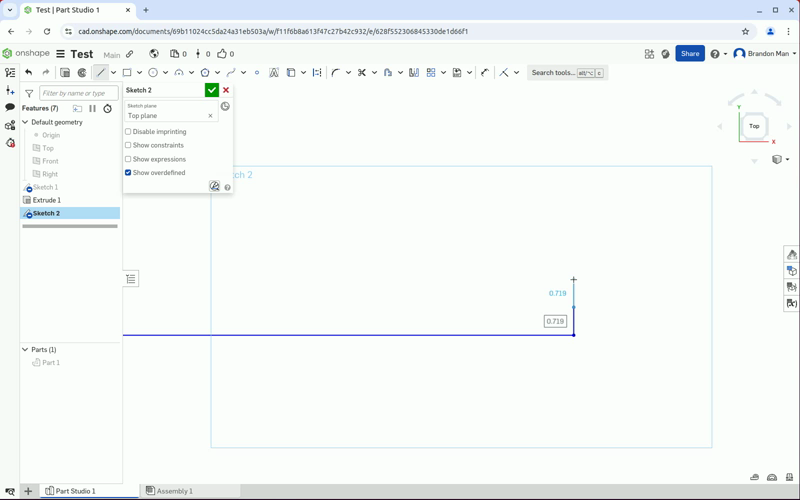
scroll(6)
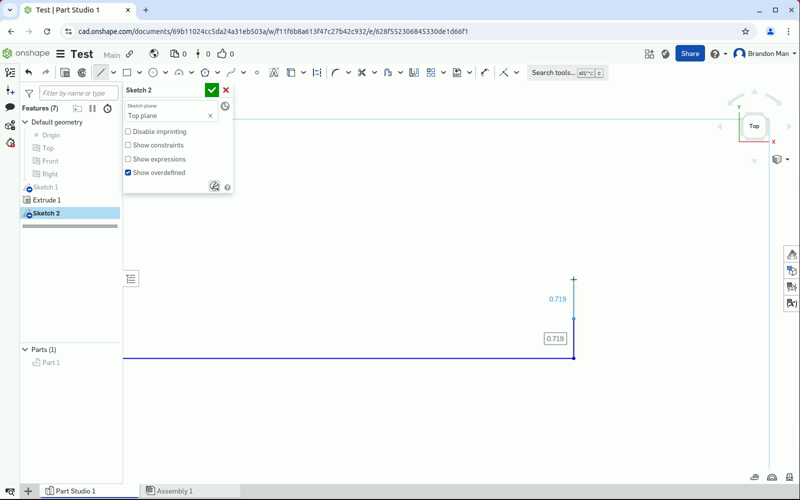
click(573, 279)
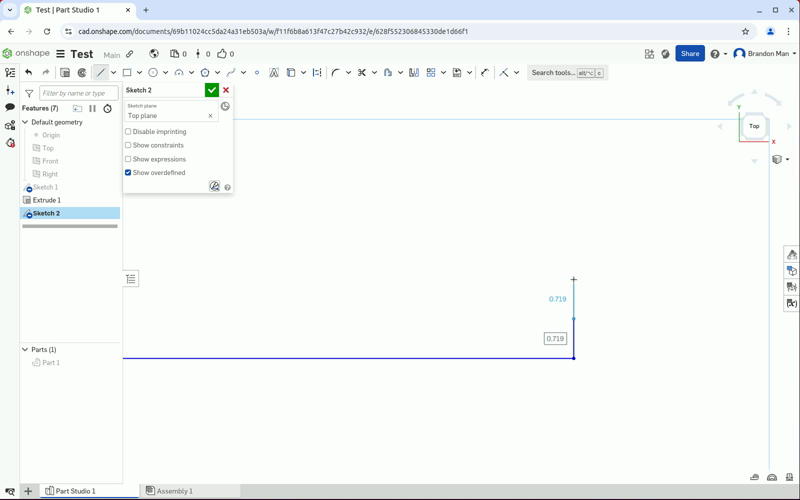
scroll(-6)
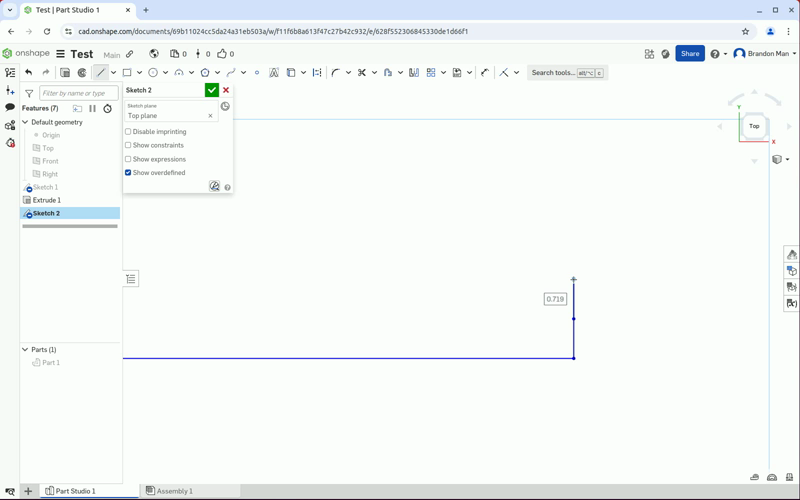
scroll(-6)
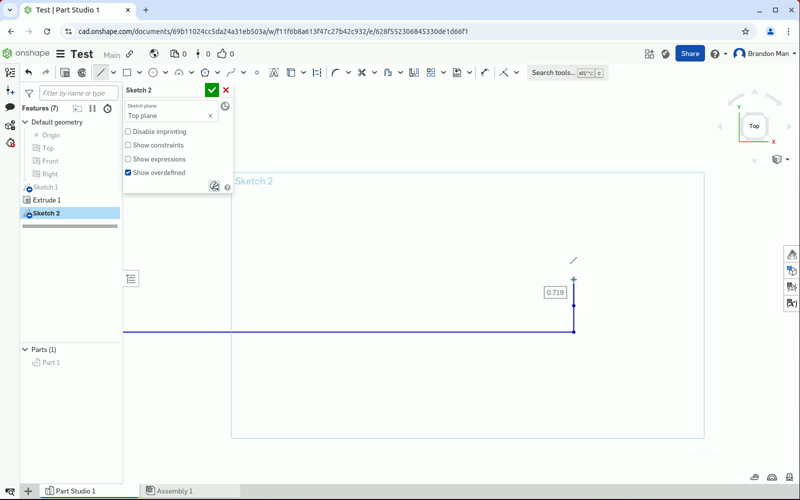
scroll(-6)
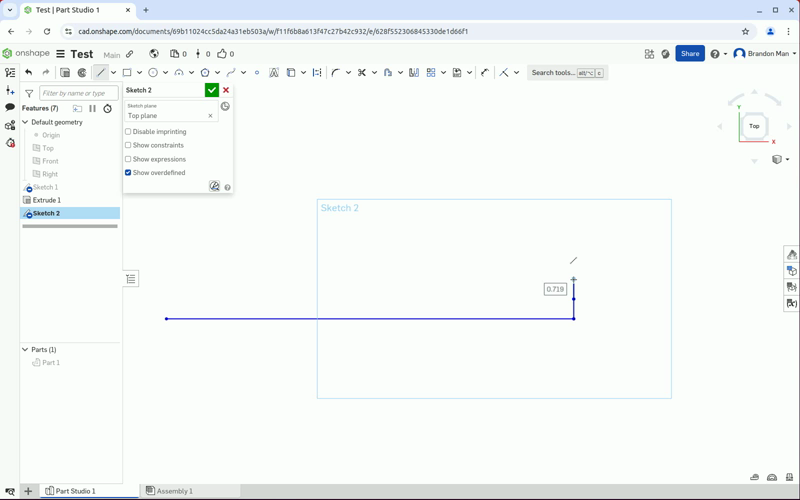
scroll(-6)
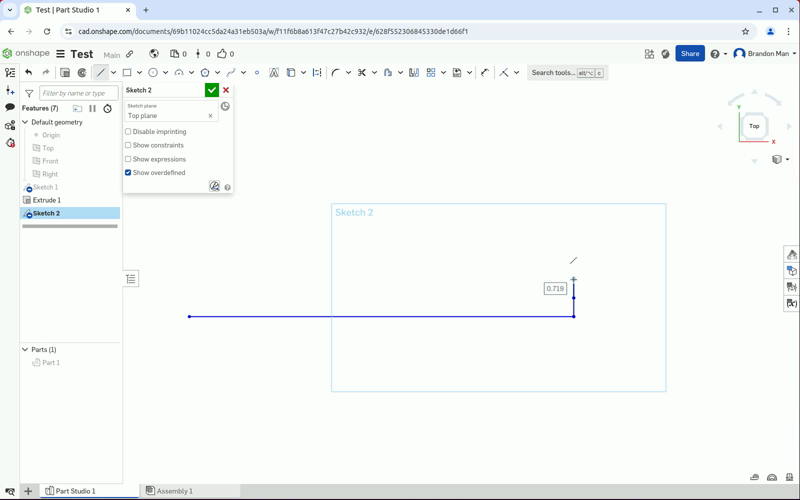
scroll(-6)
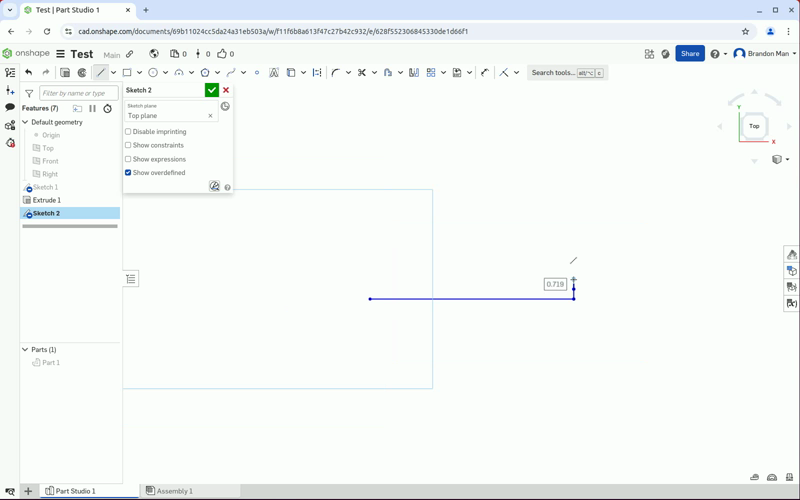
scroll(-6)
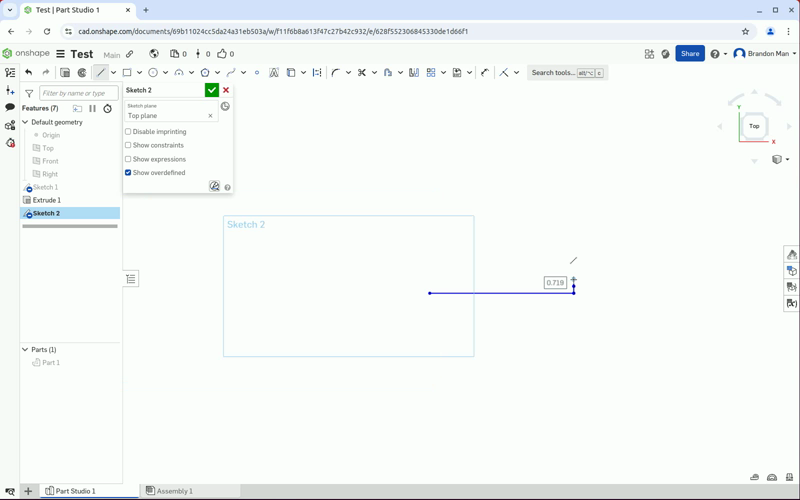
scroll(-6)
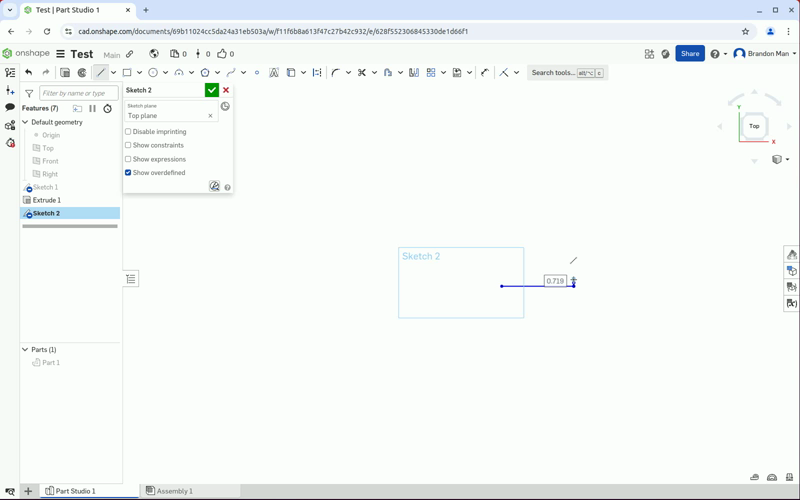
key_up(shift)
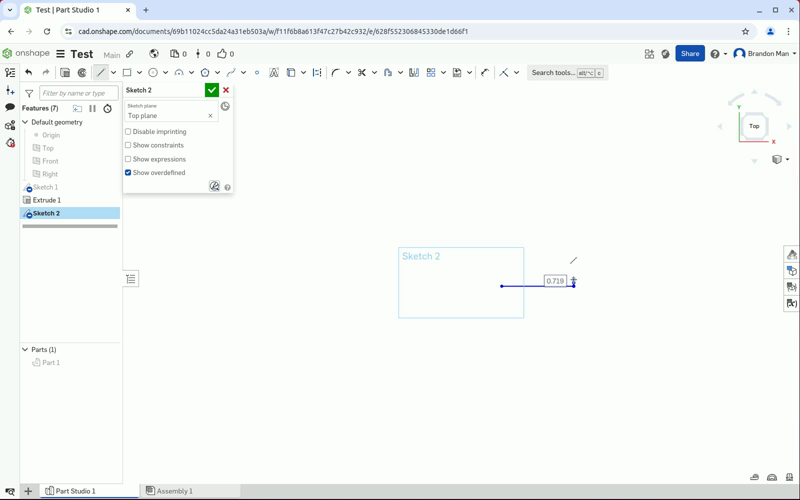
key_down(shift)
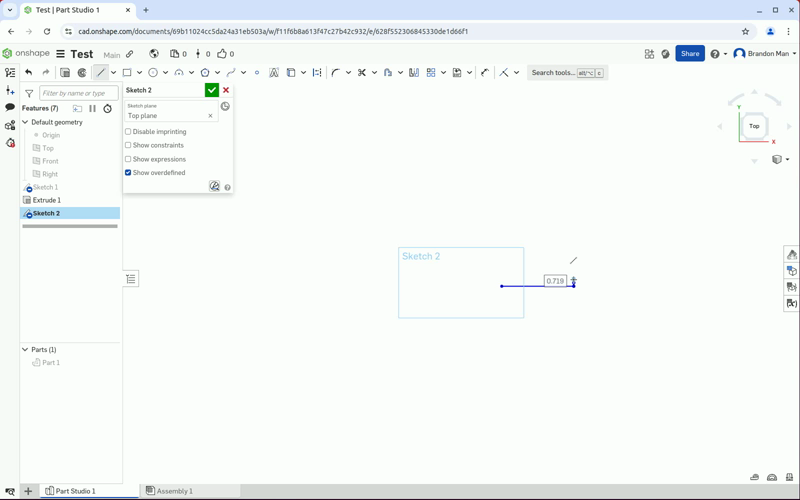
mouse_move(501, 279)
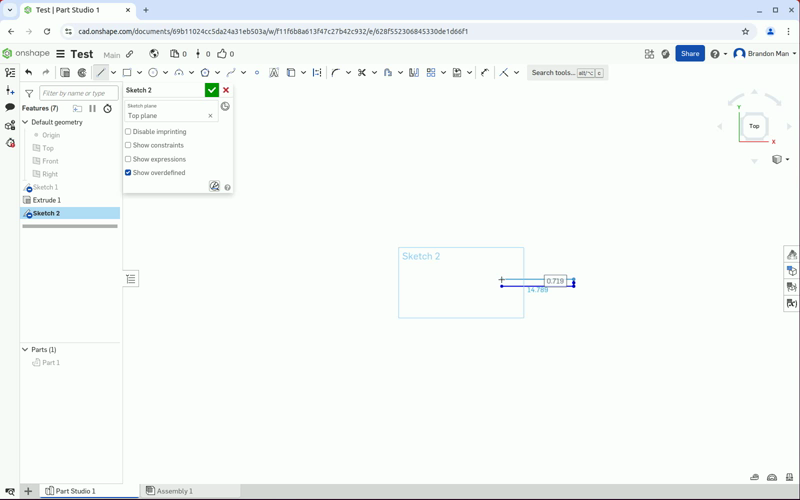
click(501, 279)
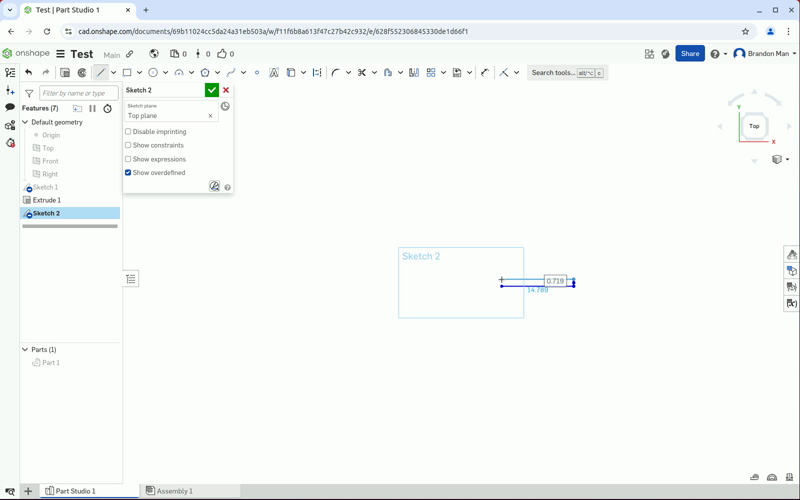
key_up(shift)
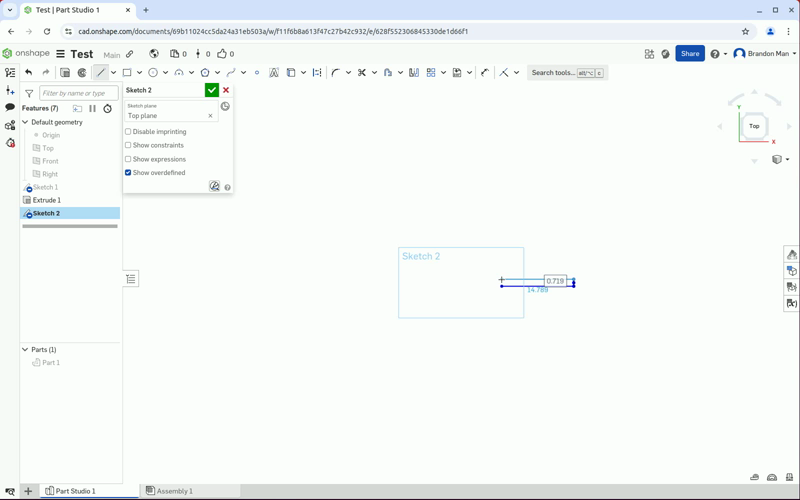
key(esc)
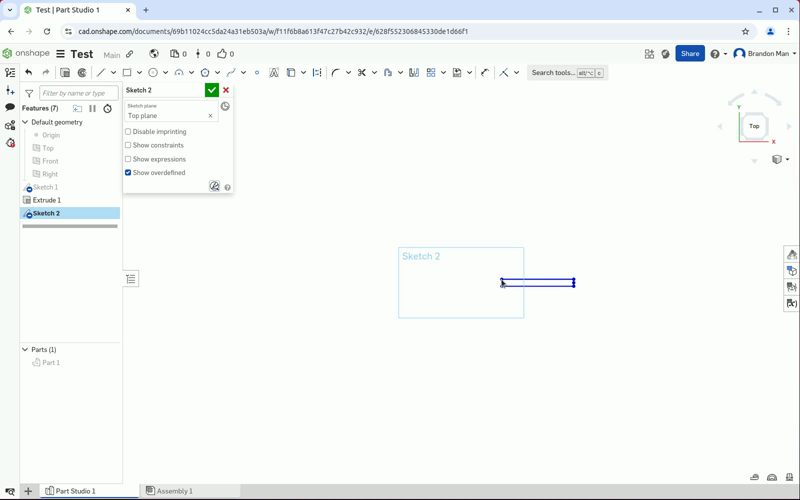
key(a)
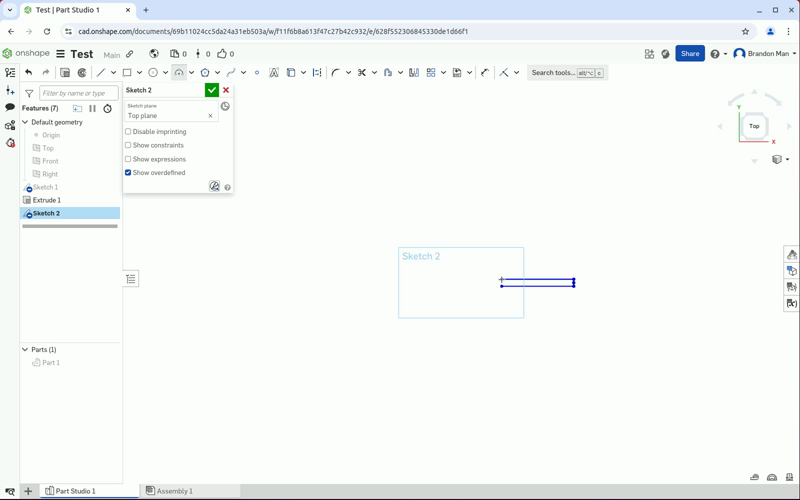
mouse_move(501, 279)
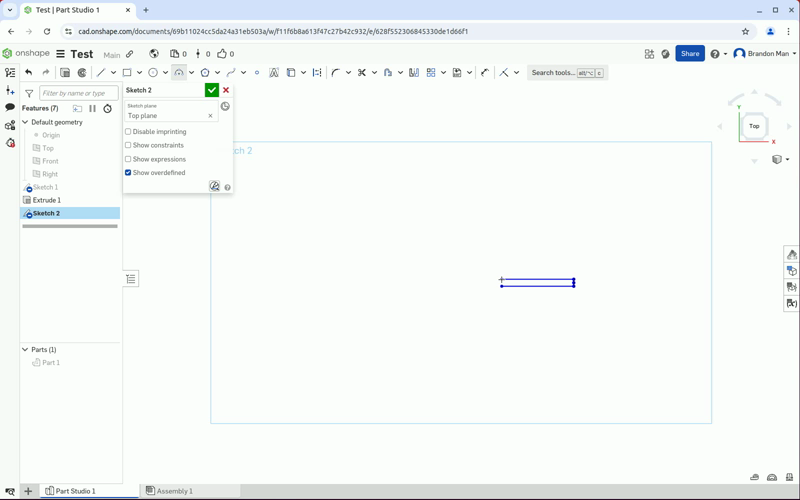
click(501, 279)
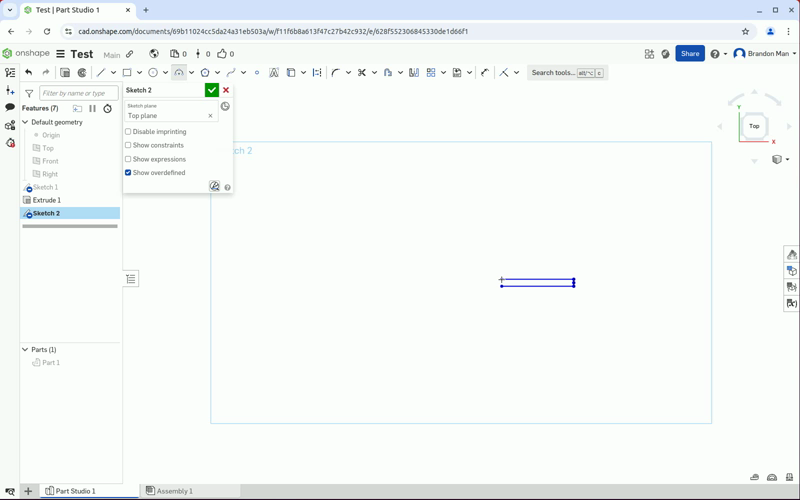
mouse_move(501, 286)
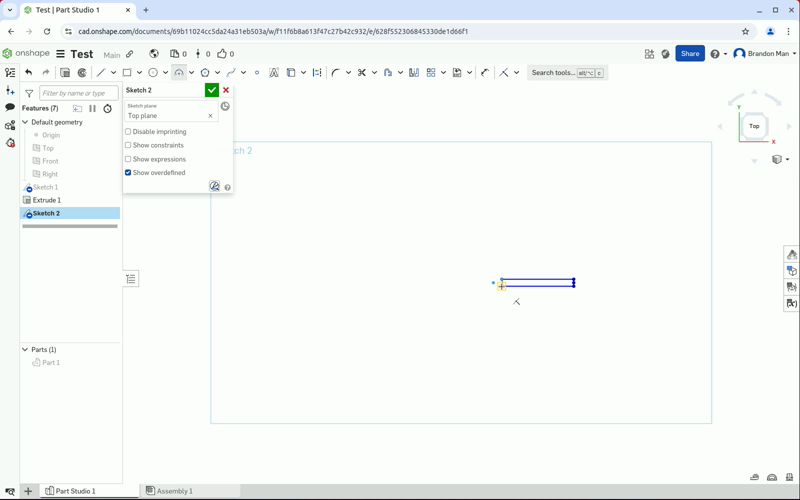
scroll(6)
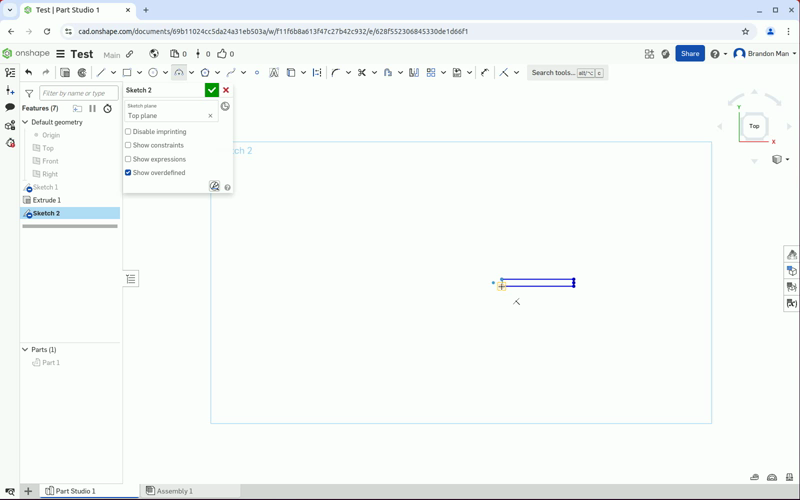
scroll(6)
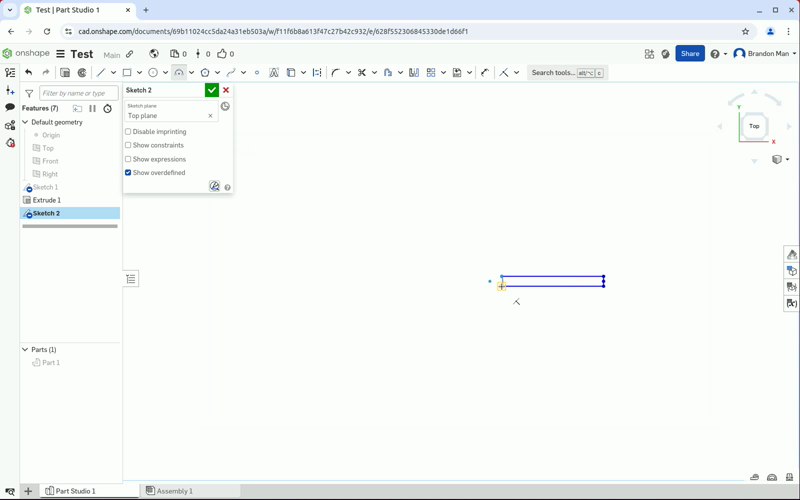
scroll(6)
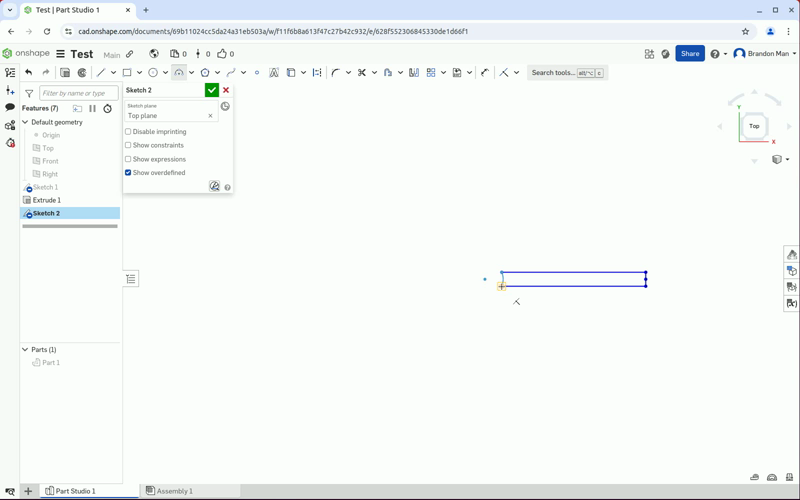
scroll(6)
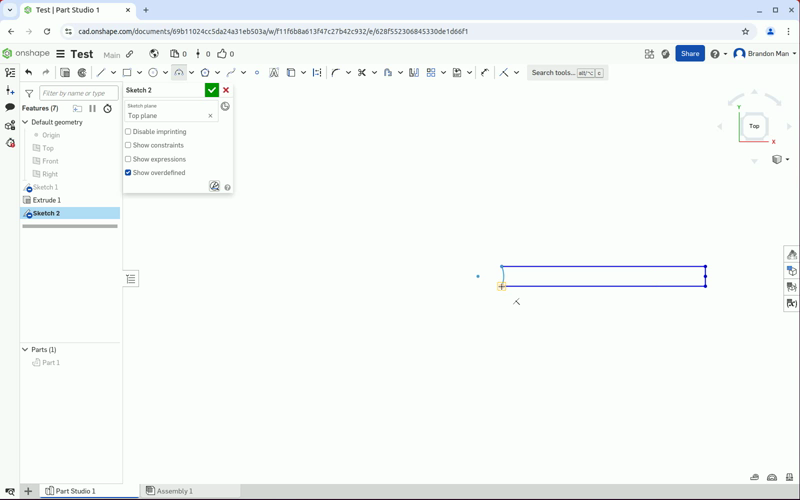
scroll(6)
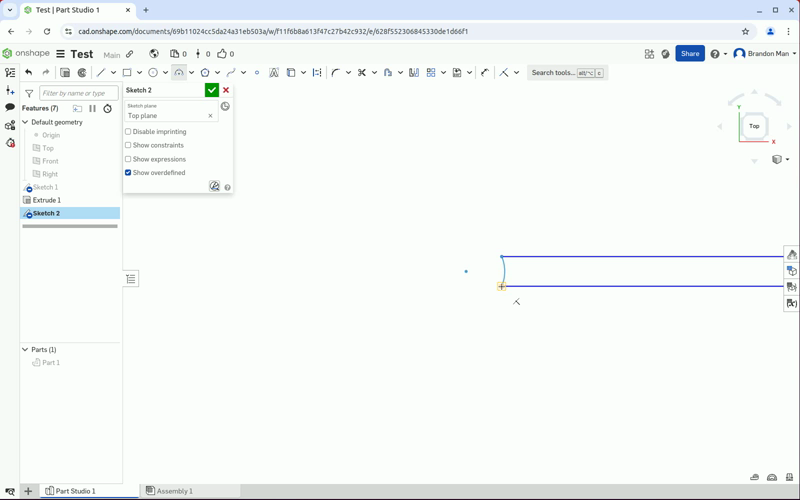
scroll(6)
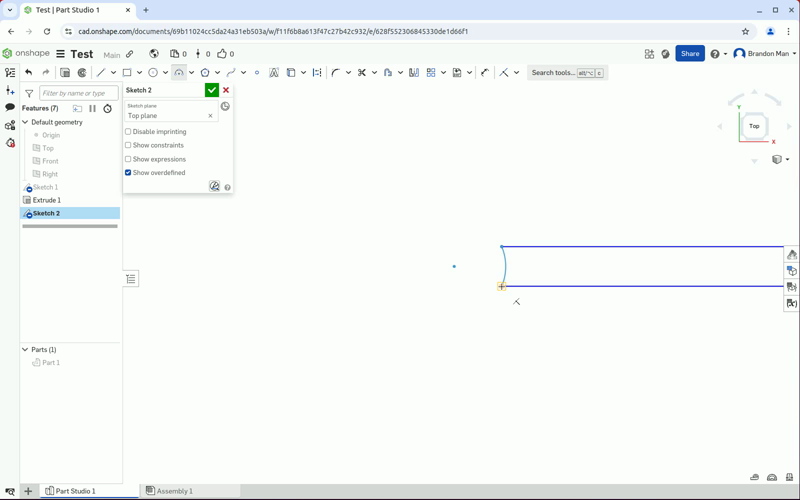
scroll(6)
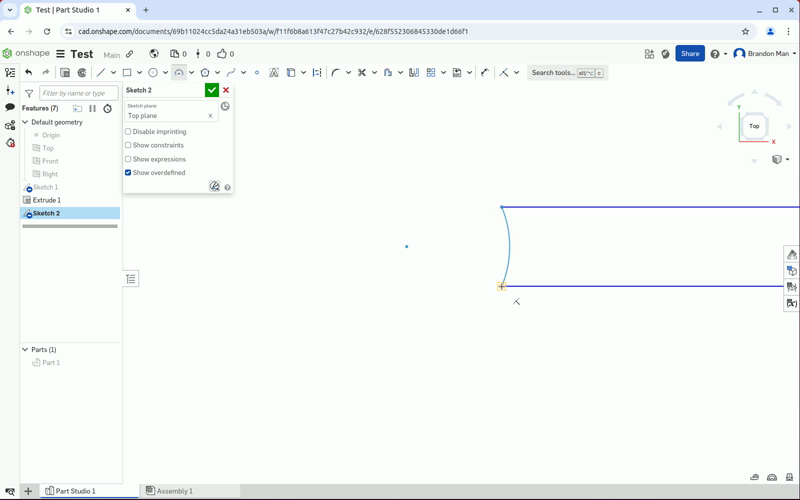
click(501, 286)
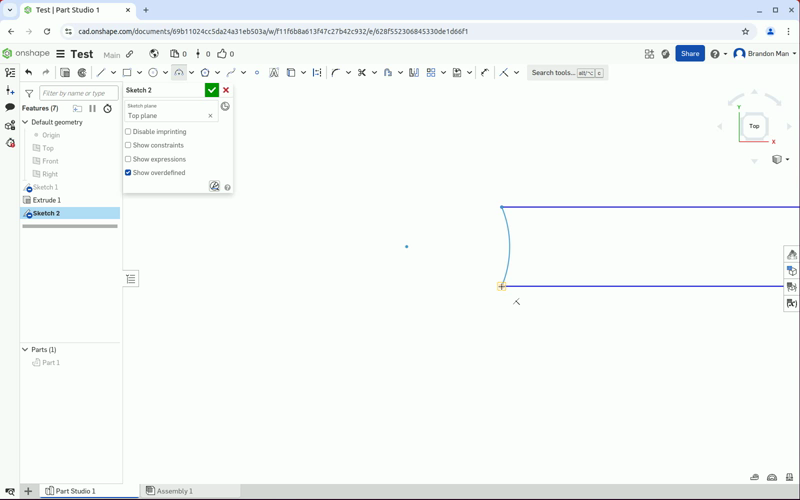
scroll(-6)
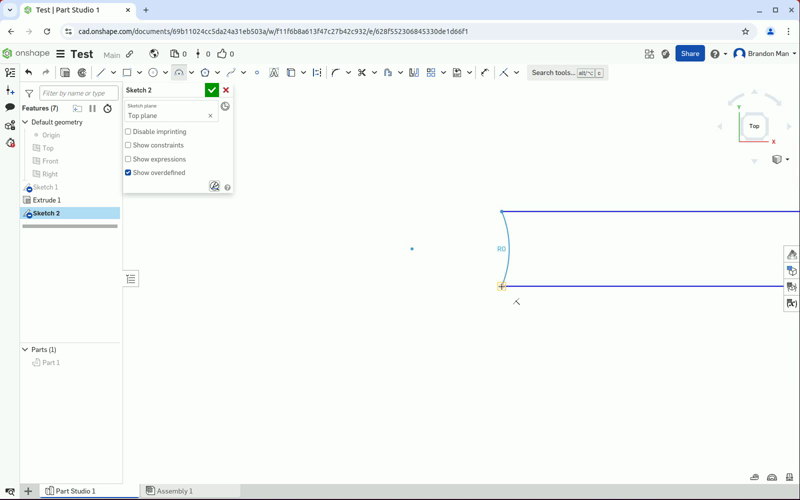
scroll(-6)
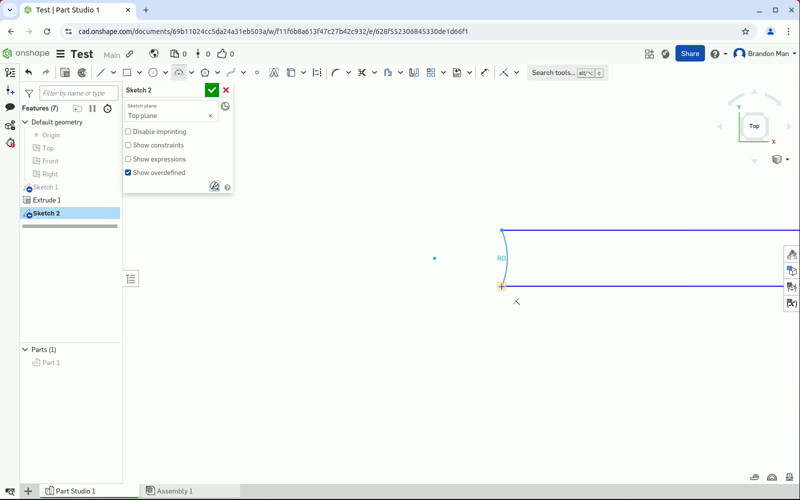
scroll(-6)
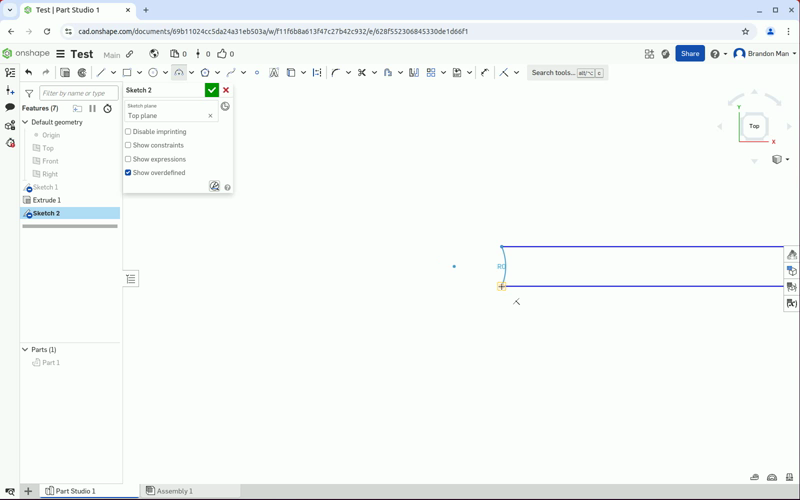
scroll(-6)
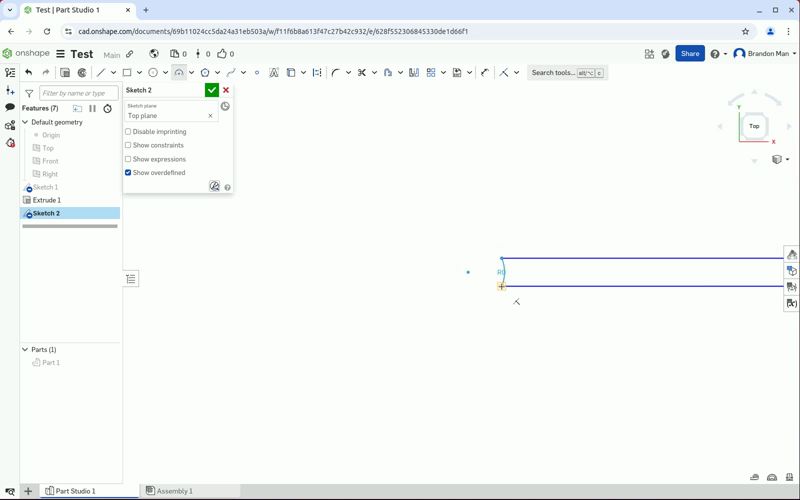
scroll(-6)
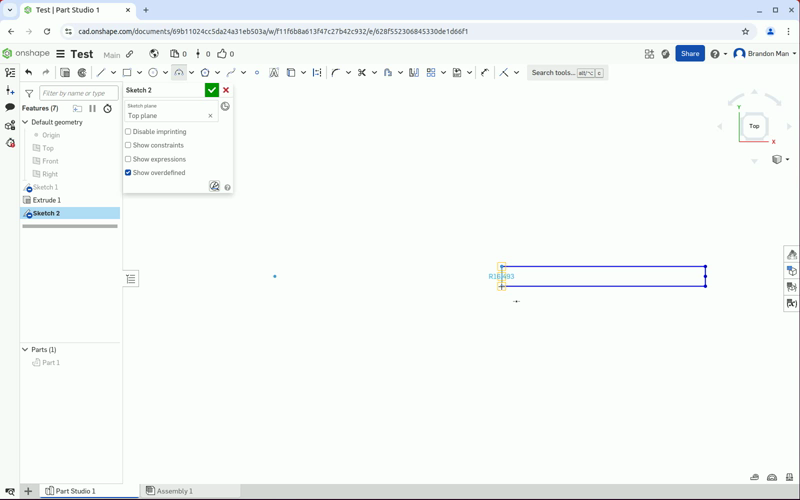
scroll(-6)
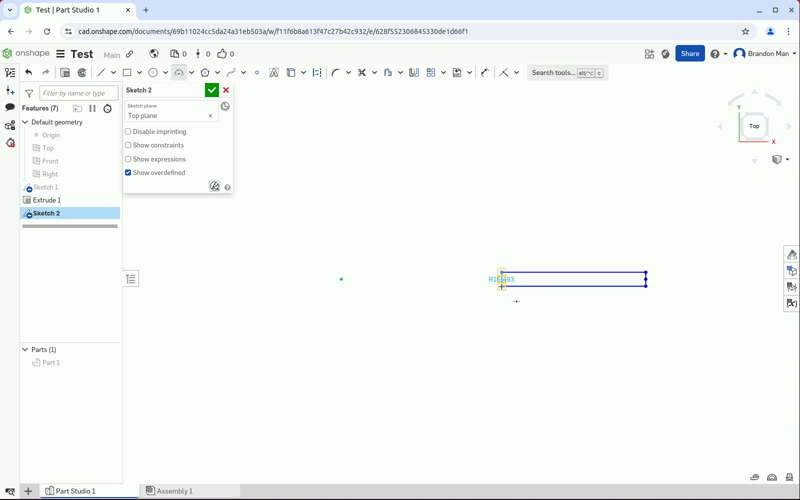
scroll(-6)
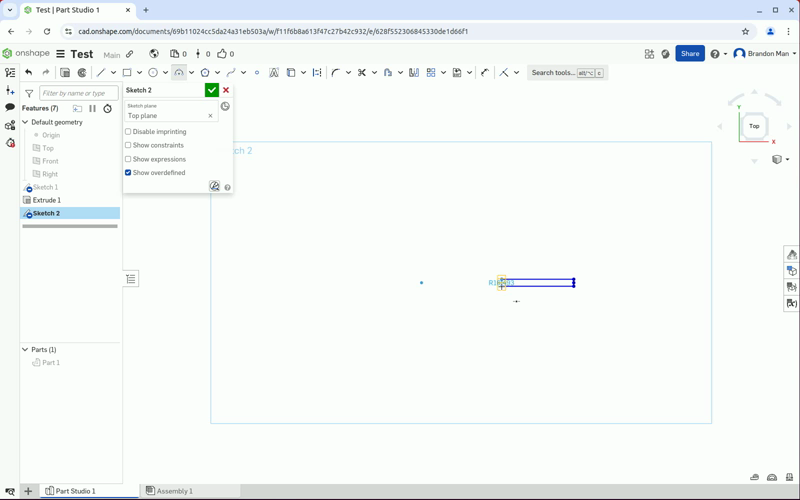
key_down(shift)
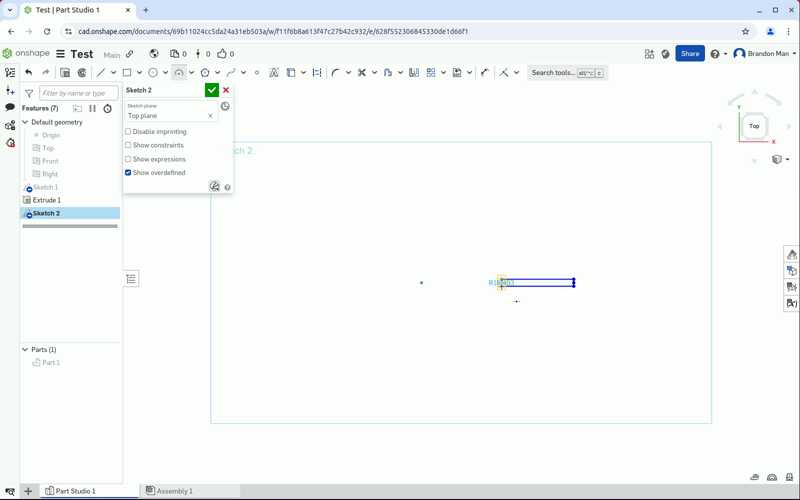
mouse_move(501, 282)
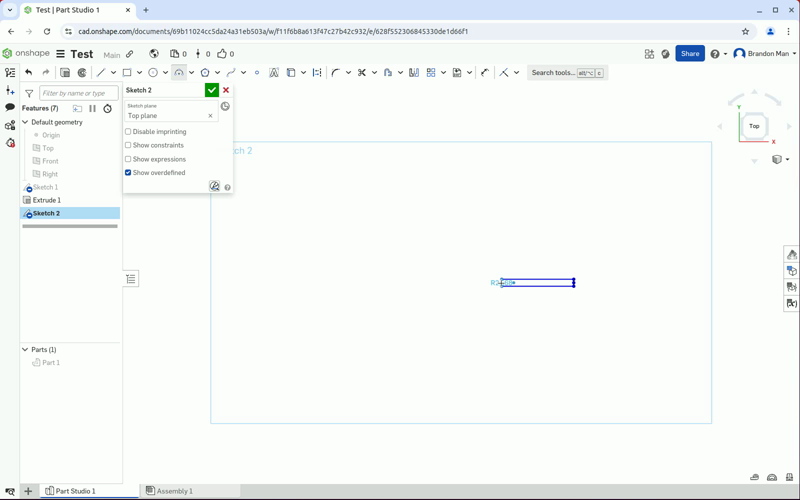
scroll(6)
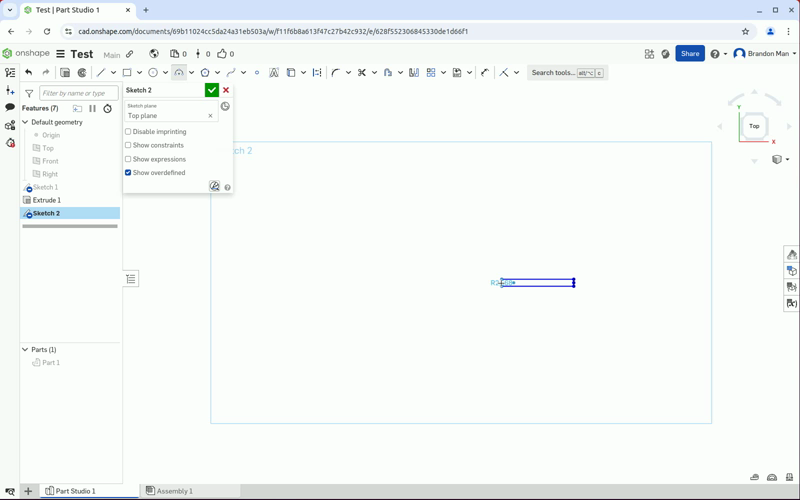
scroll(6)
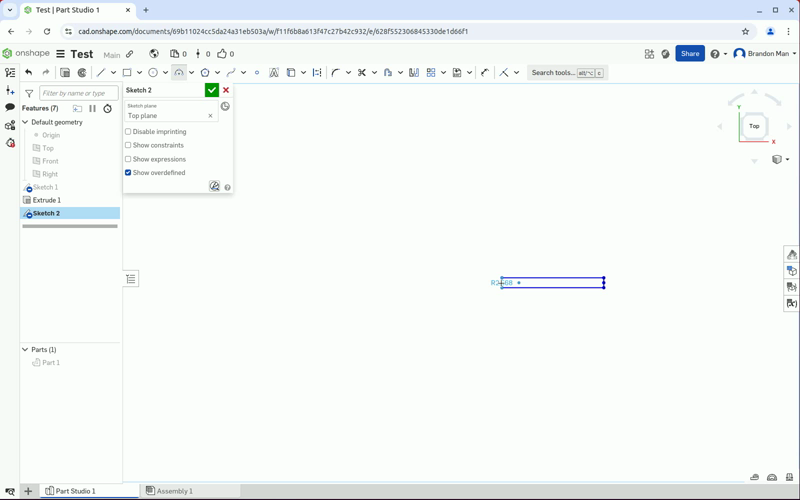
scroll(6)
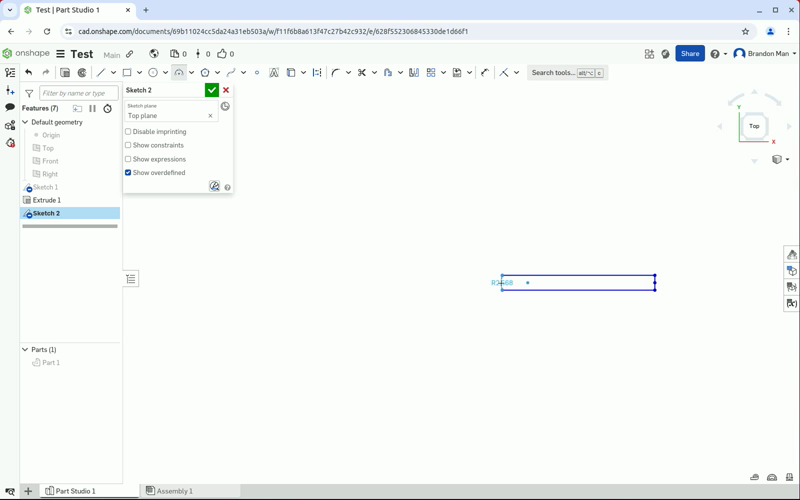
scroll(6)
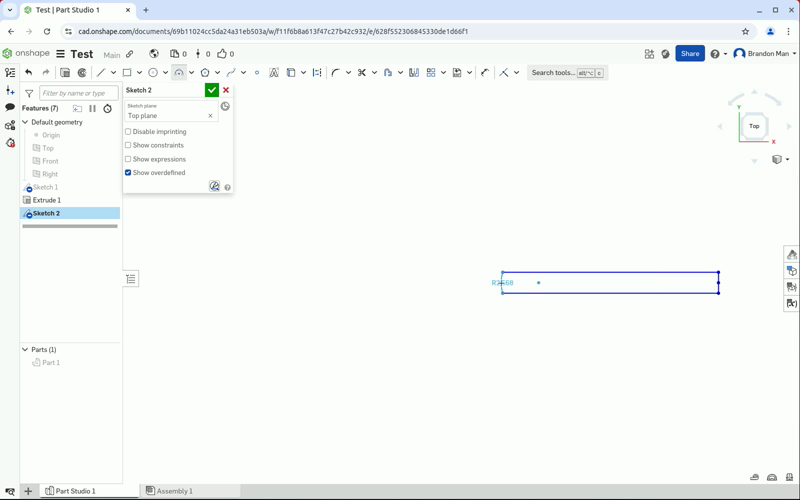
scroll(6)
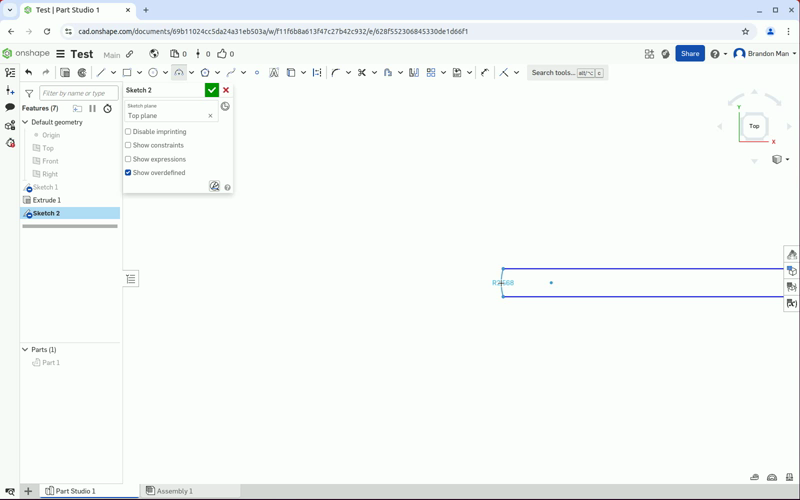
scroll(6)
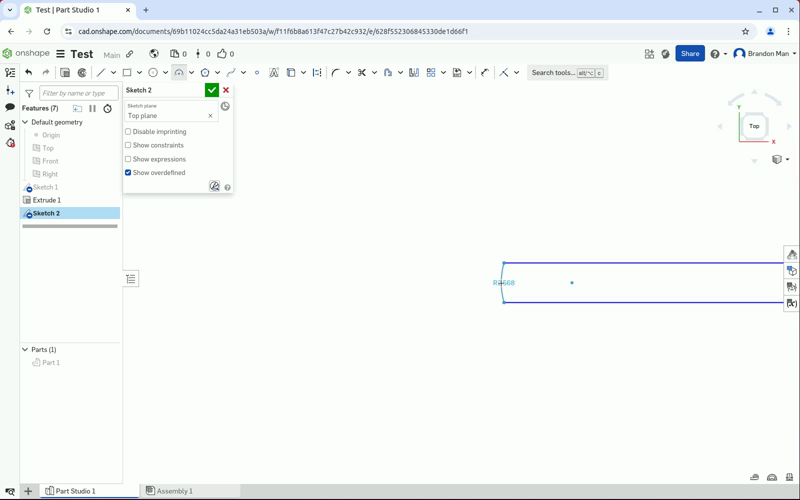
scroll(6)
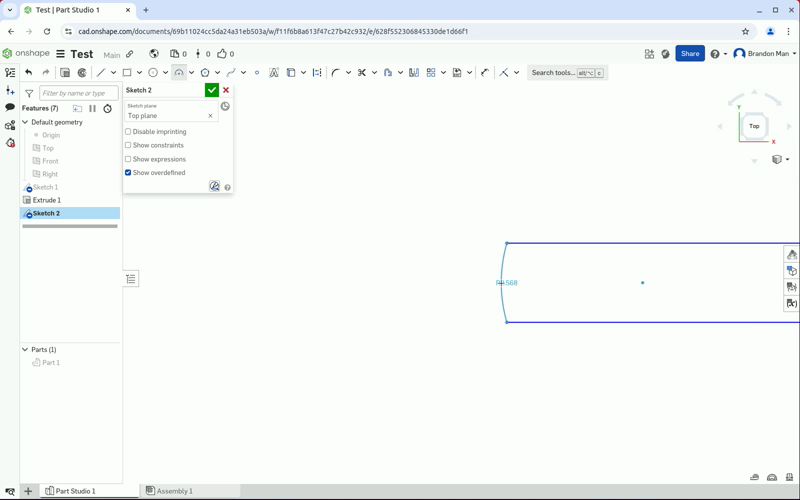
click(501, 282)
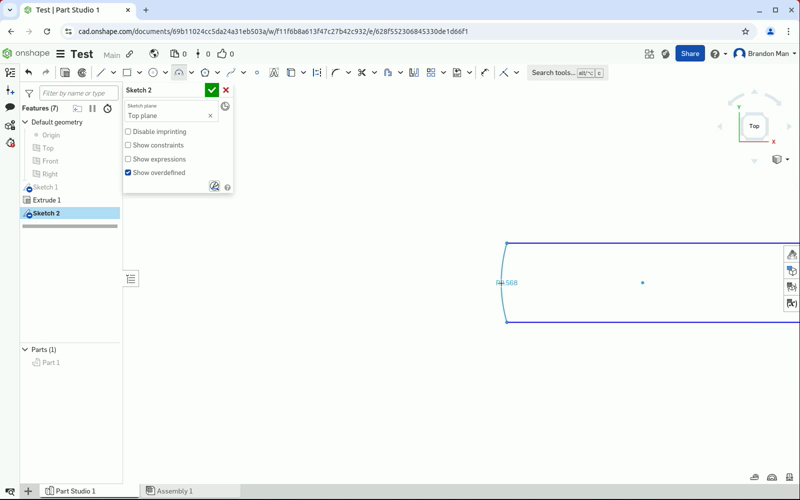
scroll(-6)
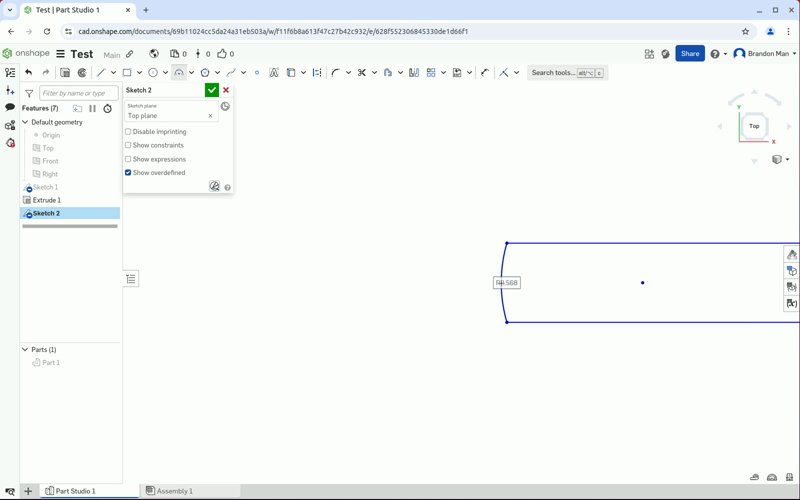
scroll(-6)
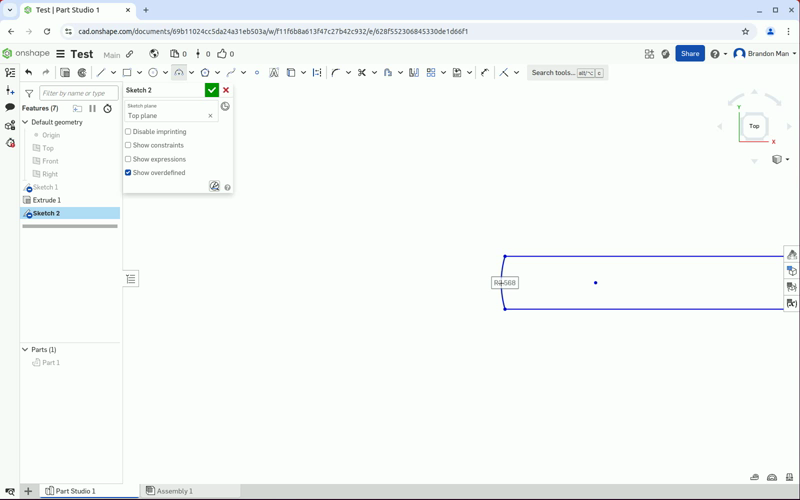
scroll(-6)
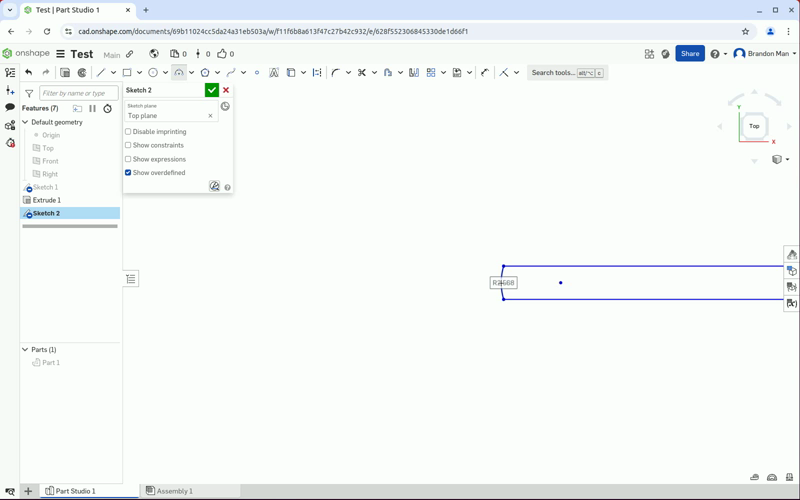
scroll(-6)
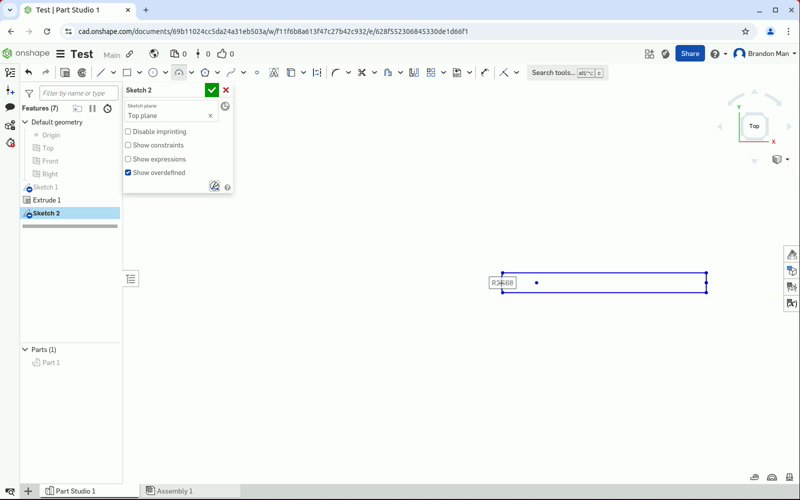
scroll(-6)
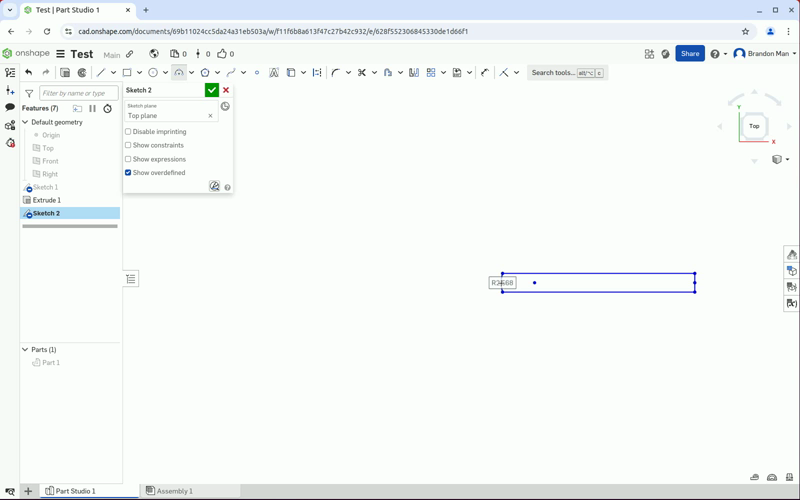
scroll(-6)
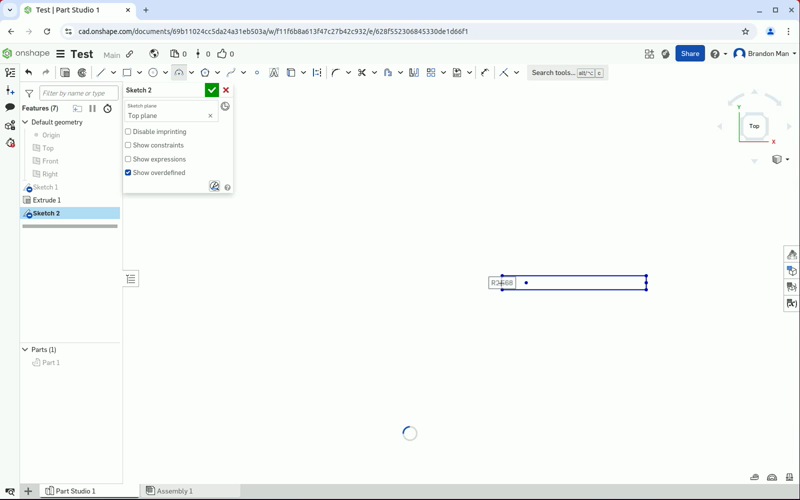
scroll(-6)
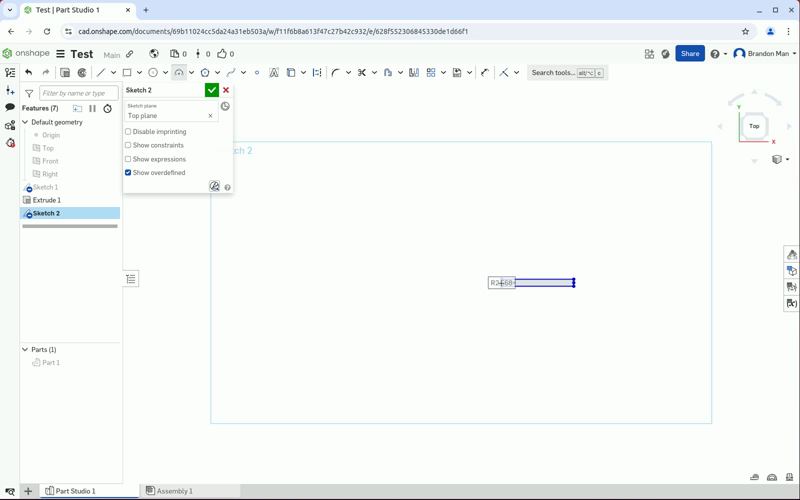
key_up(shift)
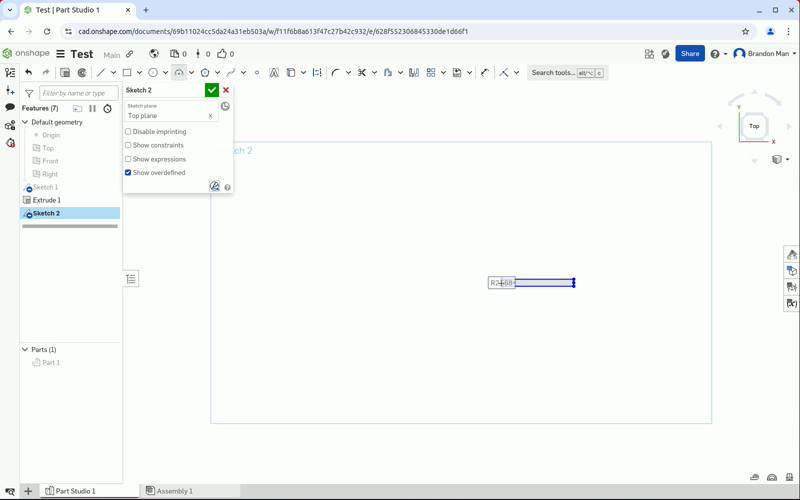
key(esc)
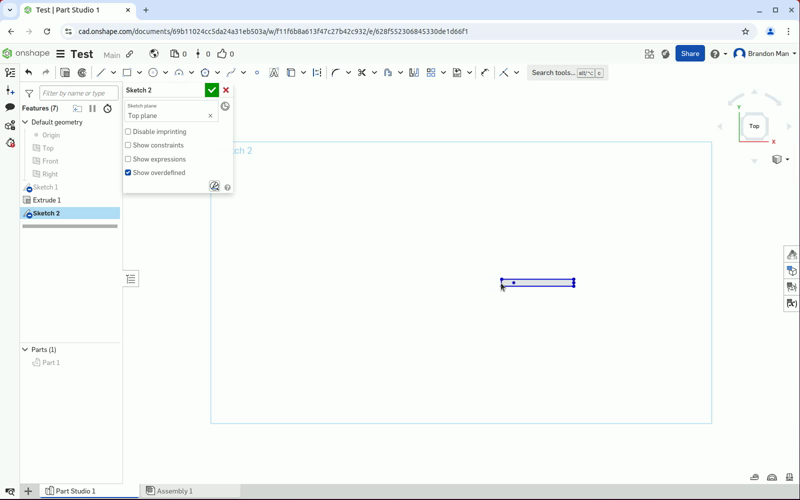
mouse_move(518, 281)
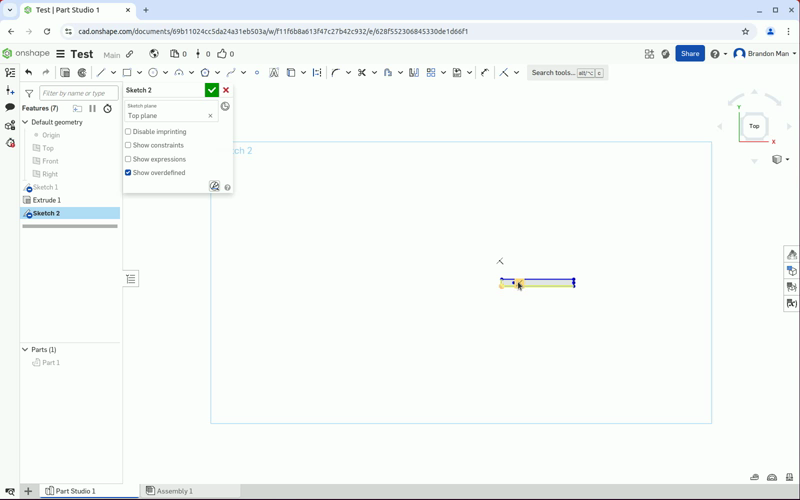
scroll(6)
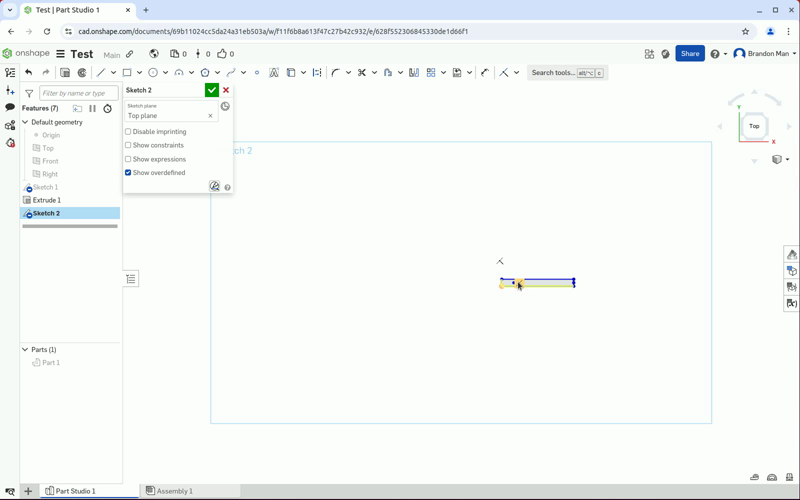
scroll(6)
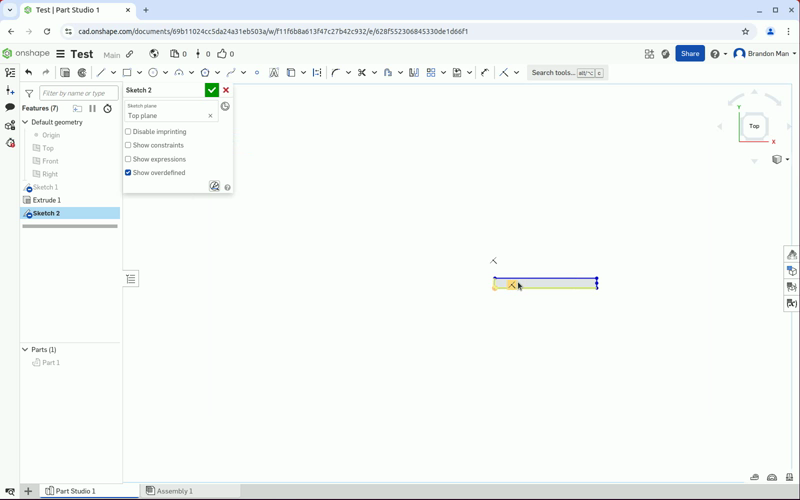
scroll(6)
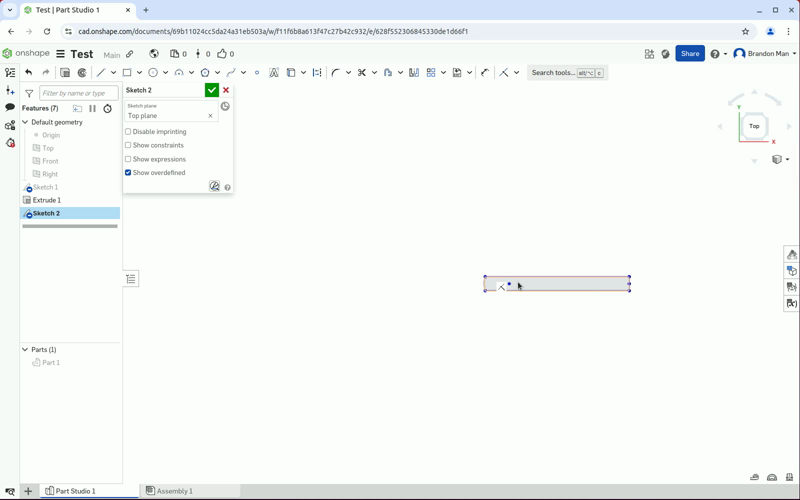
scroll(6)
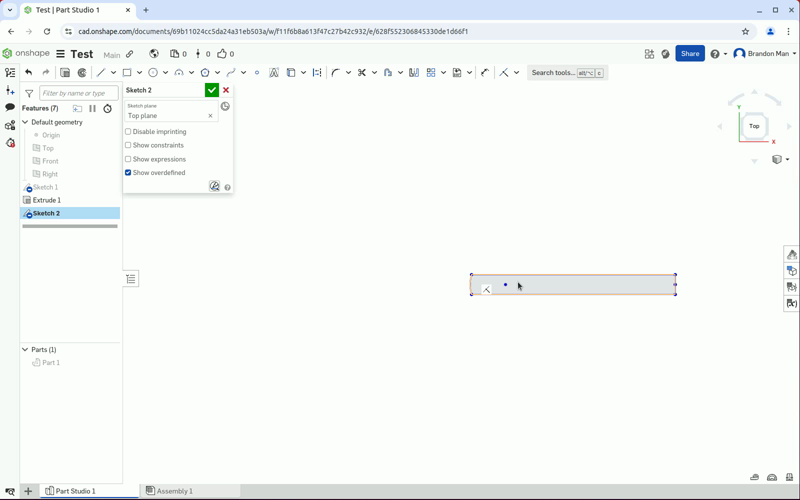
scroll(6)
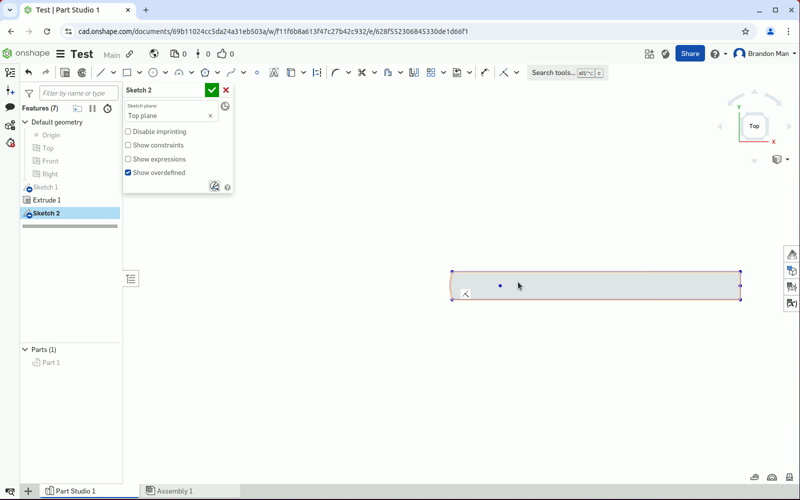
scroll(6)
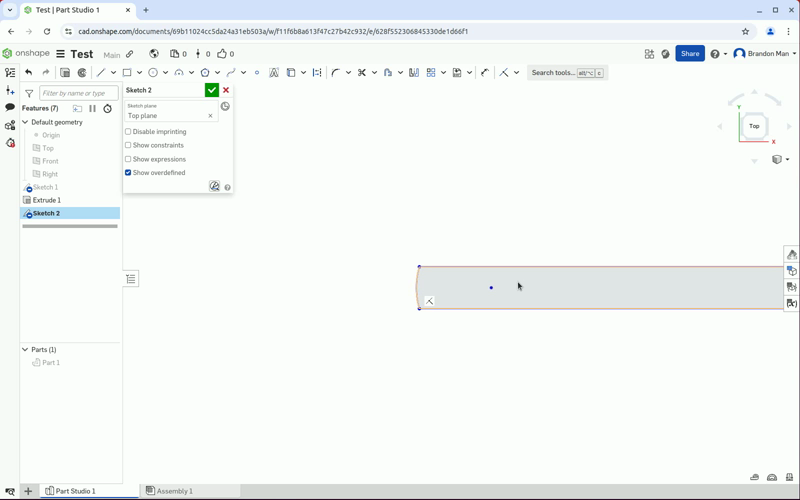
scroll(6)
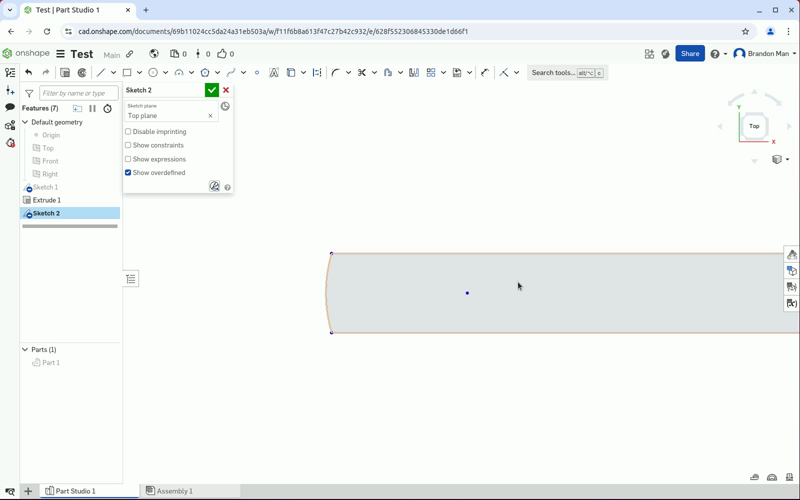
click(518, 281)
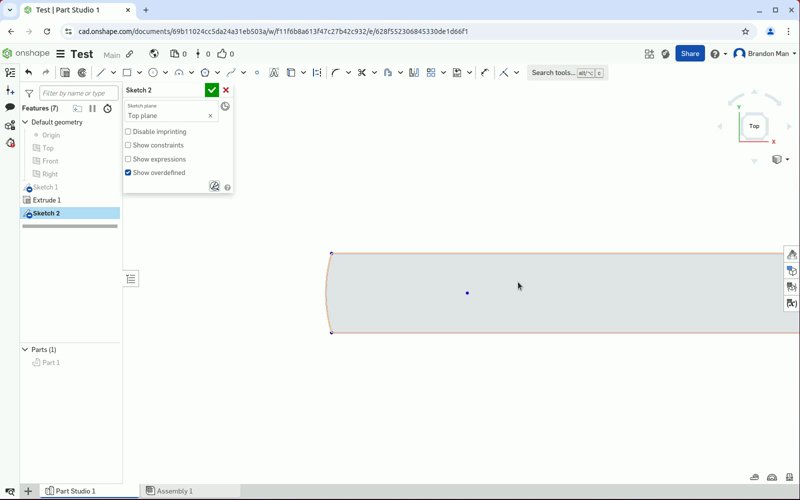
scroll(-6)
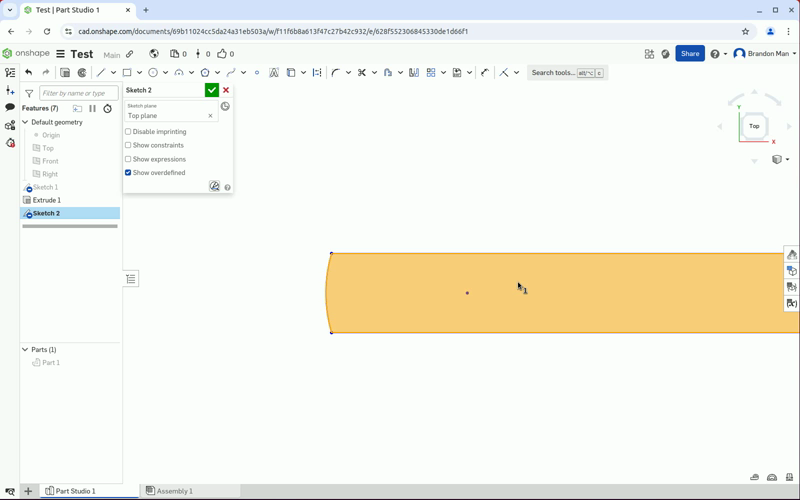
scroll(-6)
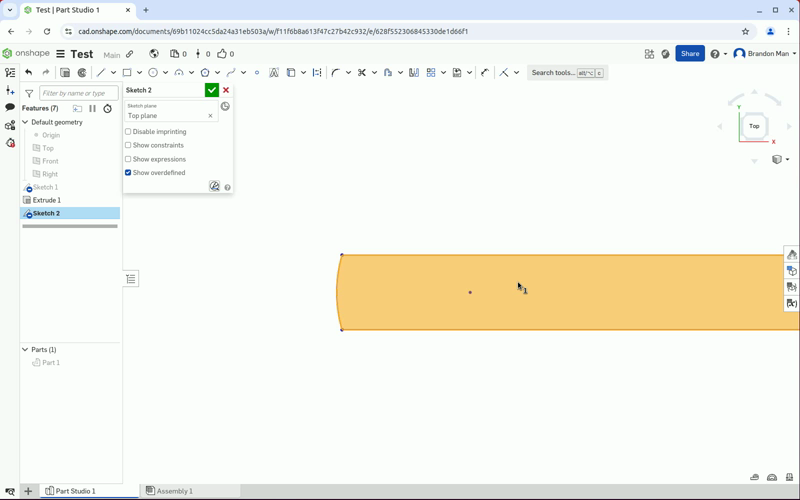
scroll(-6)
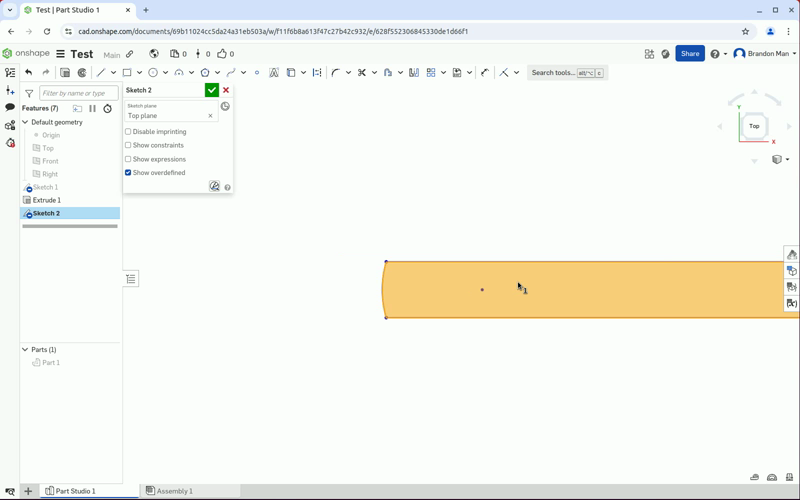
scroll(-6)
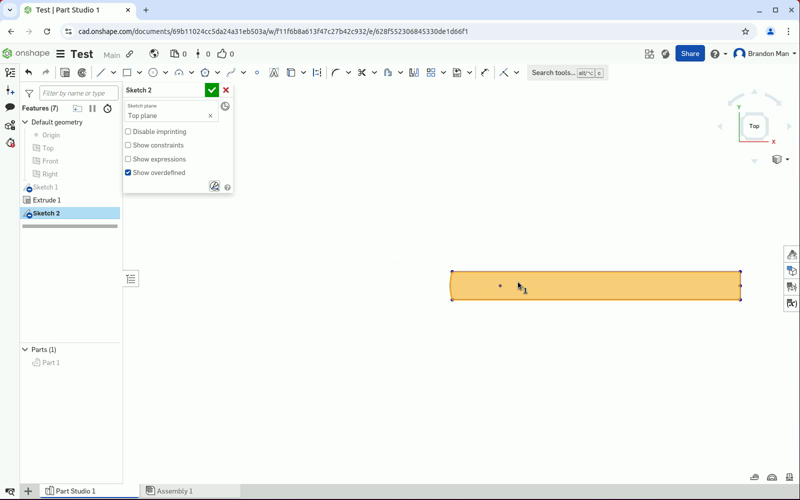
scroll(-6)
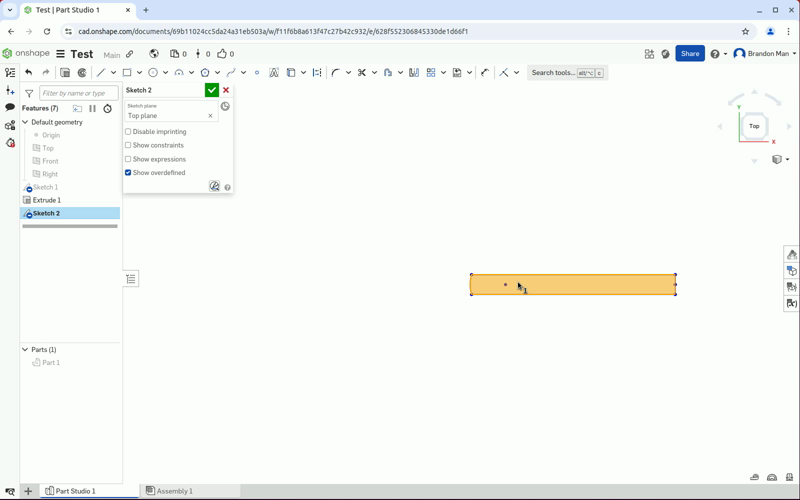
scroll(-6)
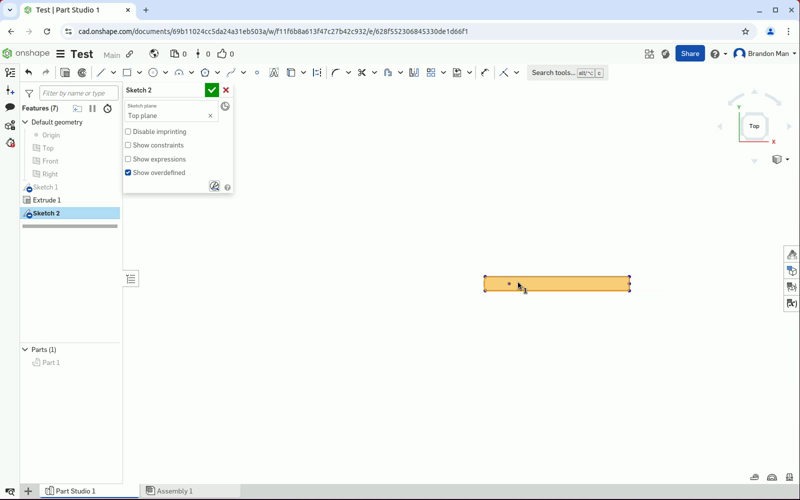
scroll(-6)
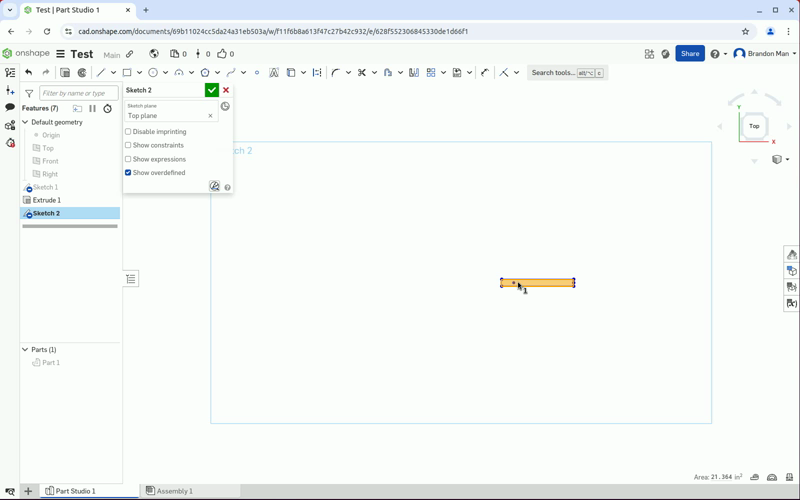
mouse_move(73, 352)
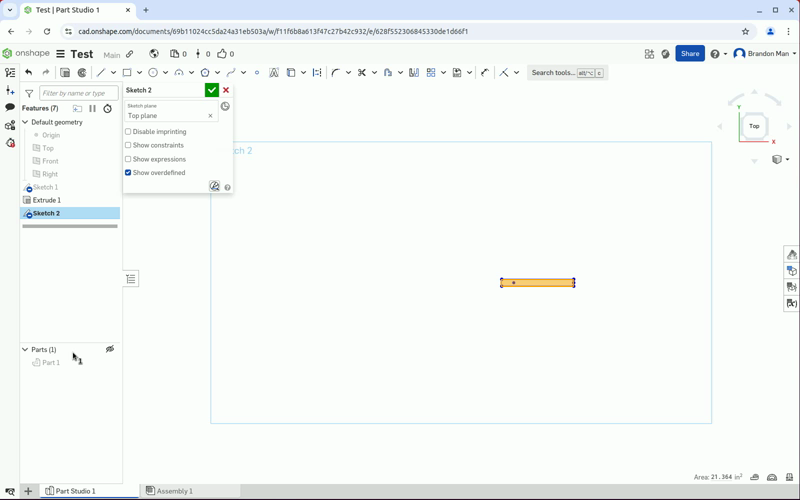
key(shift+y)
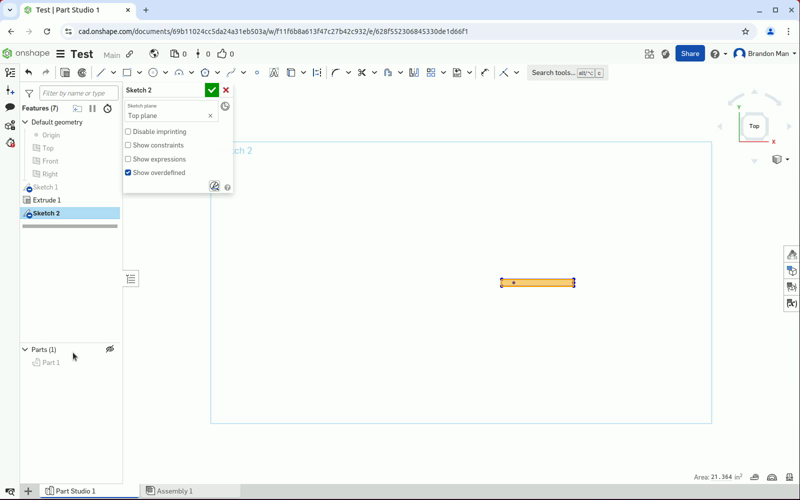
key(shift+e)
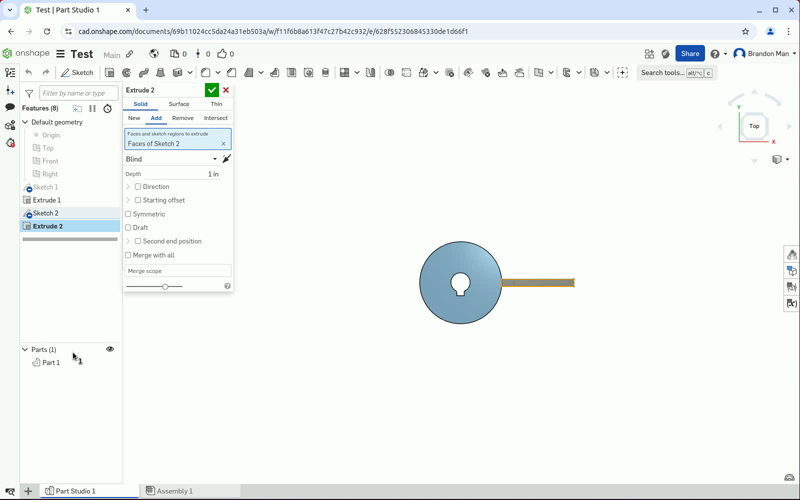
mouse_move(143, 106)
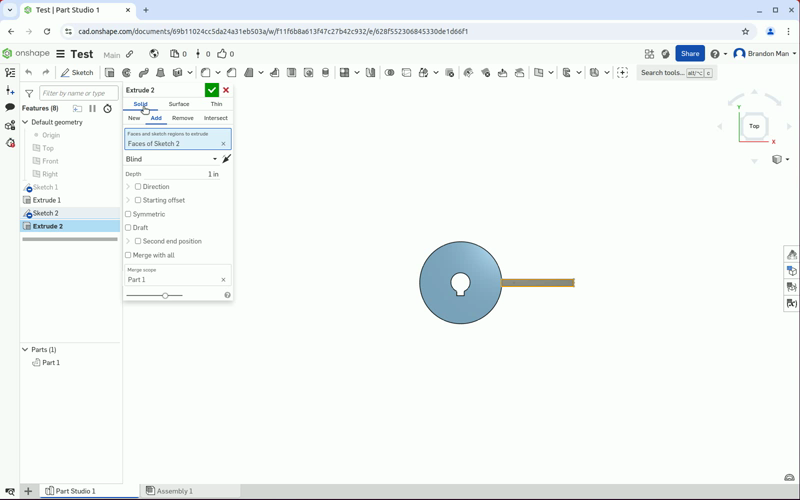
click(143, 106)
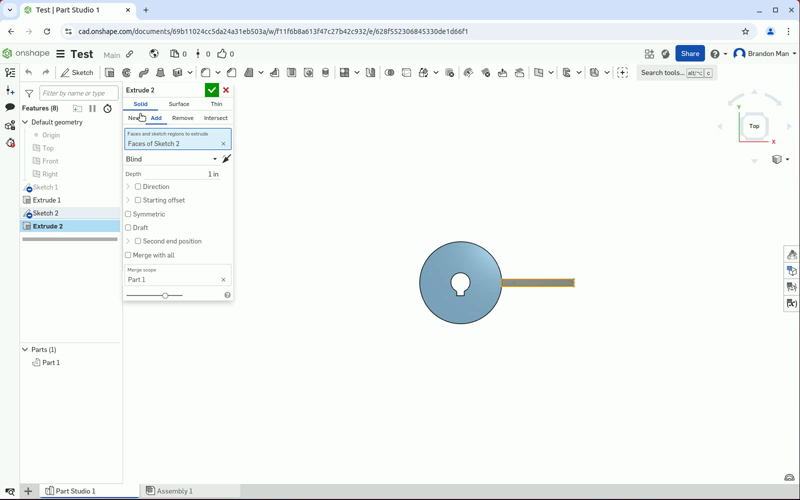
mouse_move(137, 120)
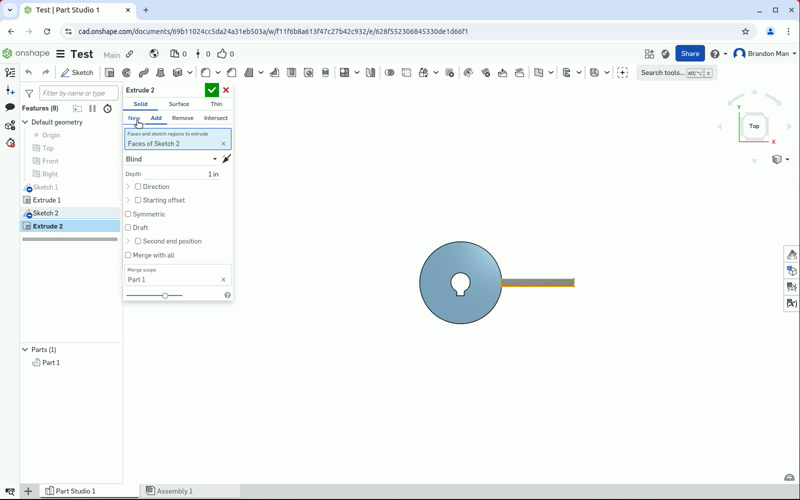
click(137, 120)
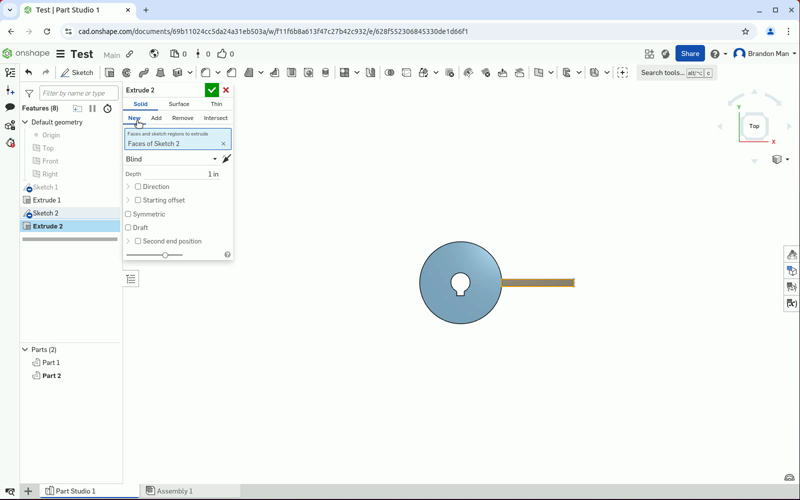
key(tab, 4)
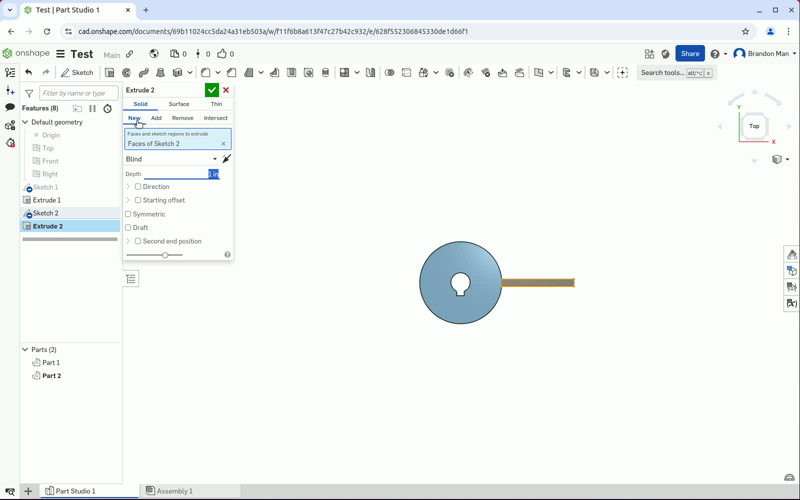
text(1.444)
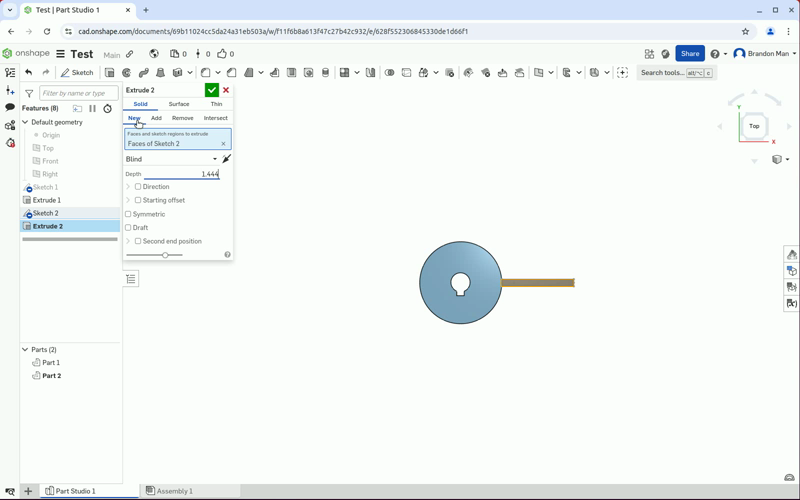
key(enter)
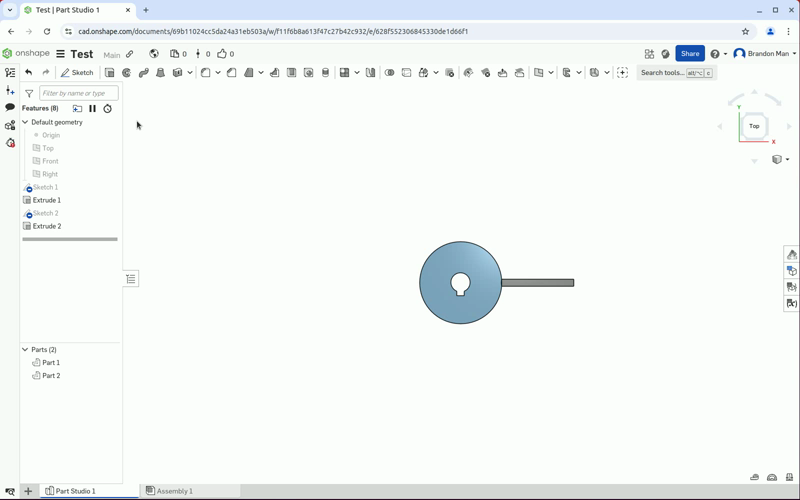
key(shift+h)
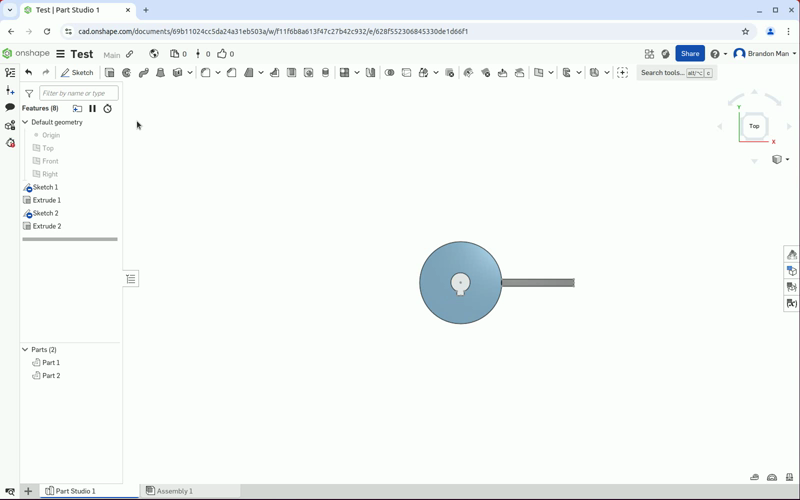
key(shift+h)
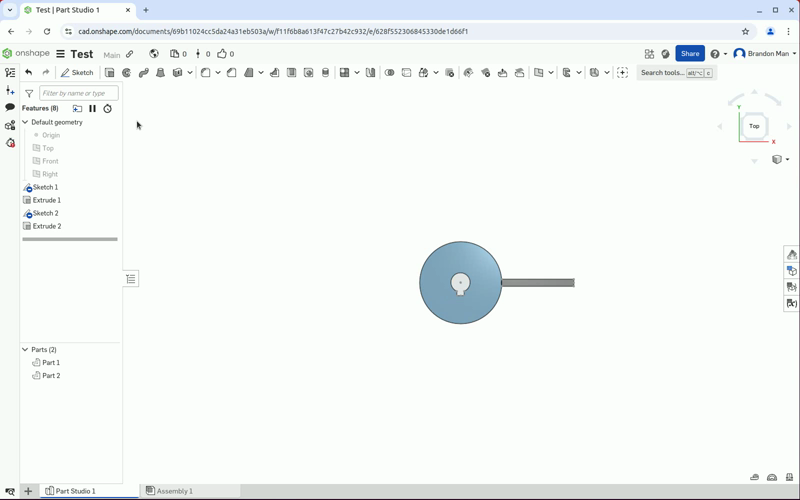
key(shift+7)
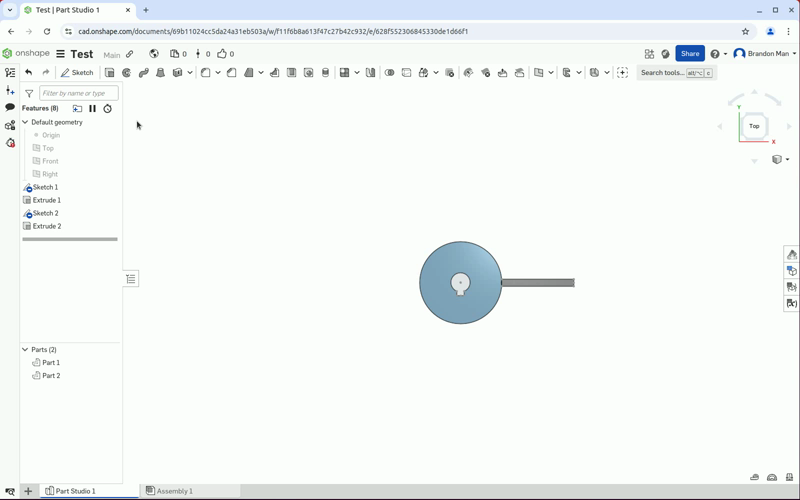
key(up, 3)
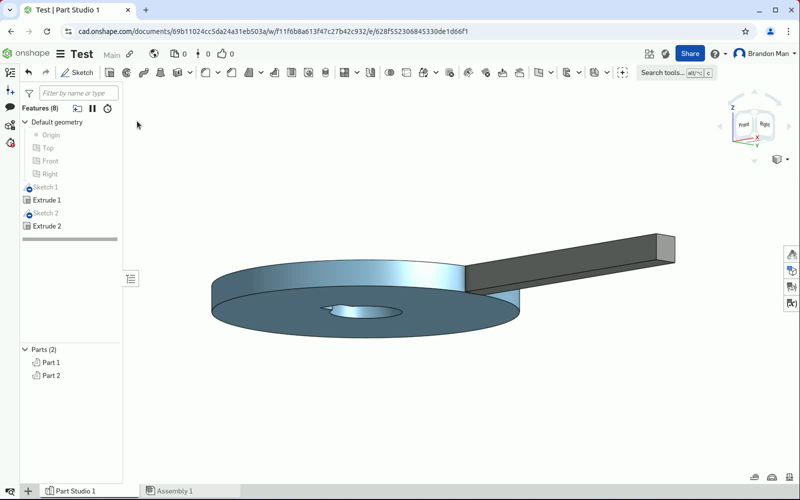
key(left, 3)
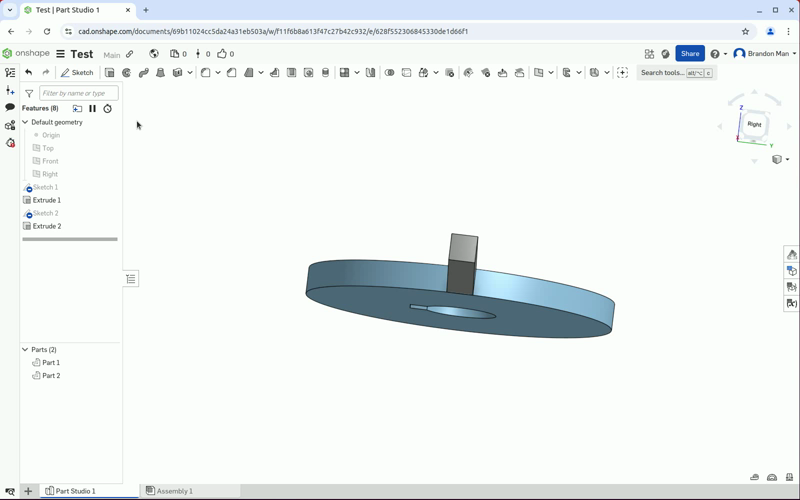
key(right, 3)
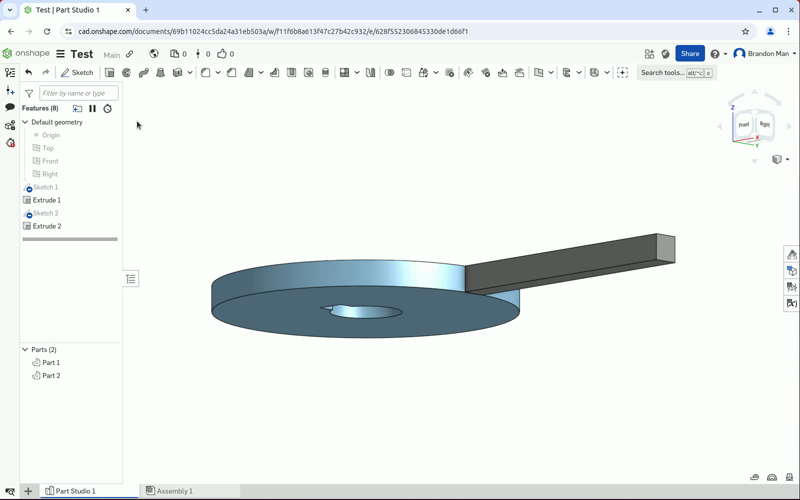
key(down, 3)
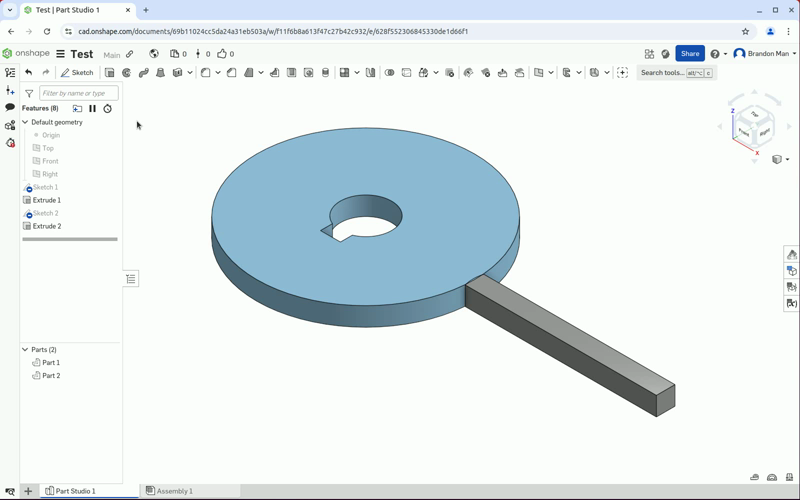
mouse_move(73, 189)
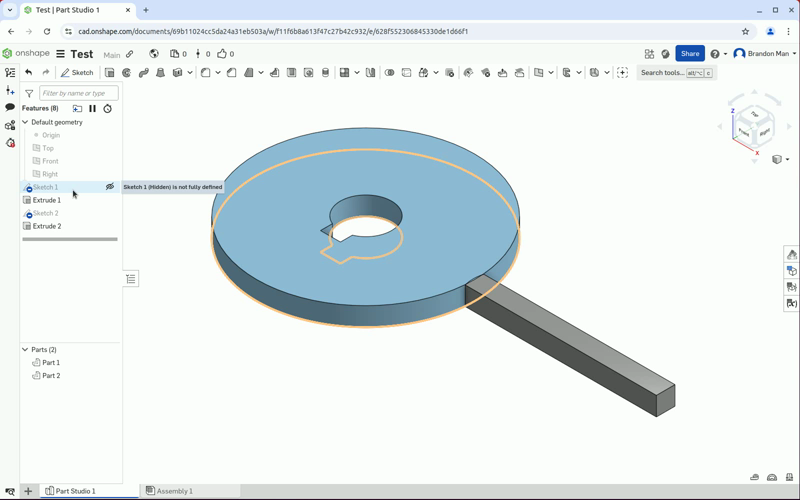
click(73, 189)